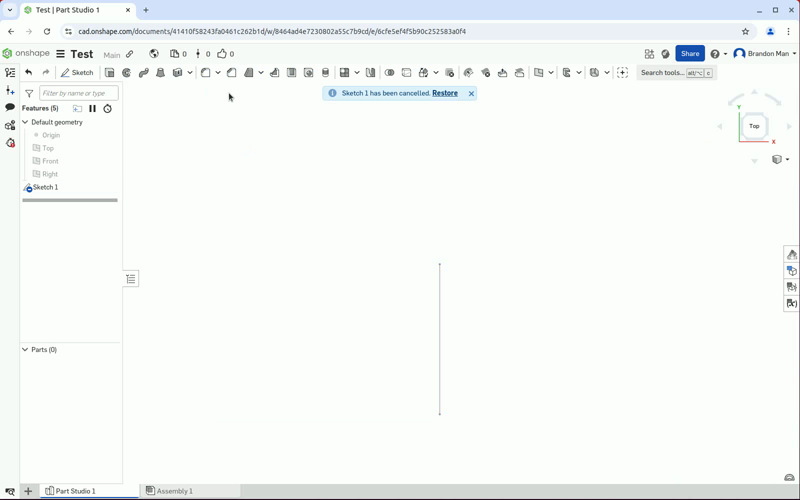
key(shift+h)
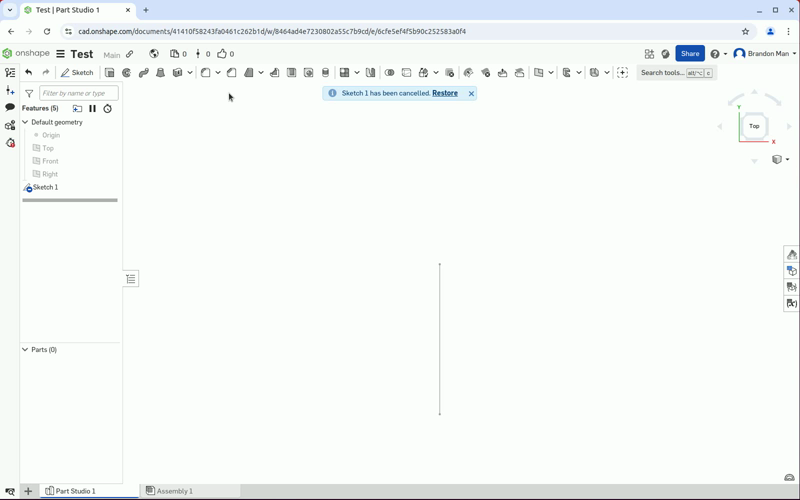
key(shift+s)
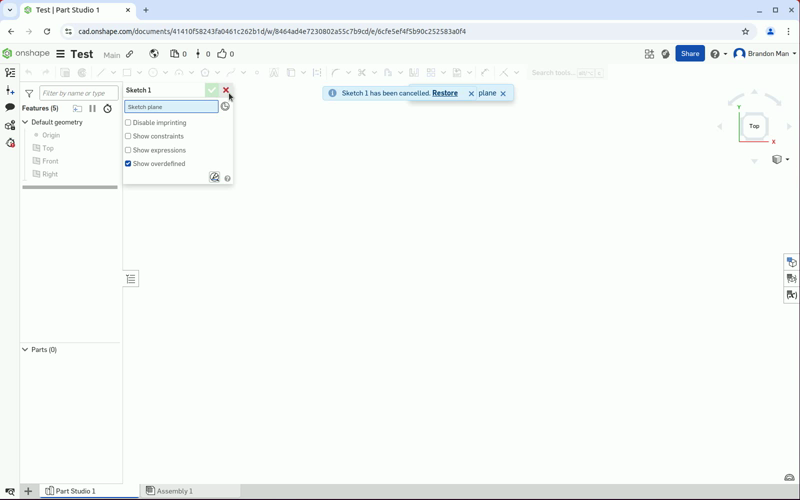
mouse_move(73, 150)
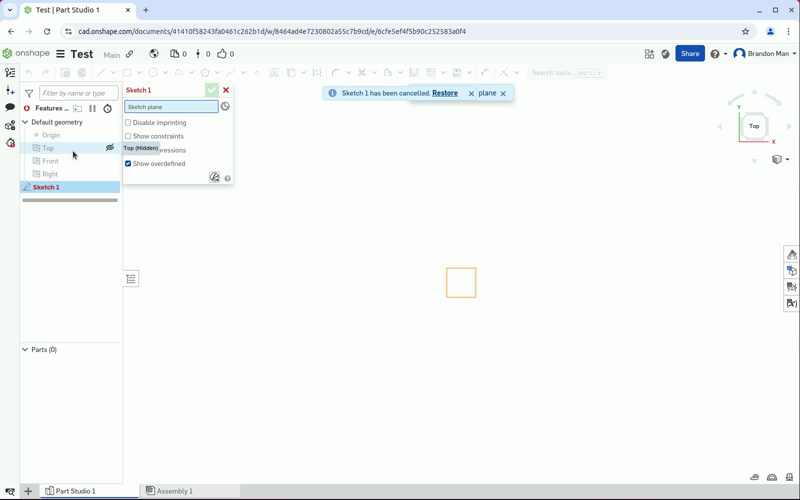
click(73, 150)
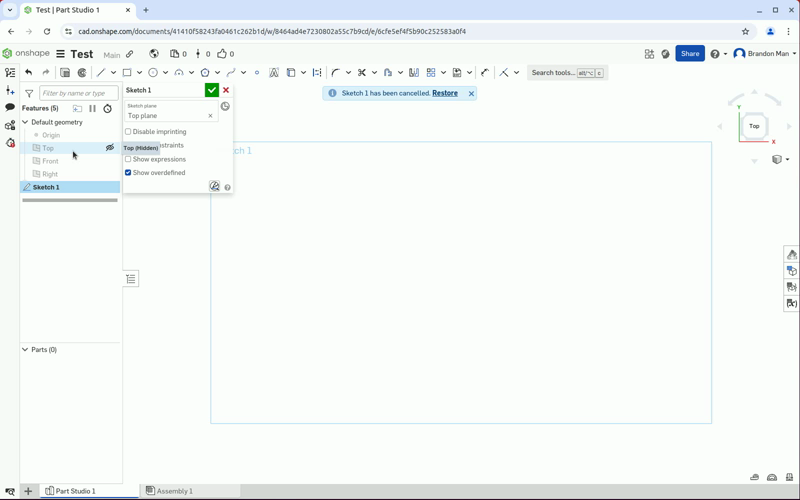
mouse_move(73, 352)
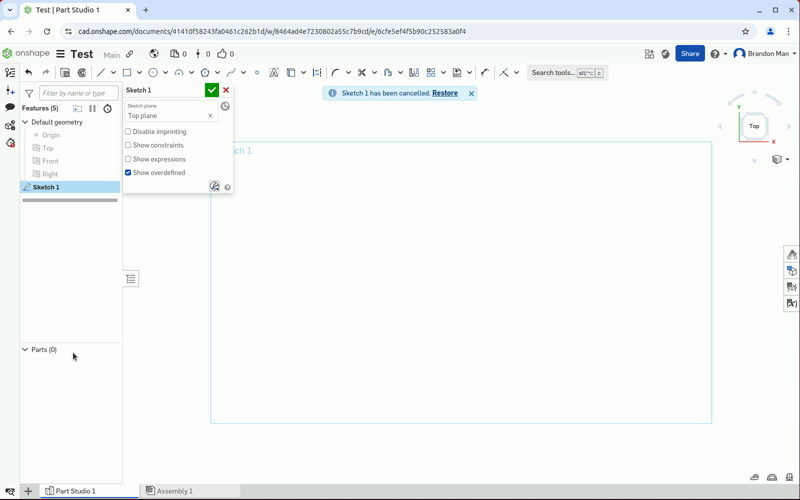
key(y)
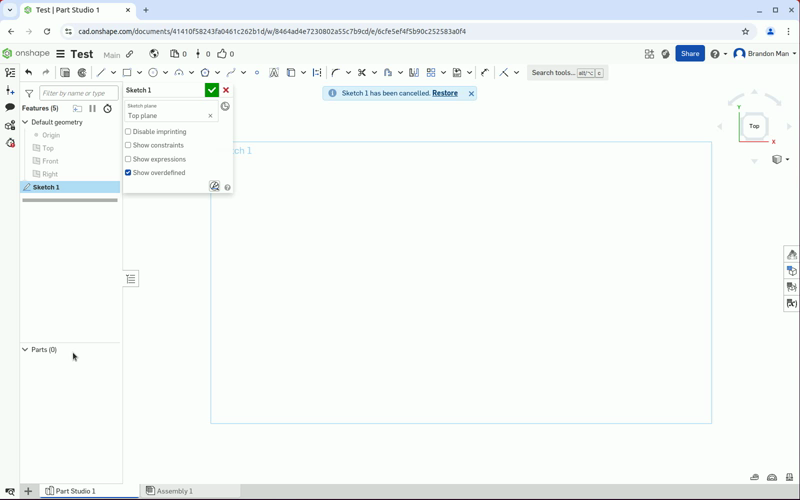
key(l)
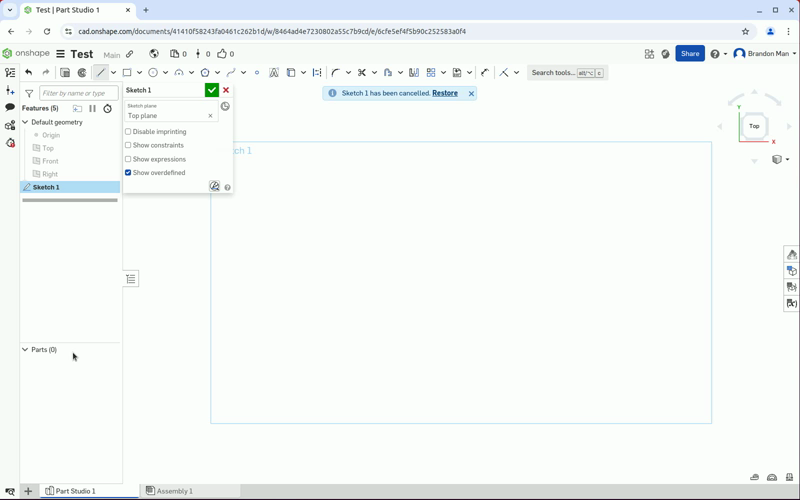
key_down(shift)
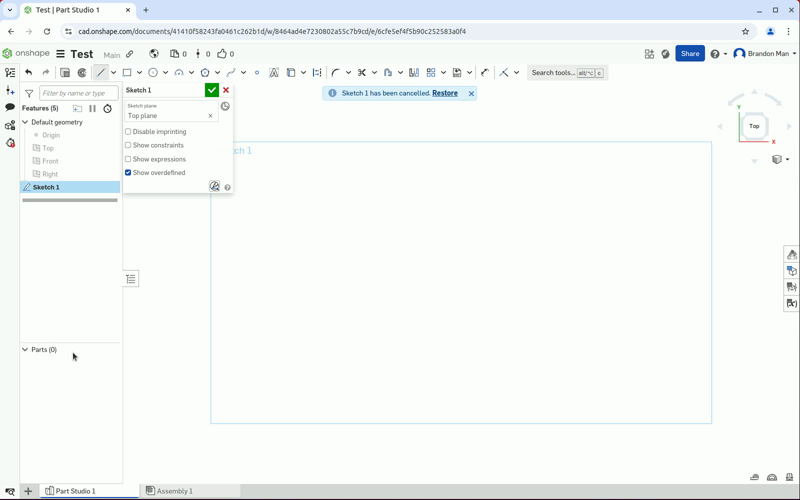
mouse_move(449, 291)
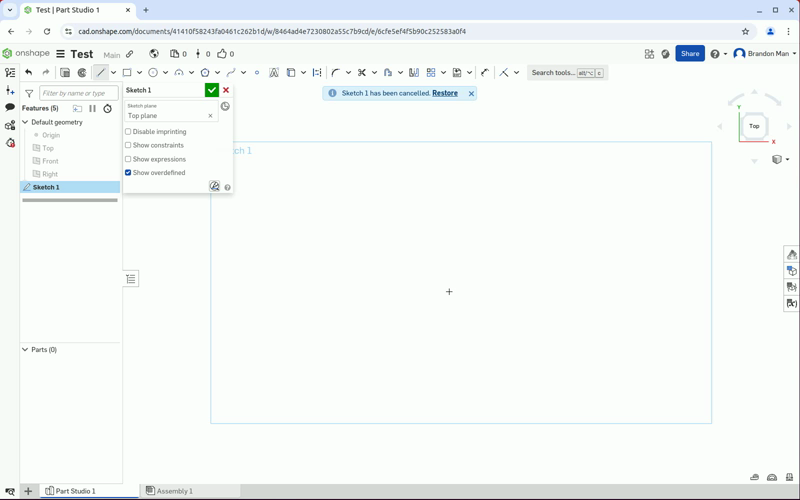
click(449, 291)
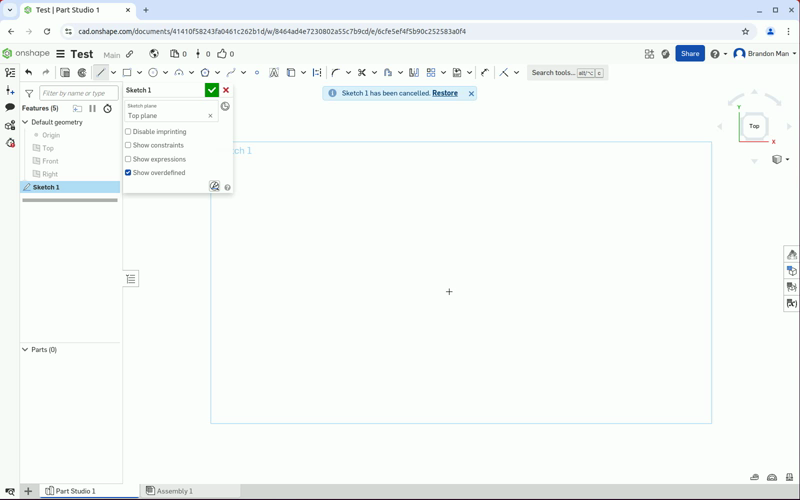
key_up(shift)
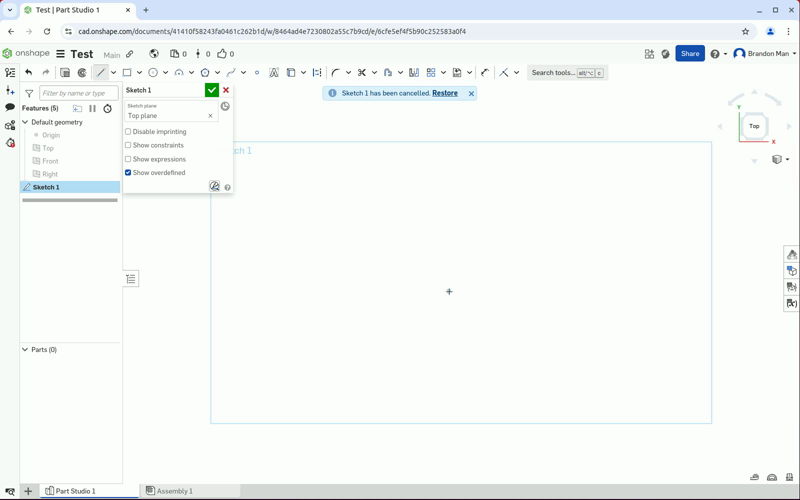
key_down(shift)
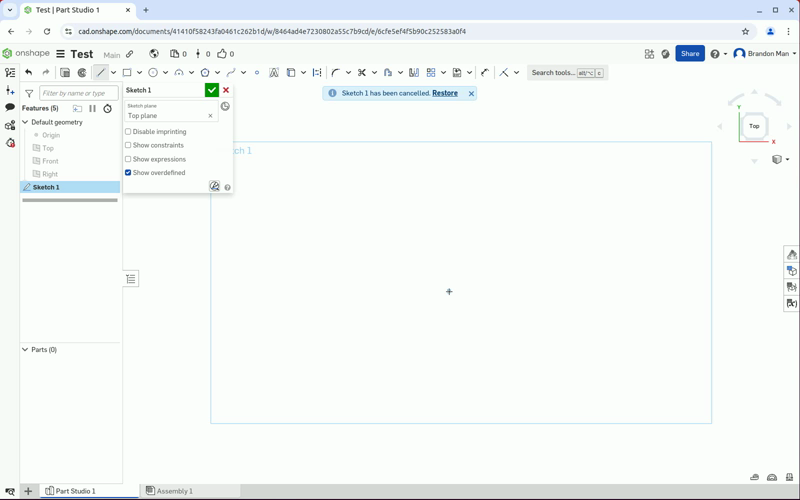
mouse_move(569, 291)
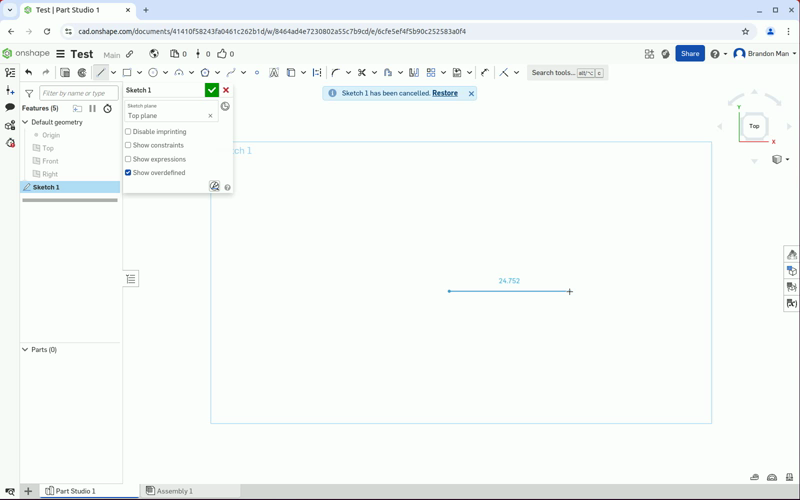
click(569, 291)
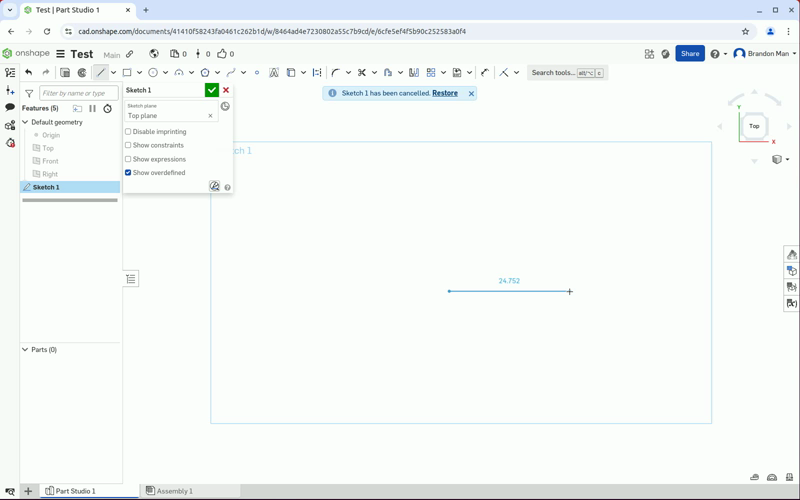
key_up(shift)
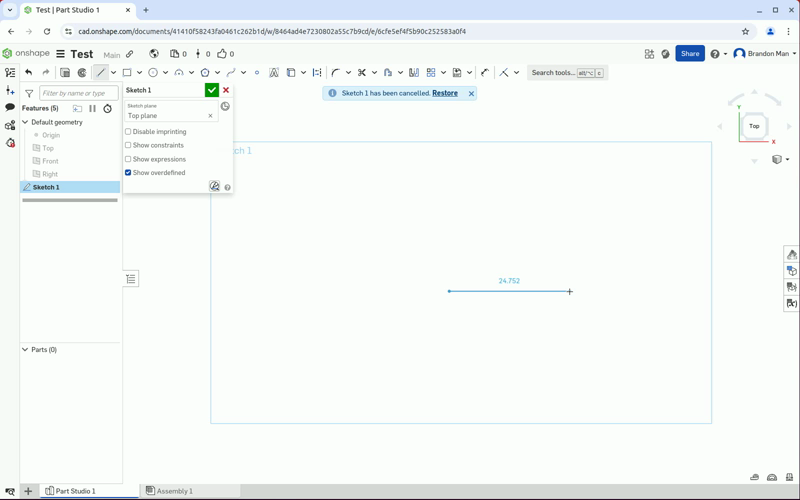
key_down(shift)
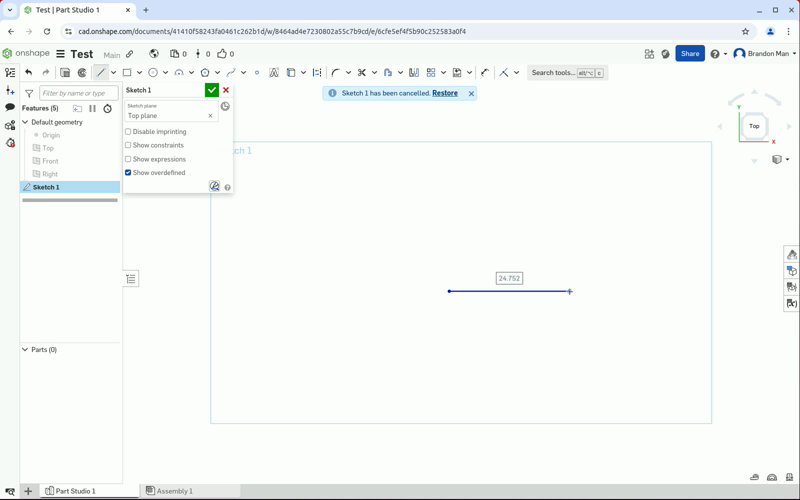
mouse_move(569, 170)
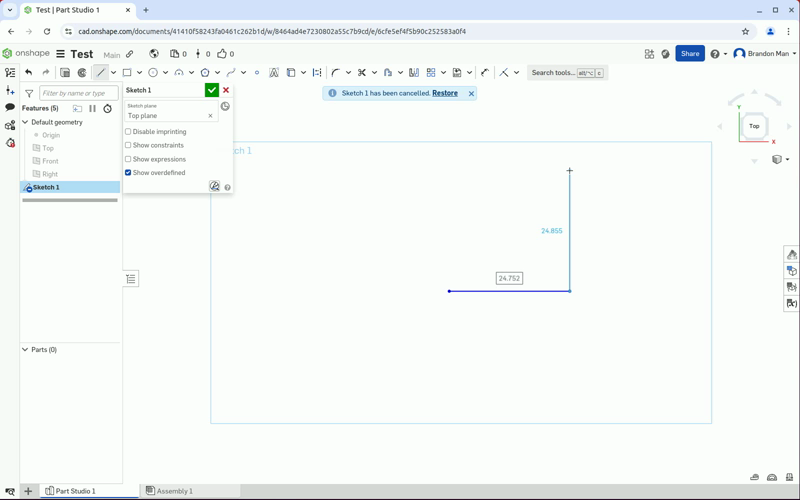
click(569, 170)
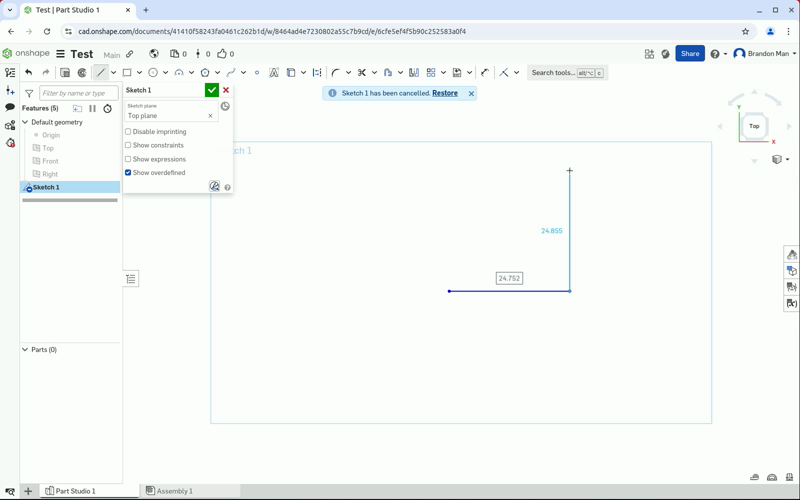
key_up(shift)
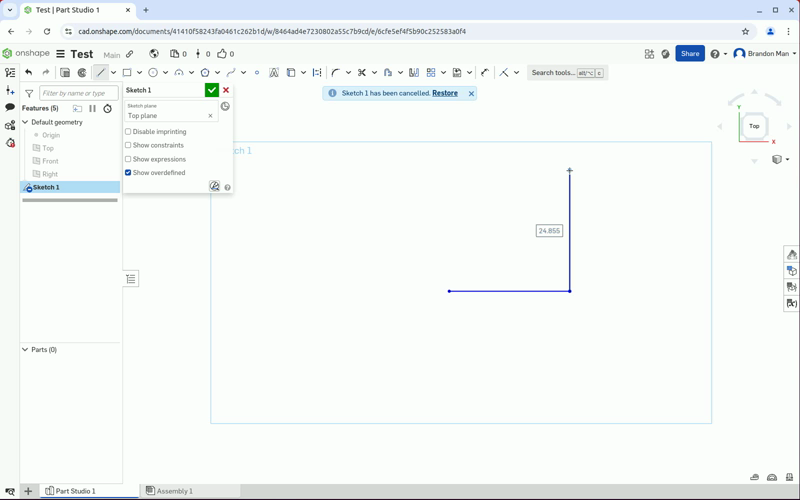
key_down(shift)
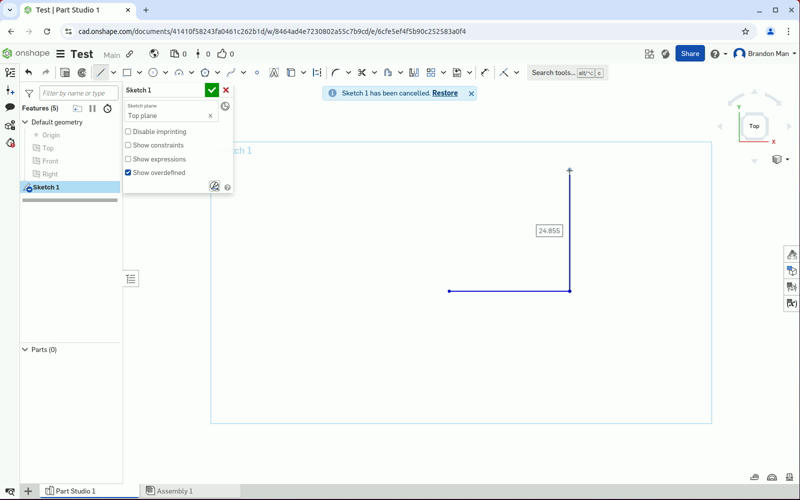
mouse_move(449, 170)
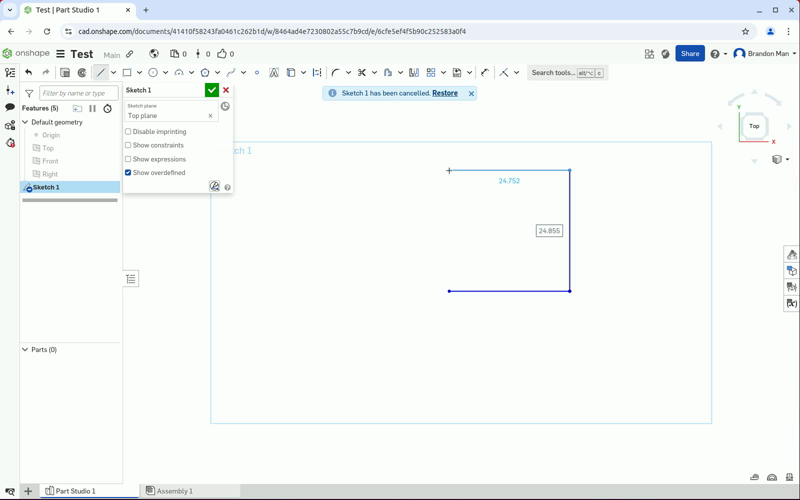
click(449, 170)
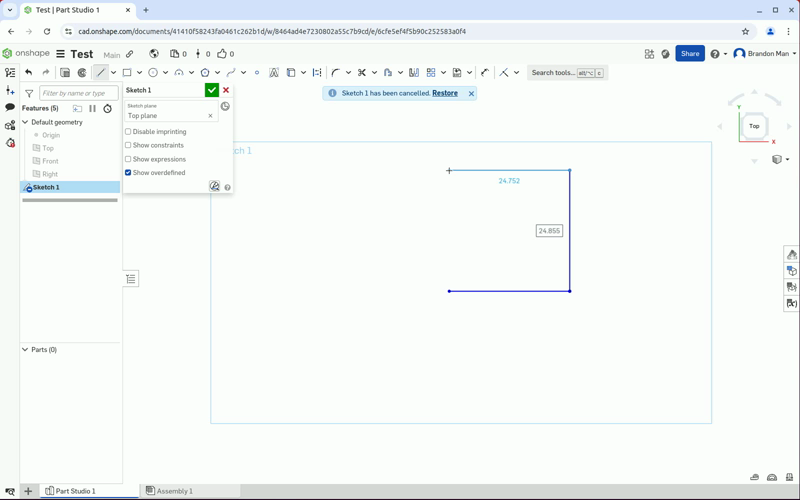
key_up(shift)
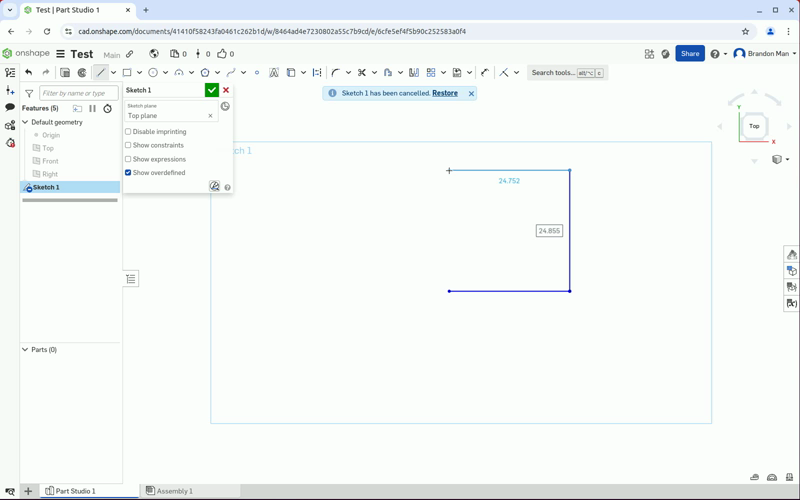
key_down(shift)
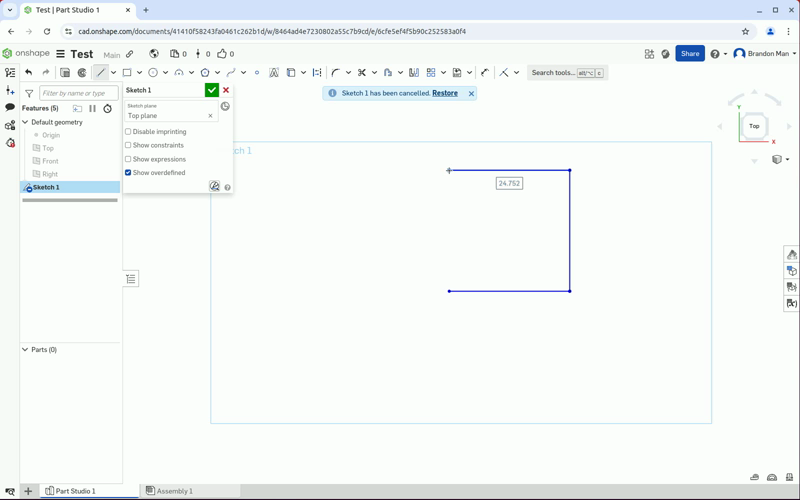
mouse_move(449, 291)
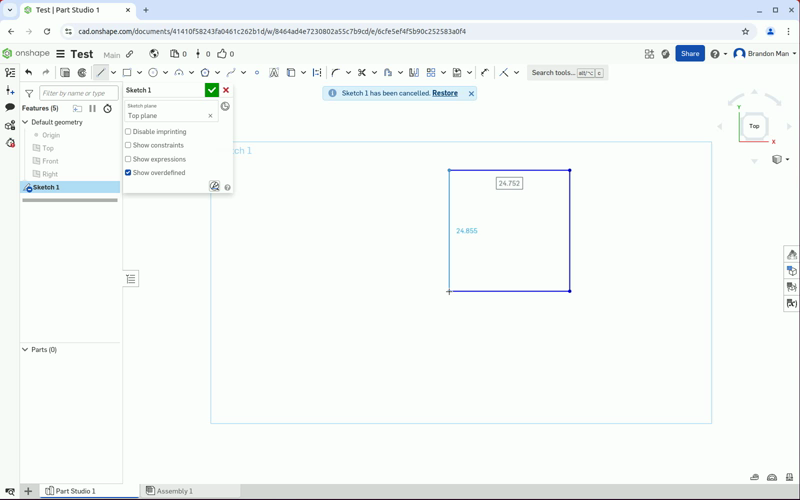
key_up(shift)
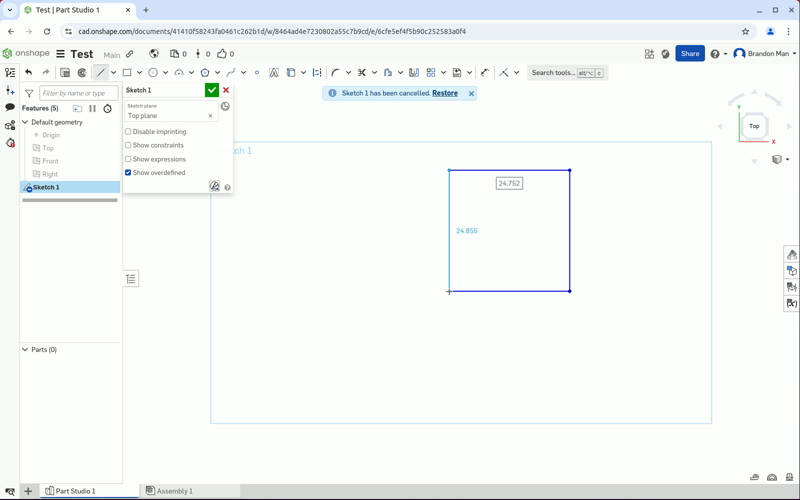
click(449, 291)
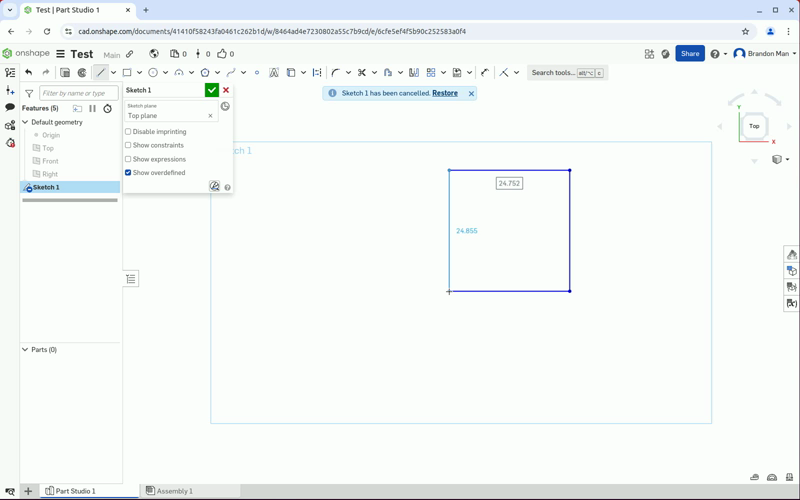
key(esc)
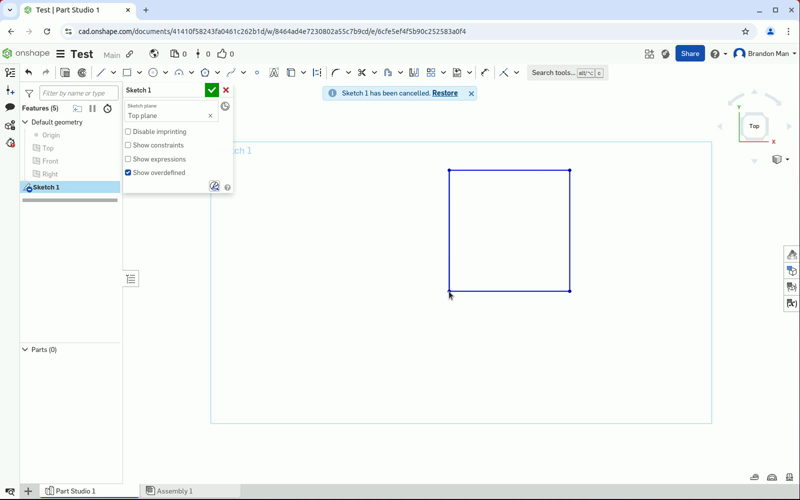
mouse_move(459, 222)
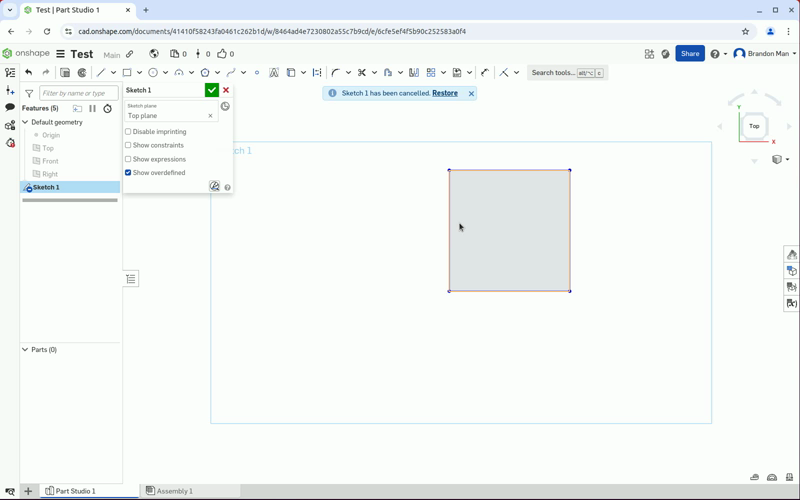
click(459, 222)
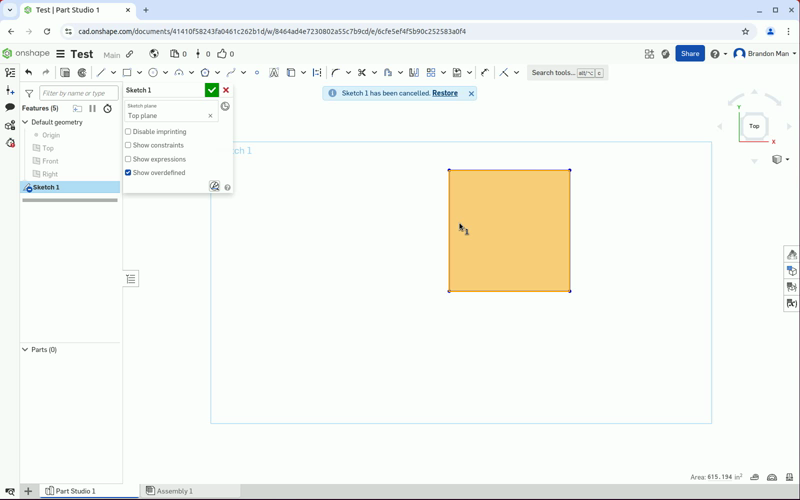
mouse_move(73, 352)
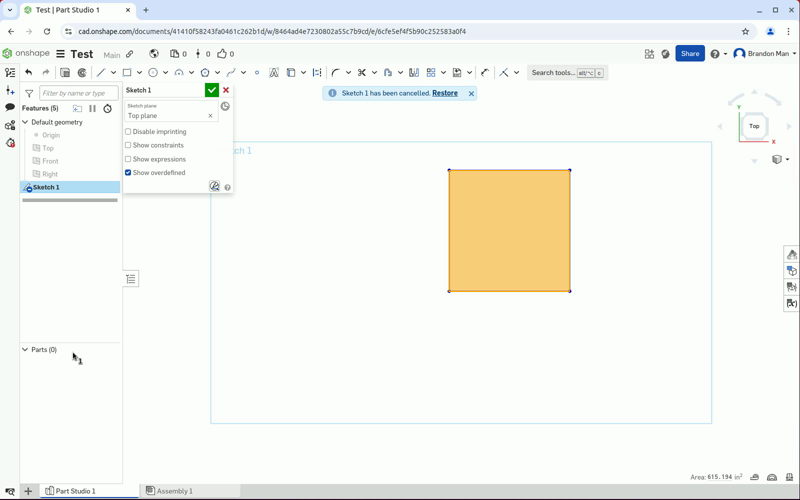
key(shift+y)
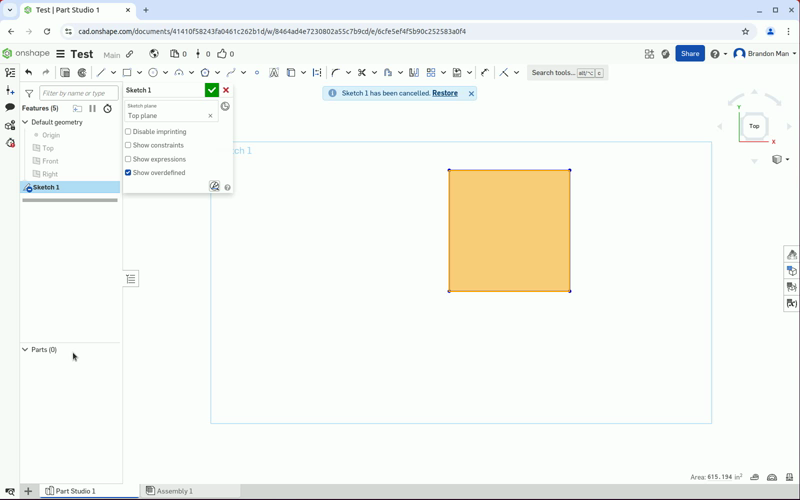
key(shift+e)
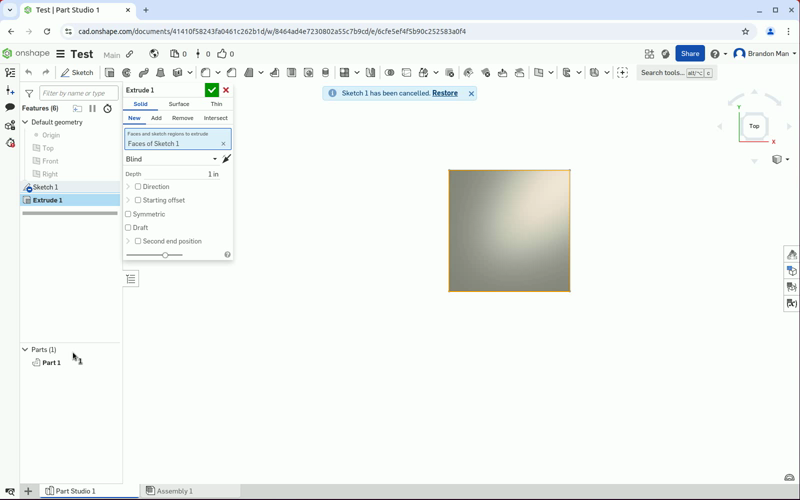
mouse_move(143, 106)
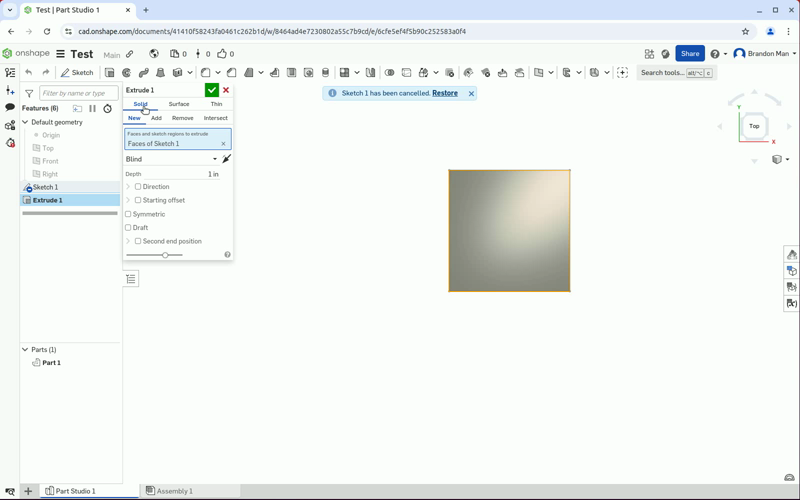
click(143, 106)
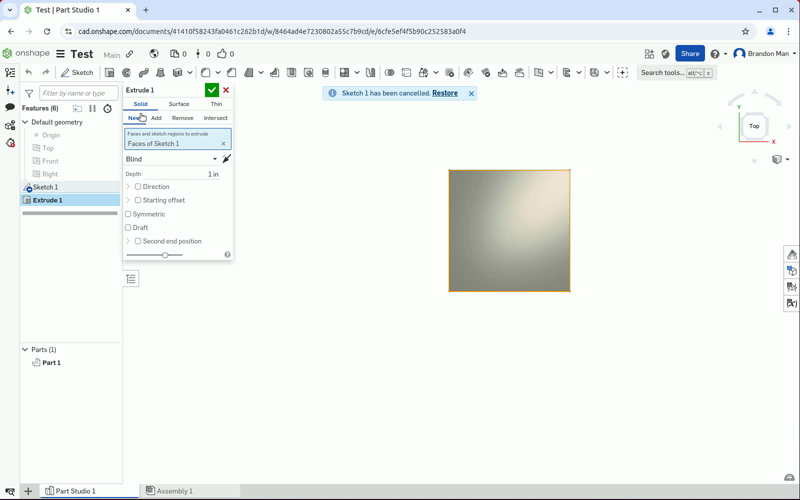
mouse_move(137, 120)
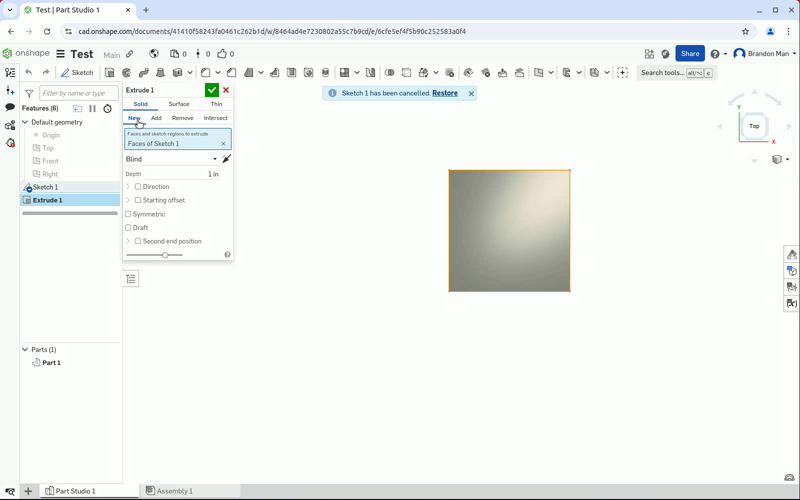
click(137, 120)
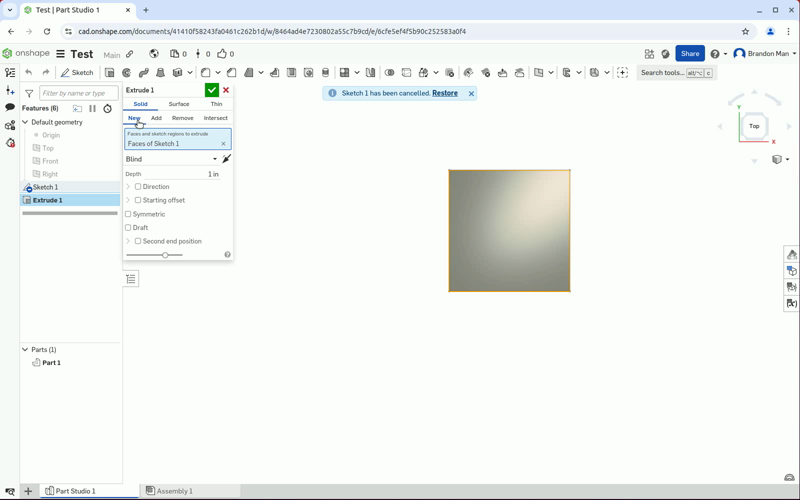
key(tab, 4)
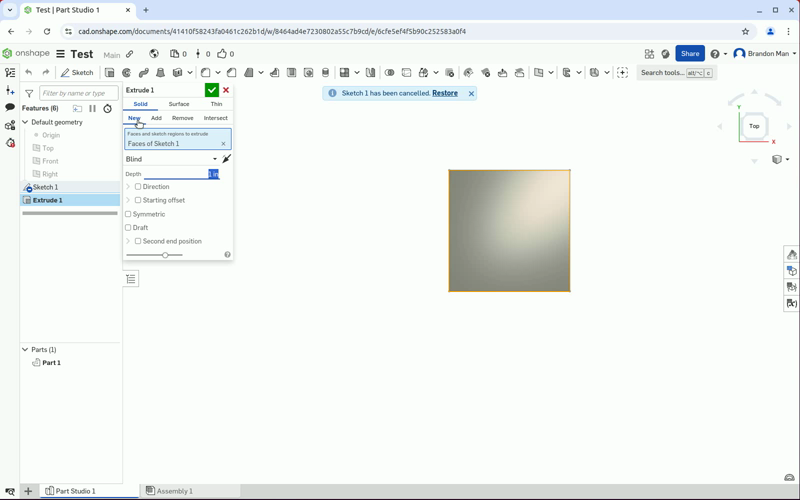
text(1.204)
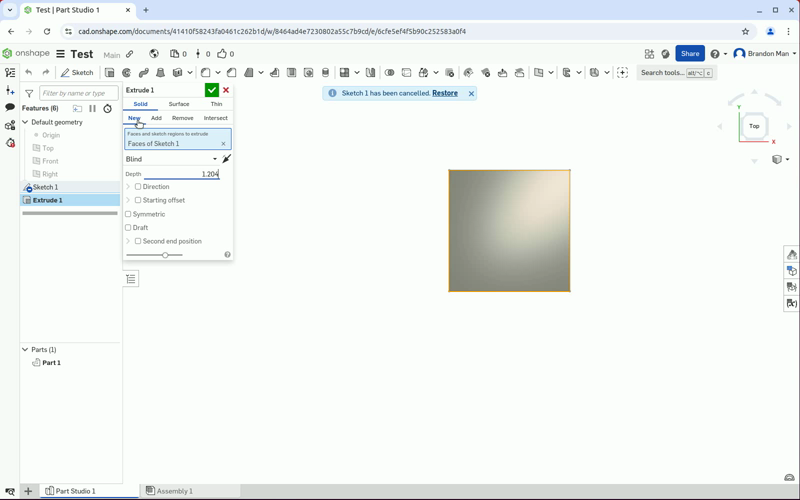
key(enter)
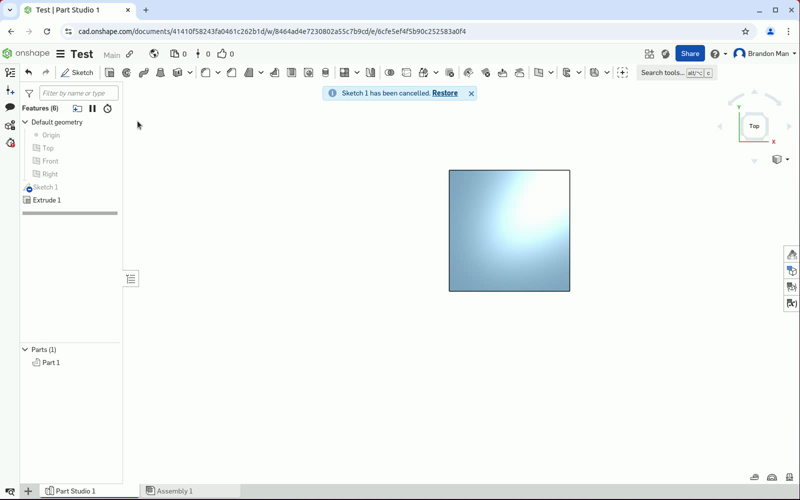
key(shift+h)
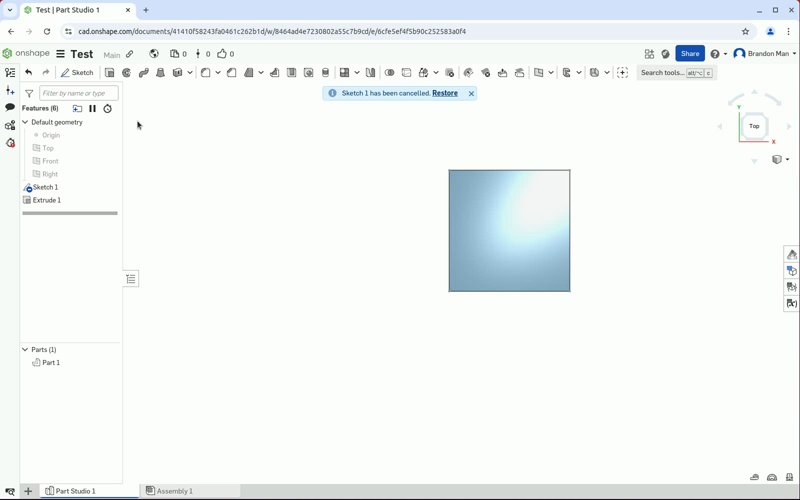
key(shift+h)
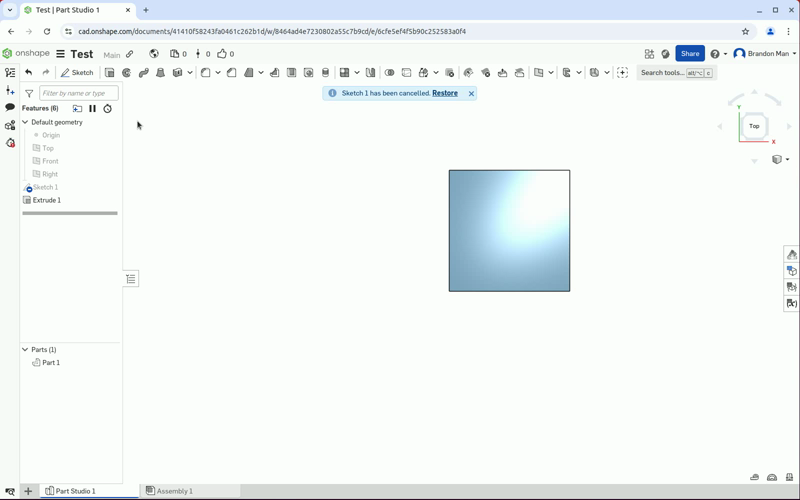
mouse_move(73, 189)
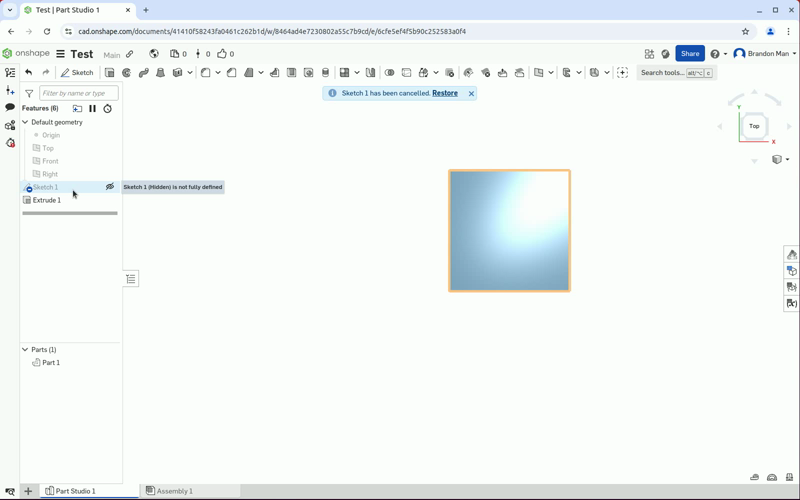
click(73, 189)
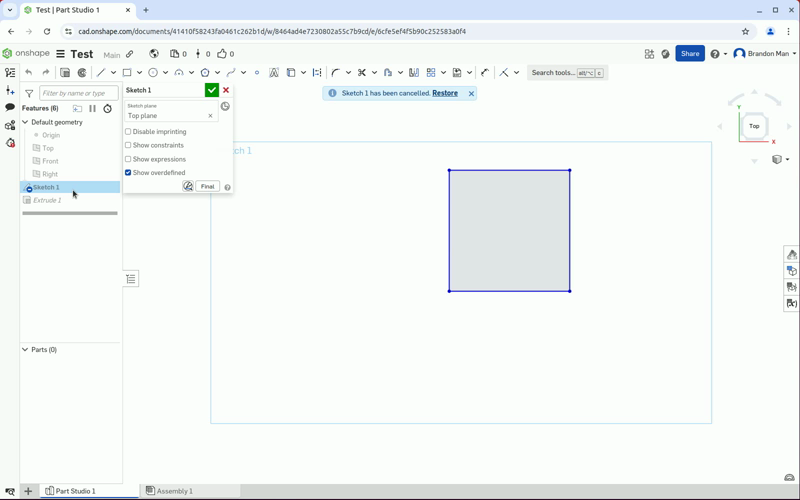
mouse_move(229, 92)
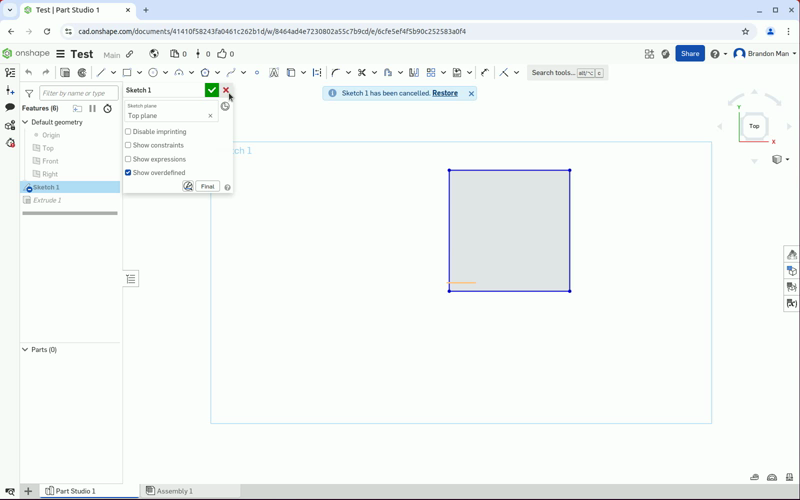
click(229, 92)
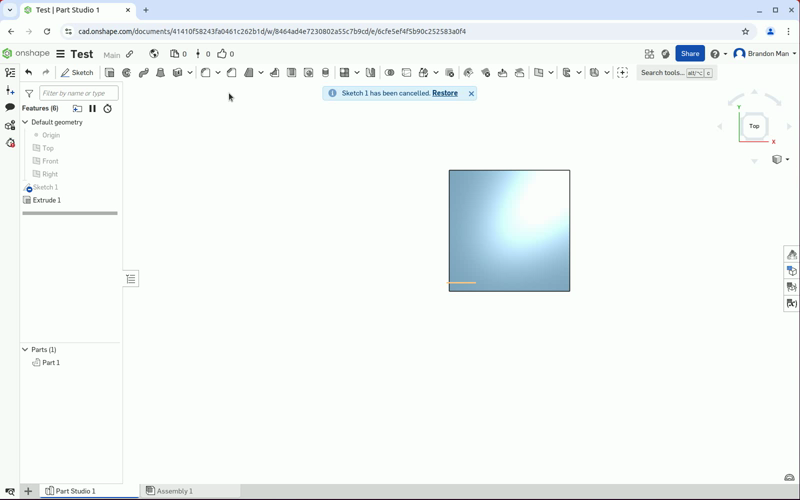
mouse_move(73, 352)
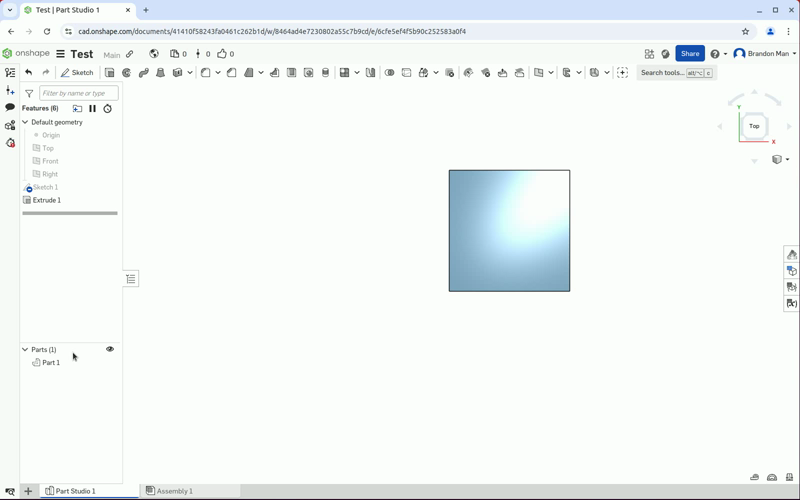
key(y)
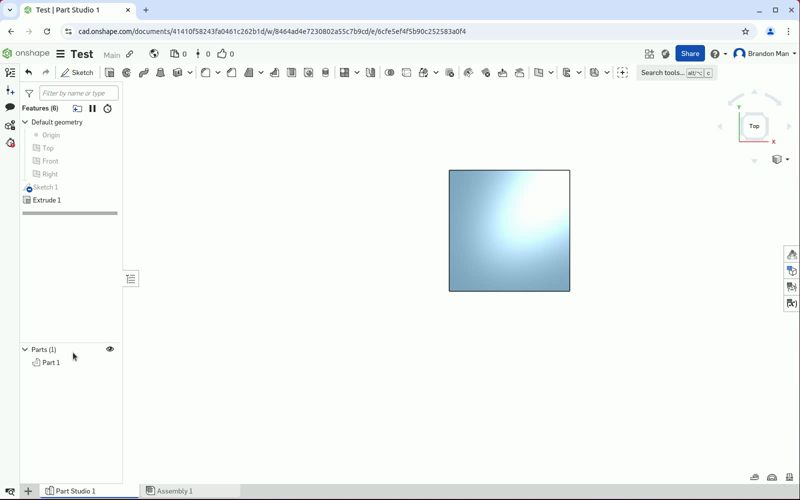
key(shift+p)
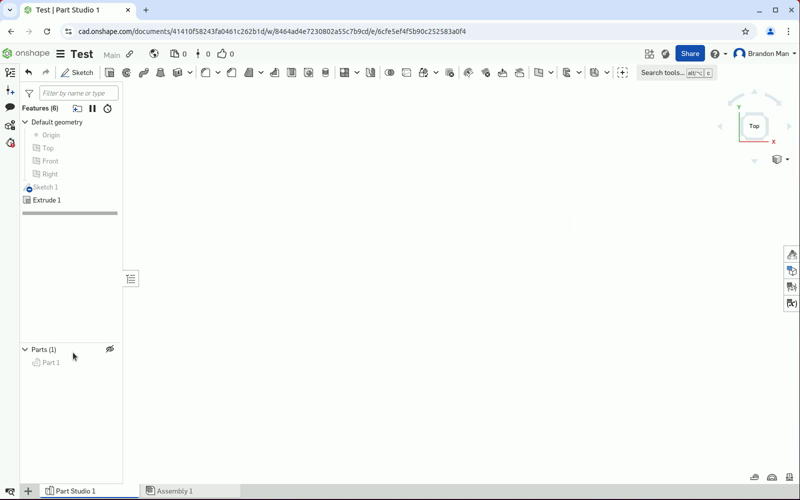
key(space)
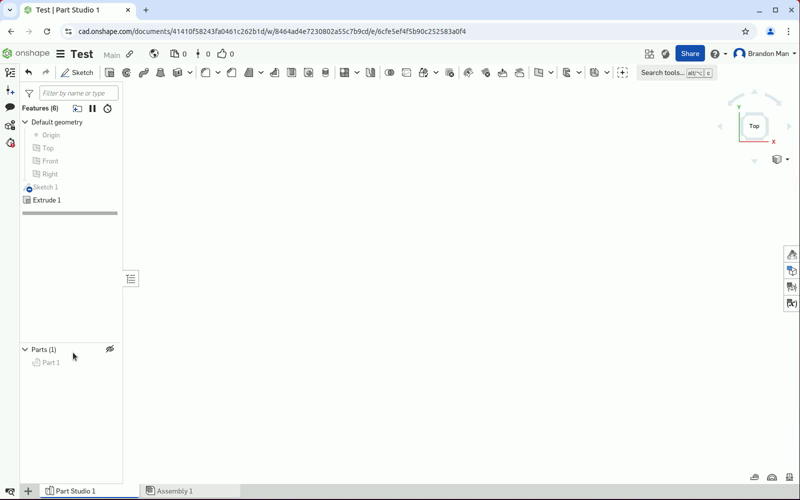
key_down(shift)
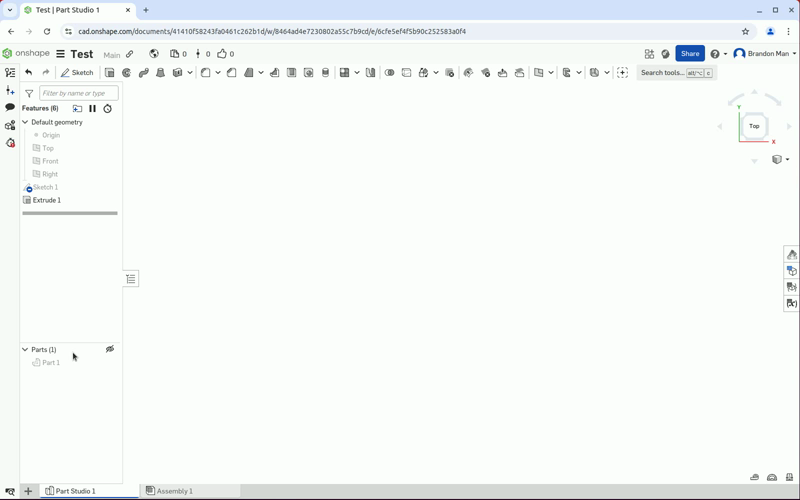
key(up)
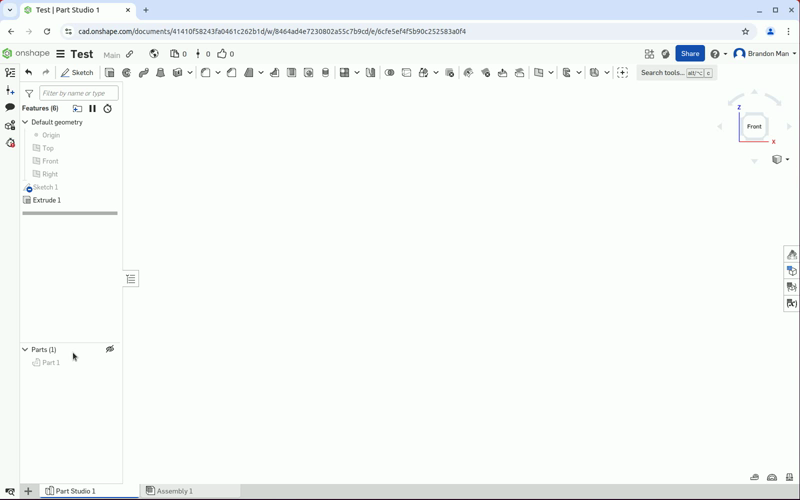
key_up(shift)
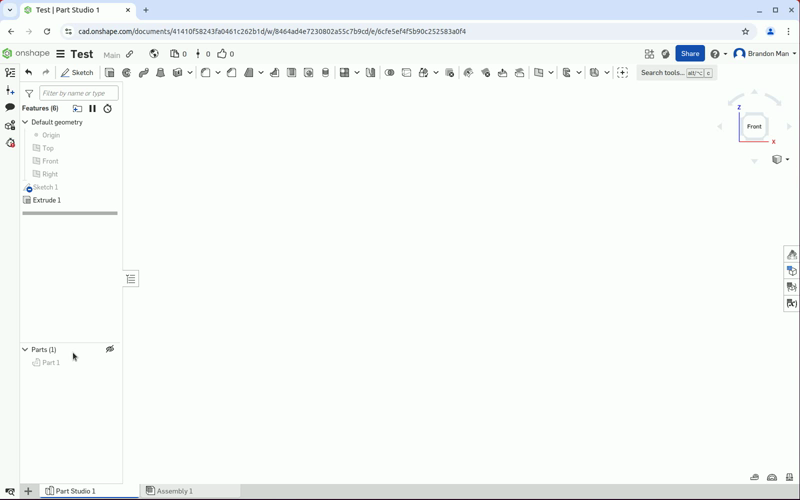
key(space)
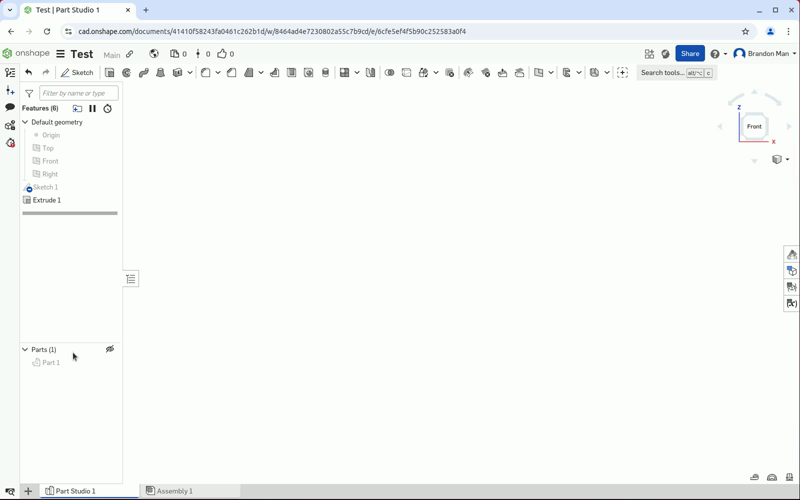
key_down(shift)
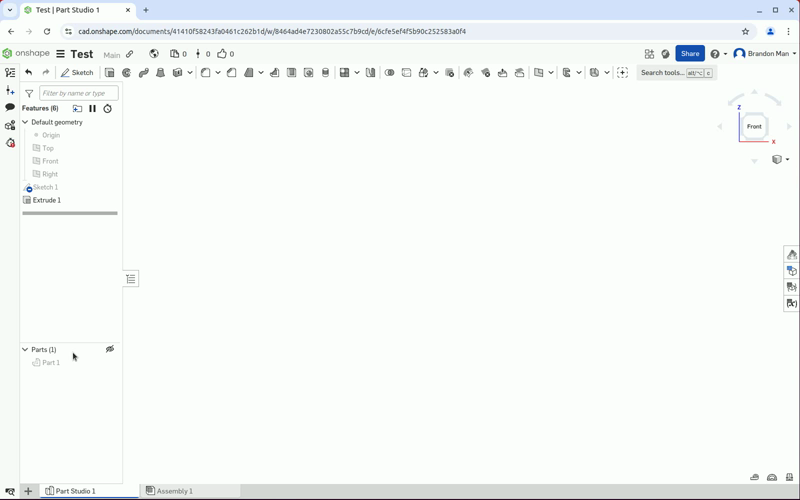
key(left)
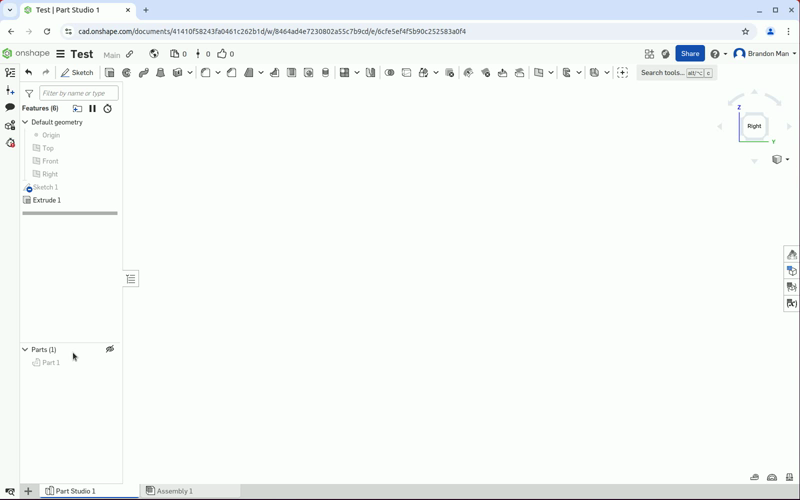
key_up(shift)
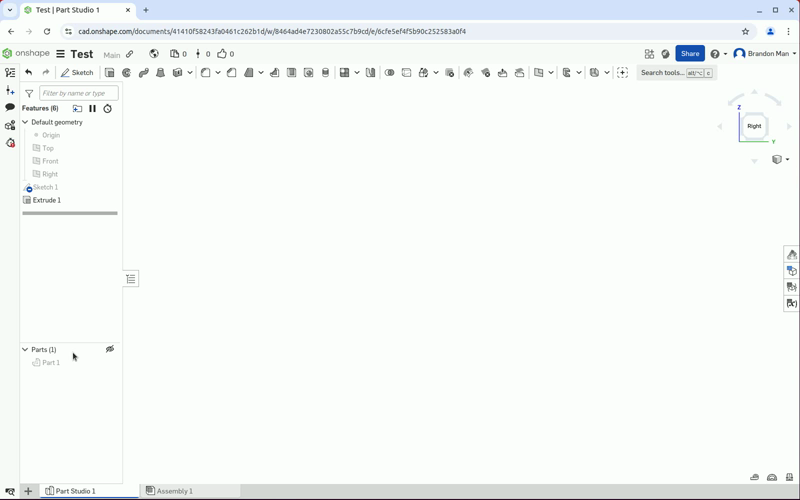
mouse_move(73, 352)
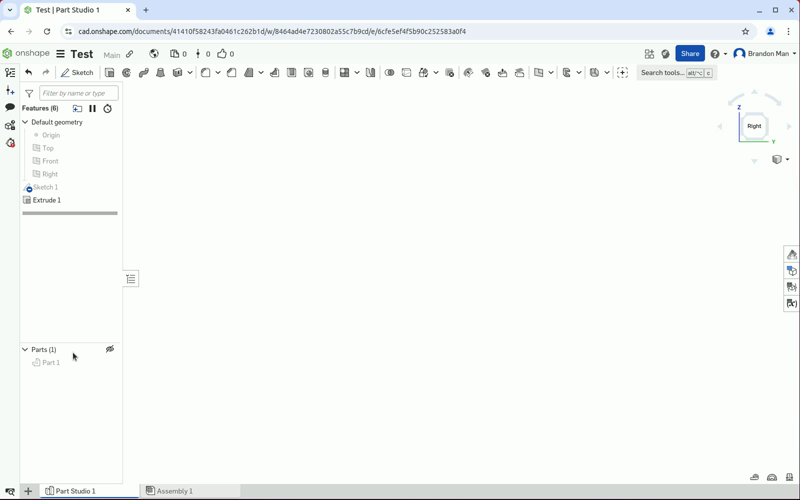
key(shift+y)
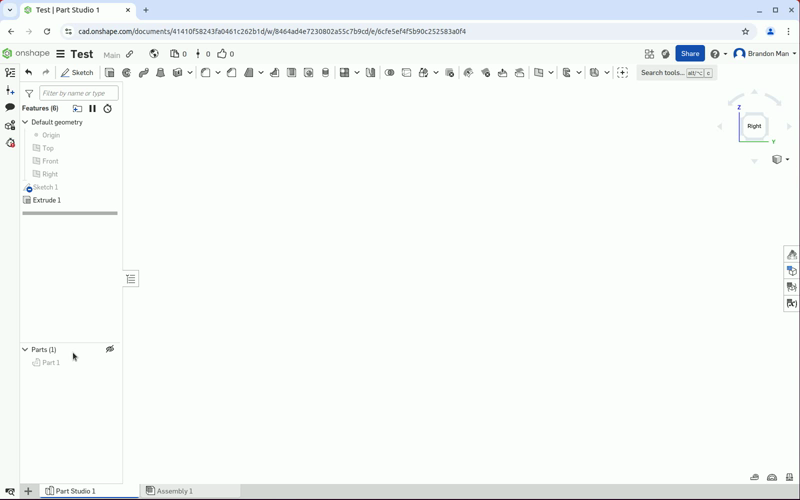
key(shift+s)
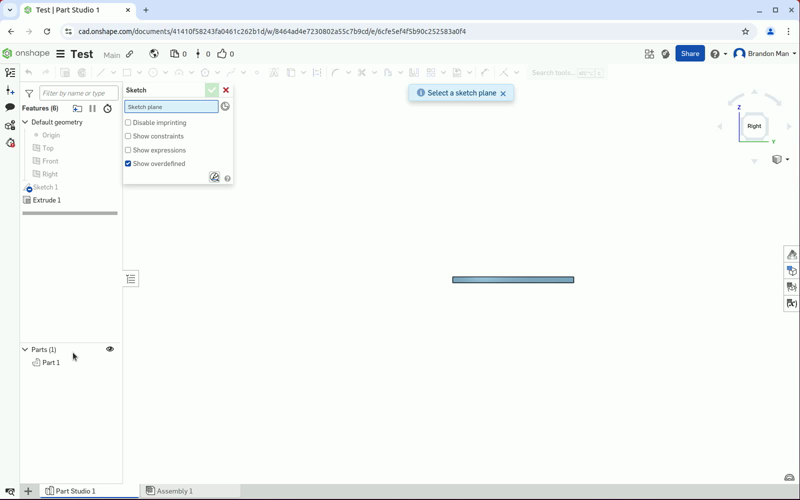
mouse_move(73, 176)
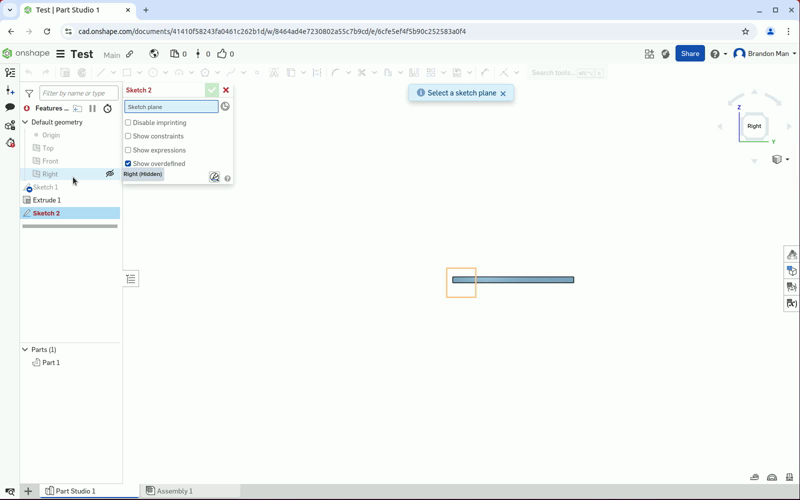
click(73, 176)
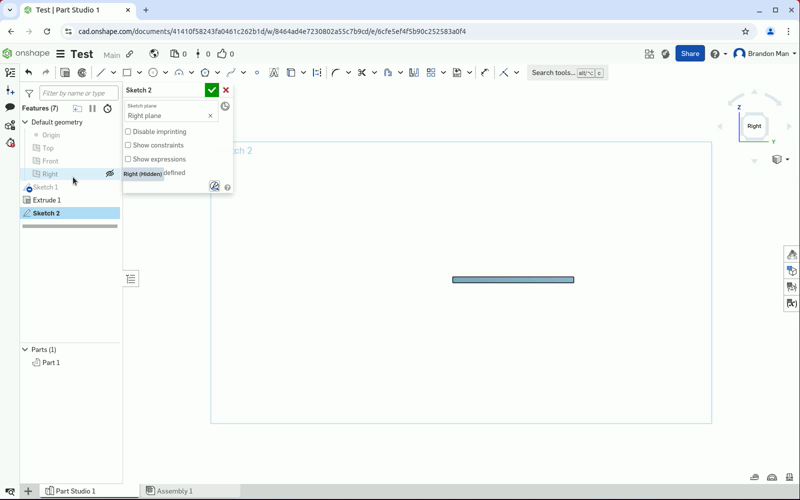
mouse_move(73, 352)
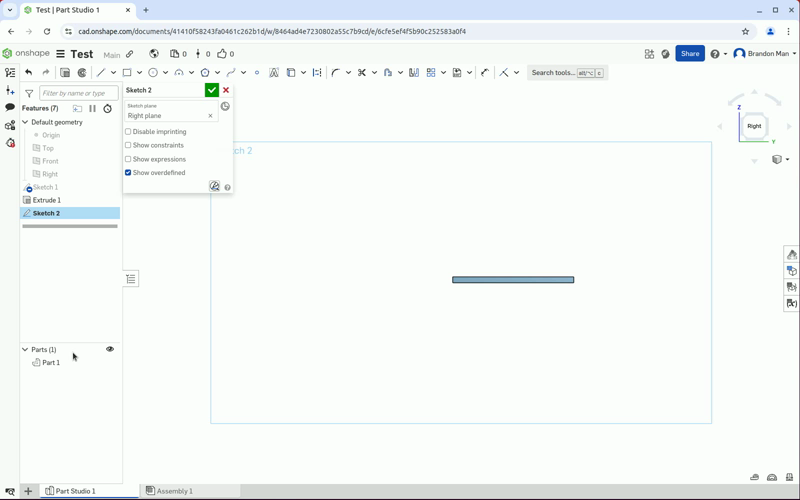
key(y)
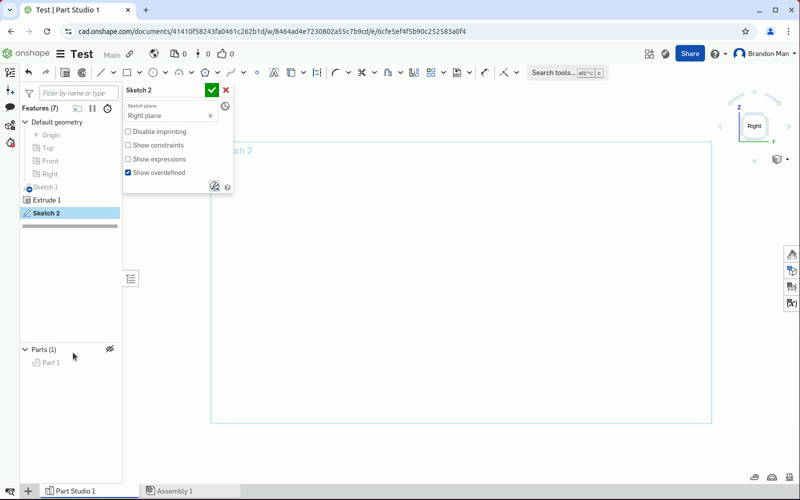
key(l)
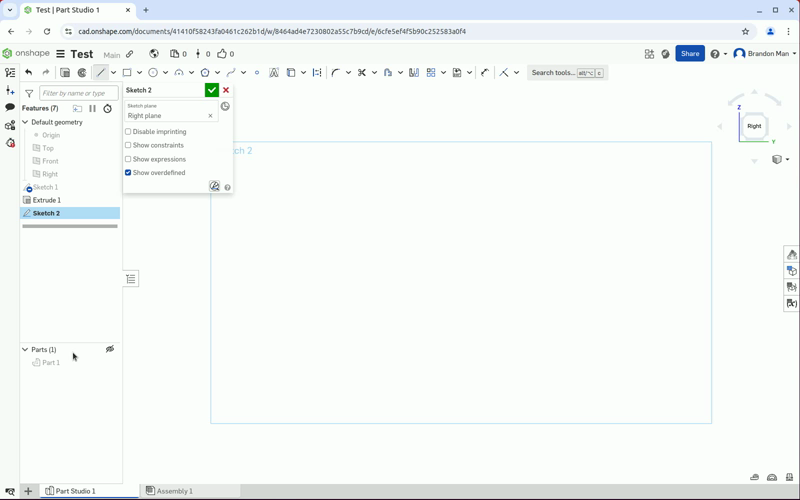
key_down(shift)
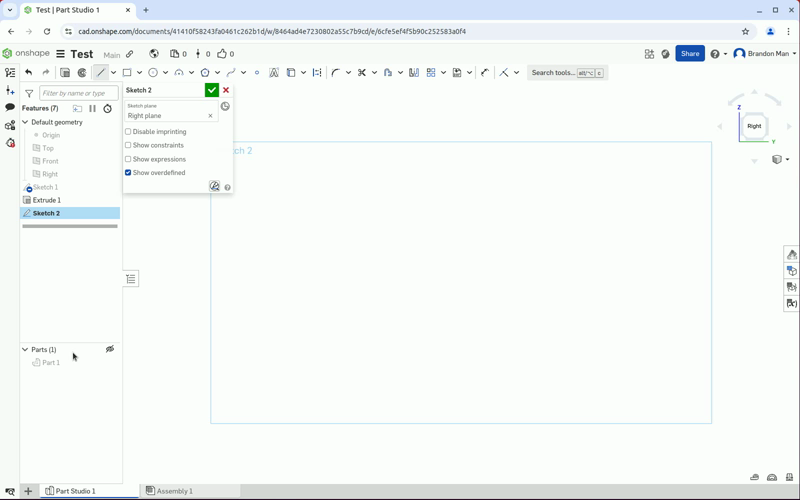
mouse_move(410, 293)
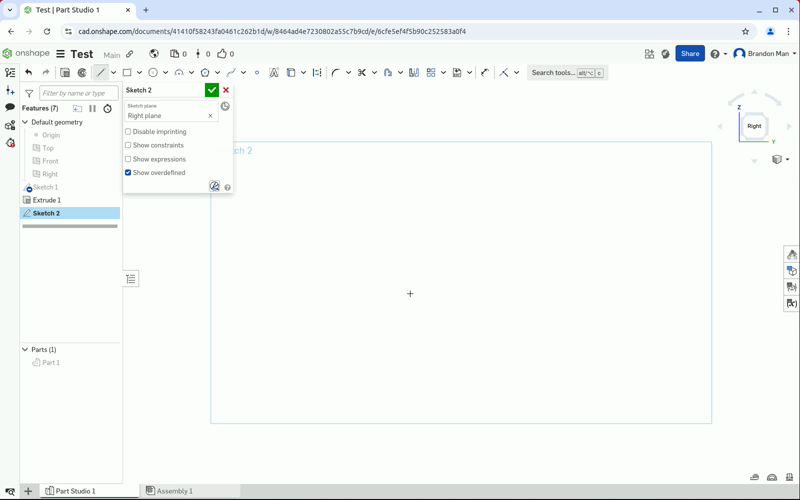
click(410, 293)
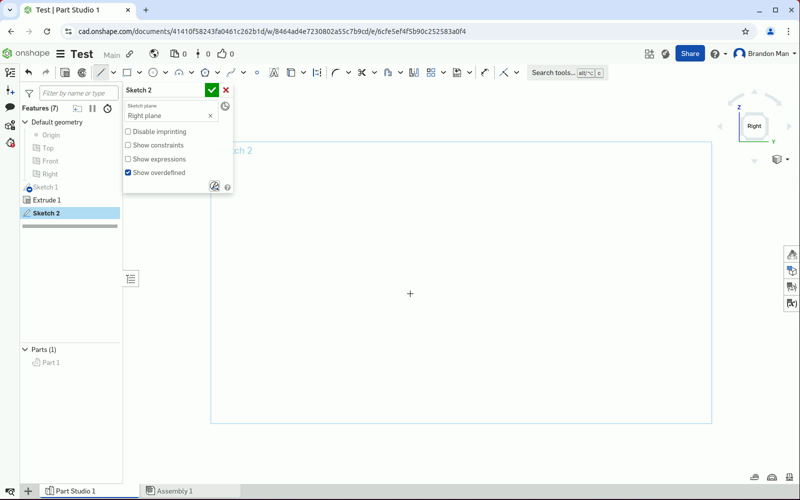
key_up(shift)
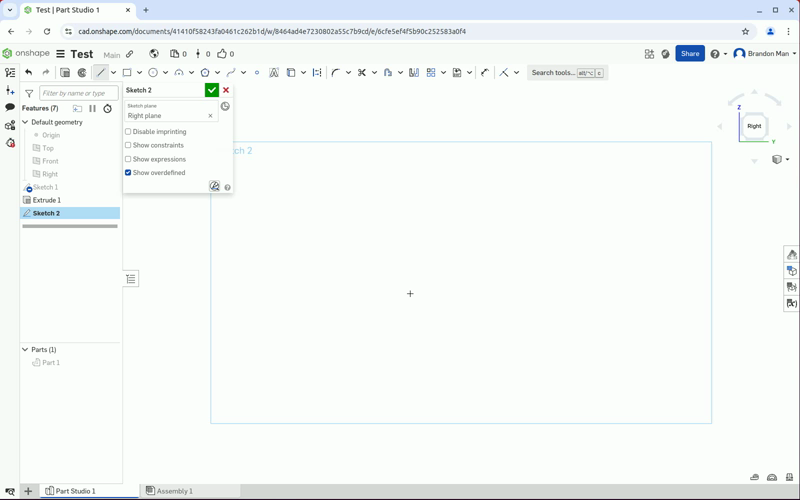
key_down(shift)
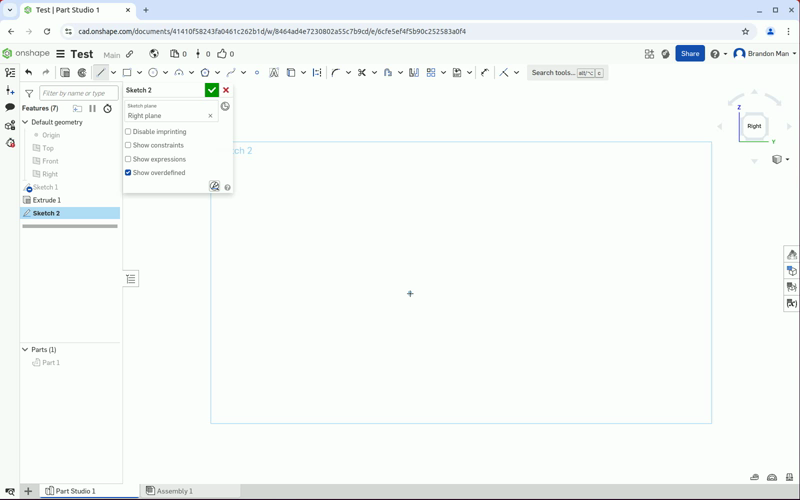
mouse_move(440, 293)
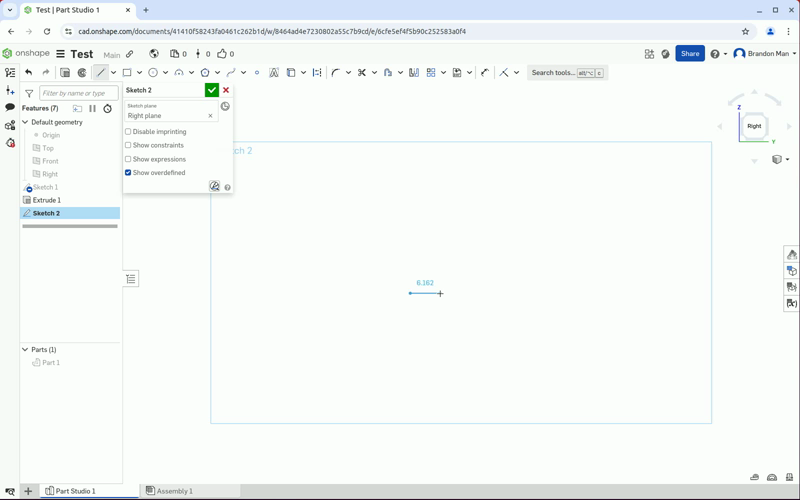
mouse_move(416, 293)
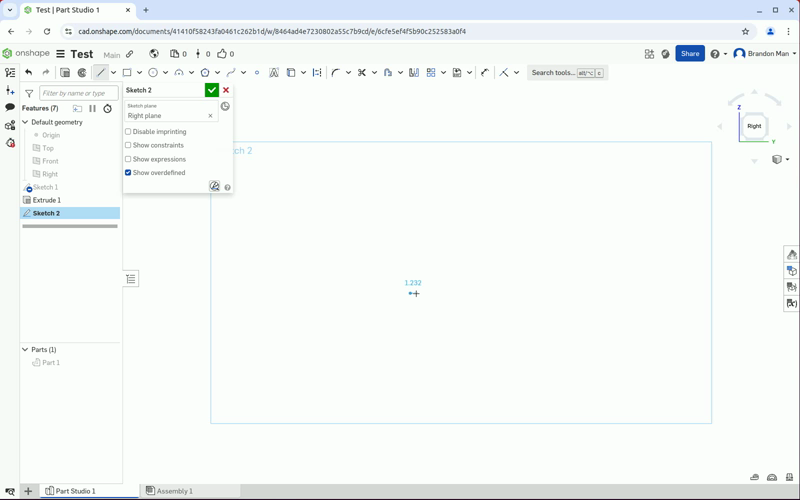
scroll(6)
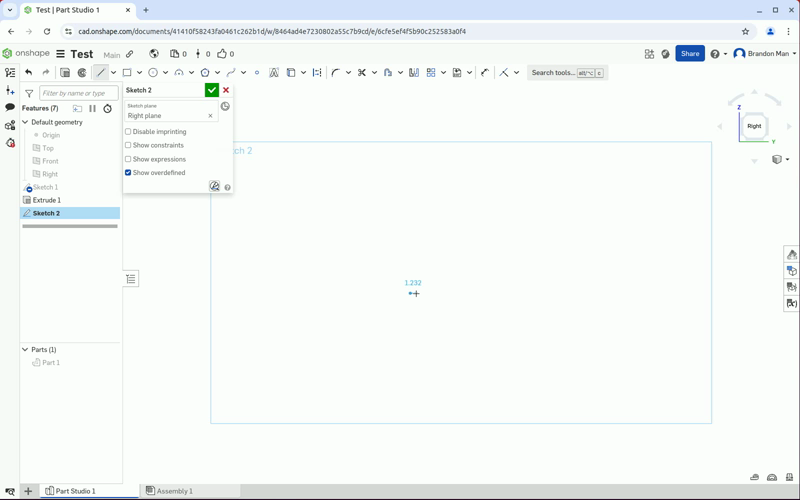
scroll(6)
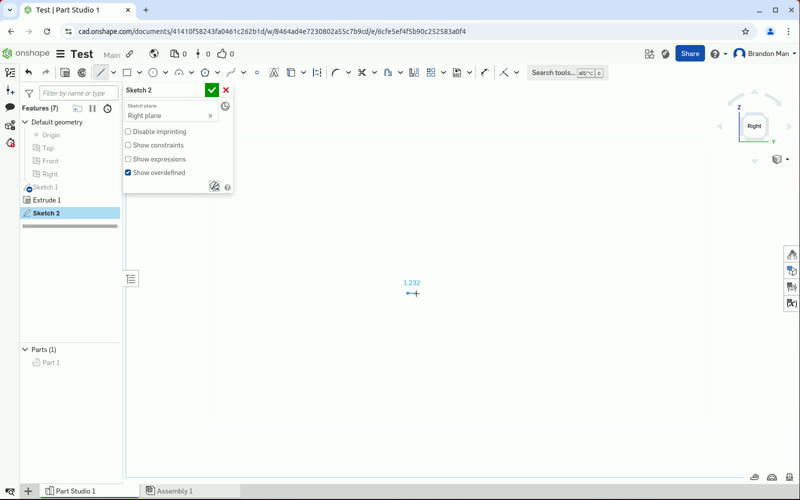
scroll(6)
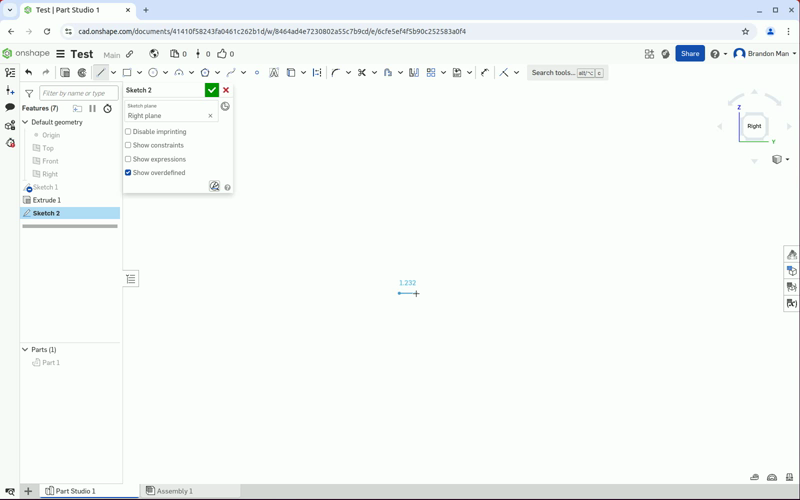
scroll(6)
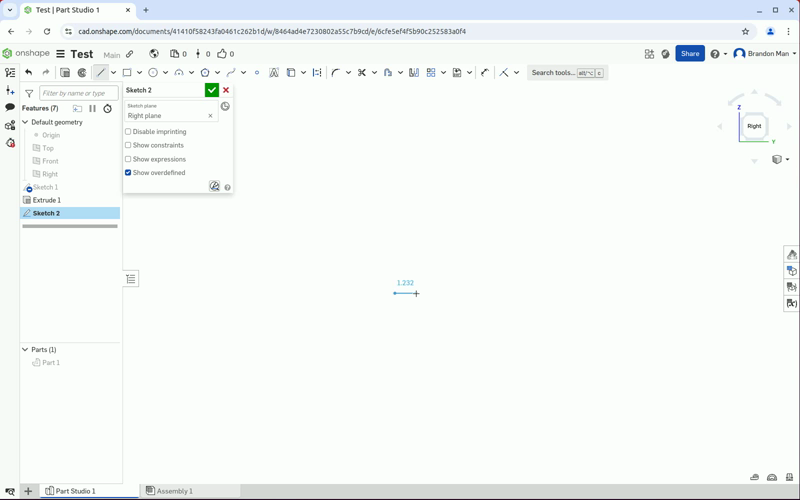
scroll(6)
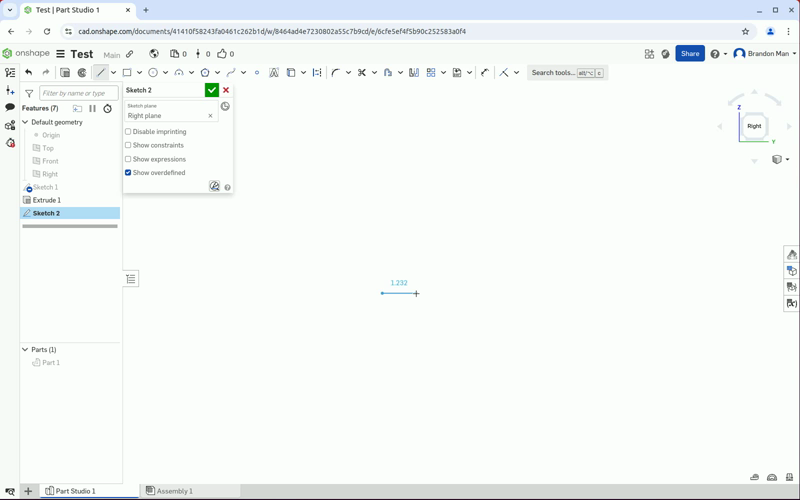
scroll(6)
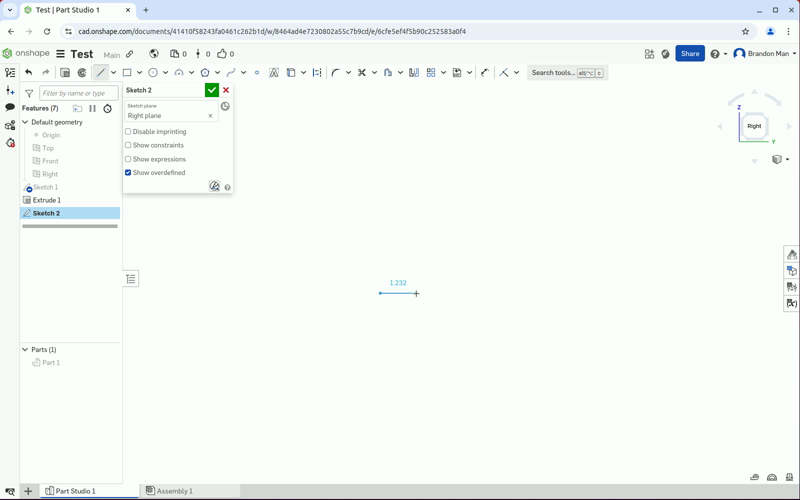
scroll(6)
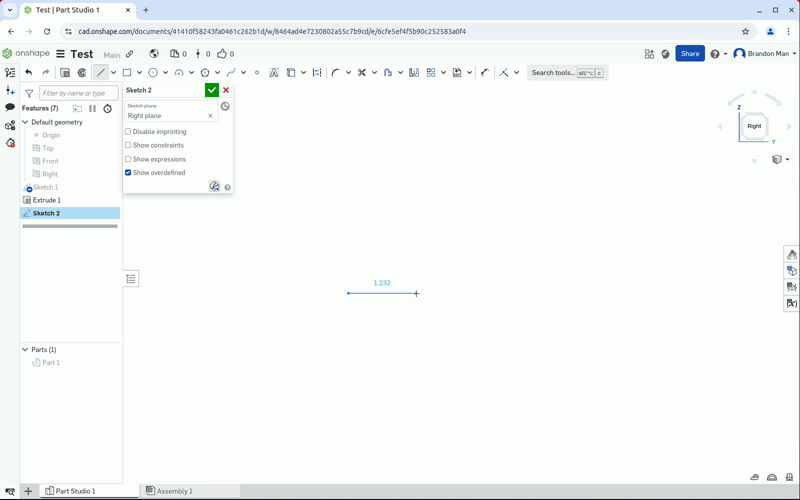
click(416, 293)
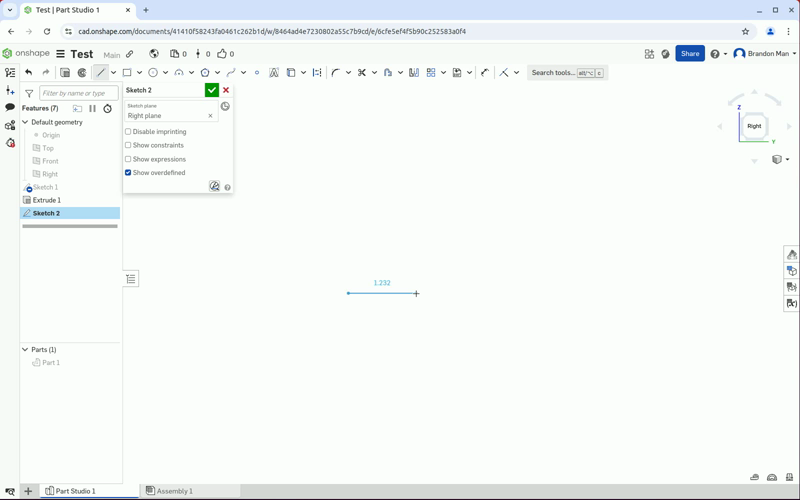
scroll(-6)
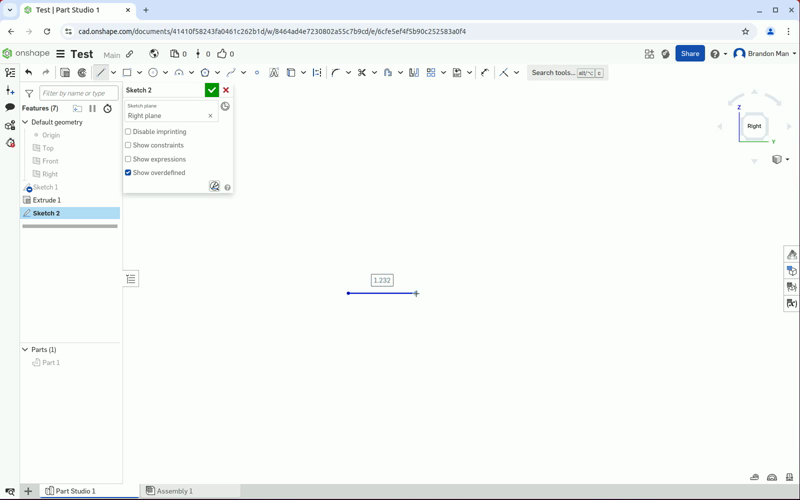
scroll(-6)
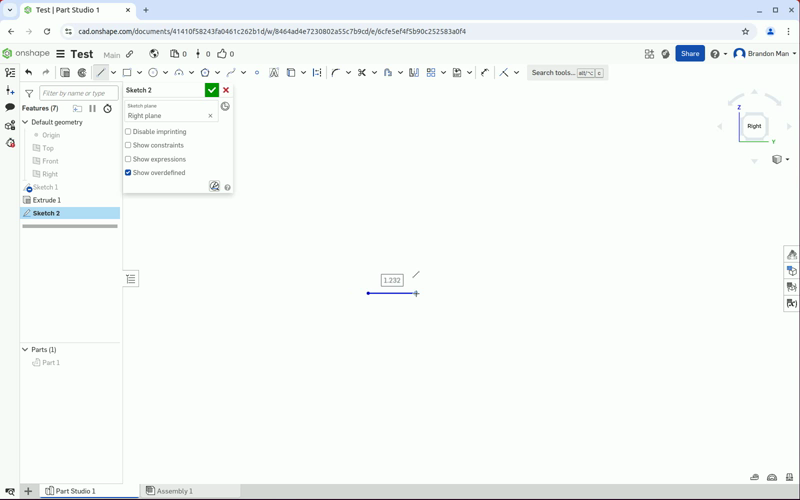
scroll(-6)
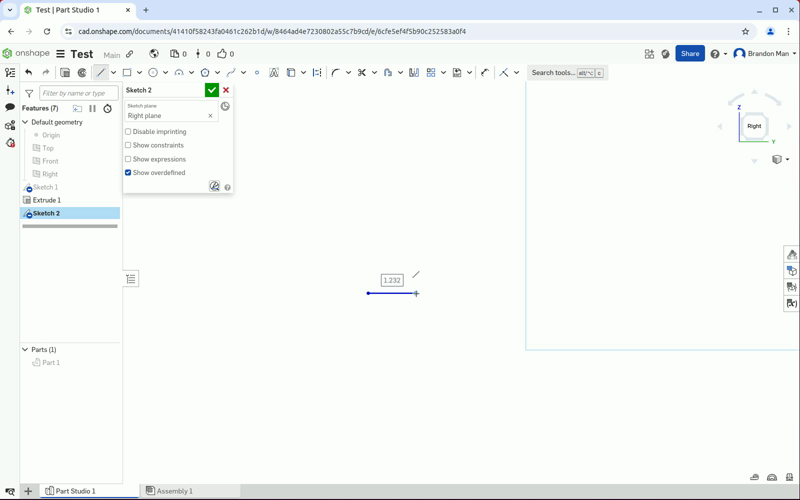
scroll(-6)
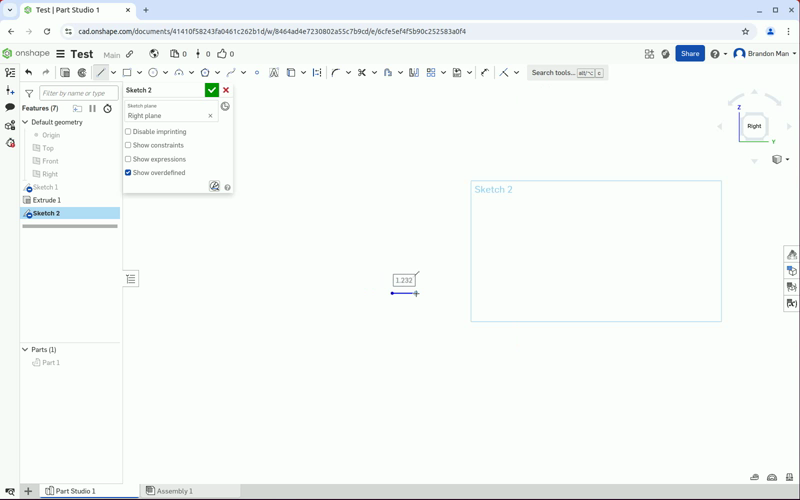
scroll(-6)
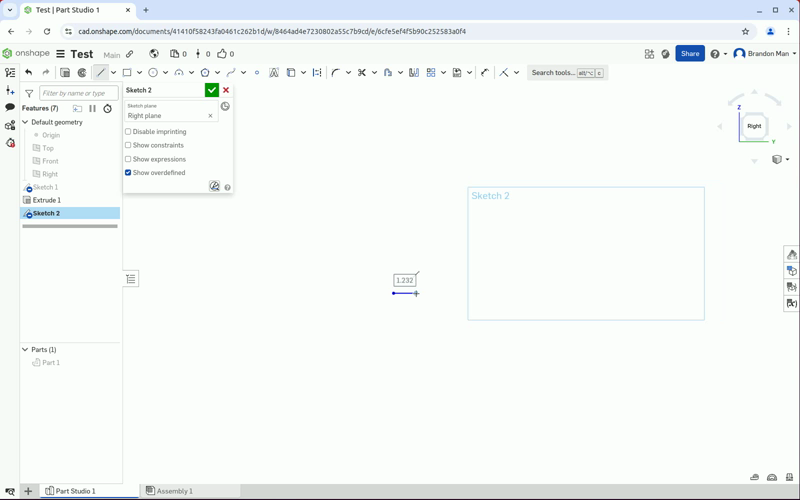
scroll(-6)
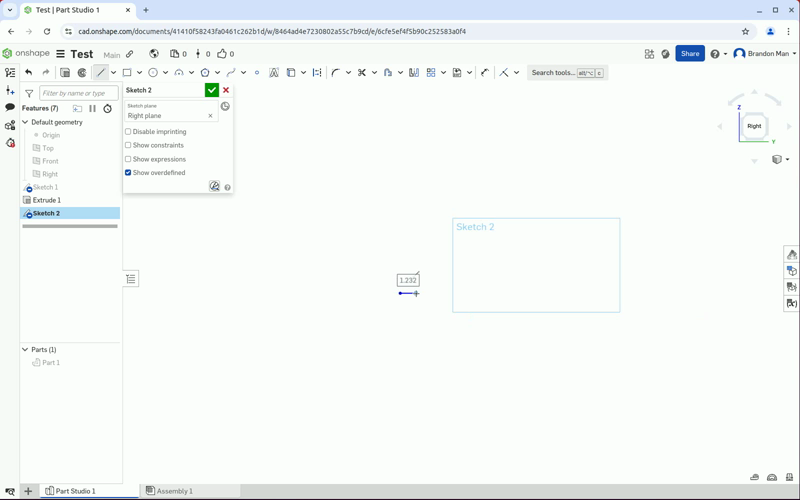
scroll(-6)
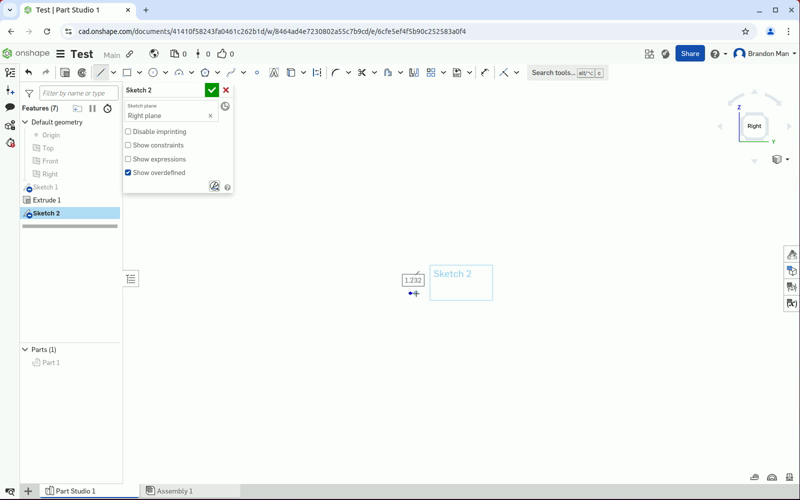
key_up(shift)
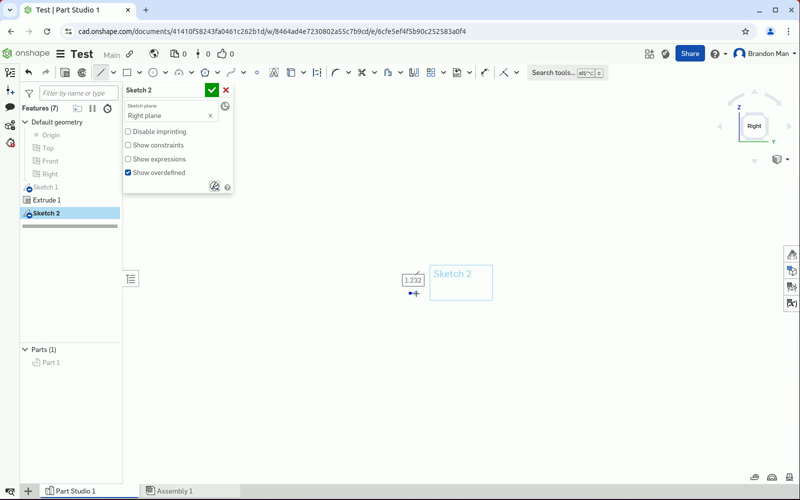
key_down(shift)
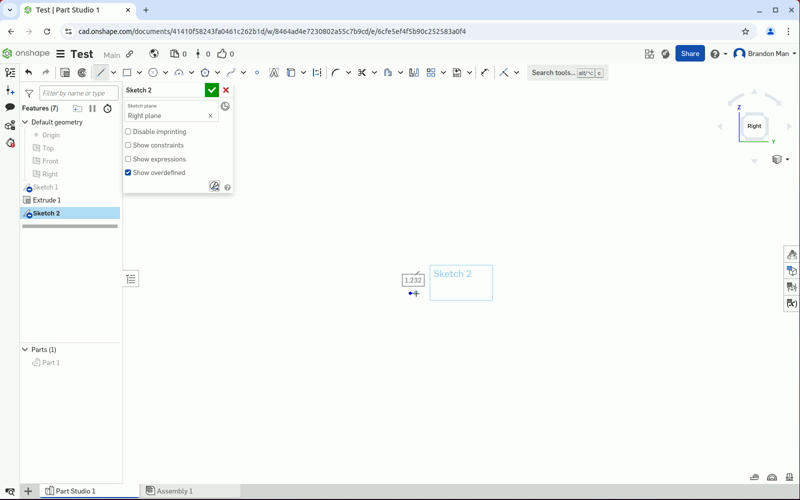
mouse_move(446, 293)
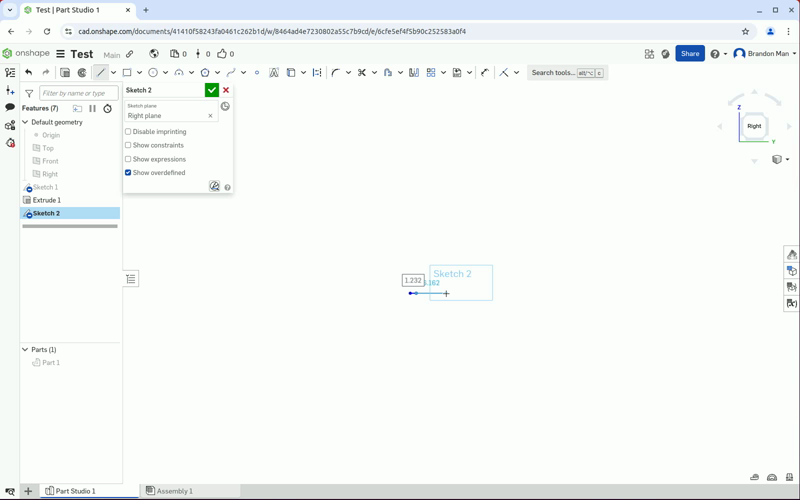
mouse_move(416, 290)
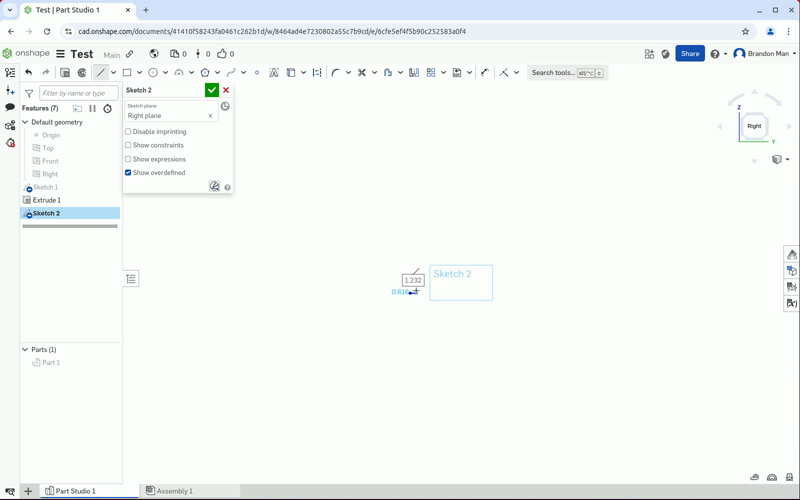
scroll(6)
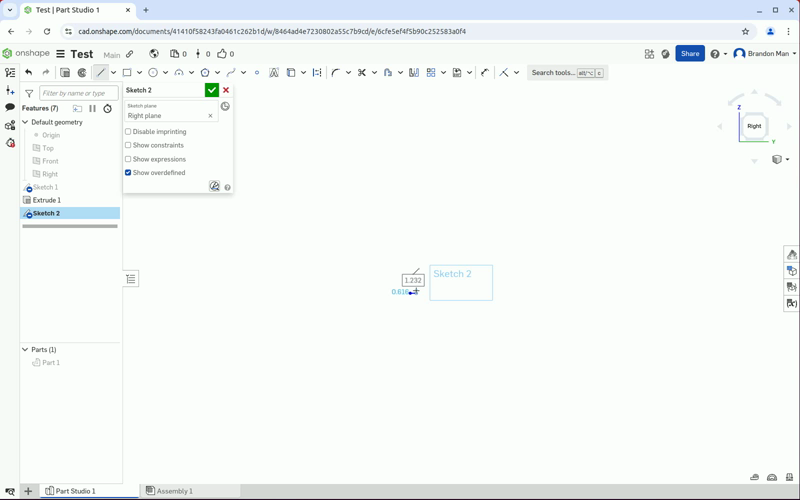
scroll(6)
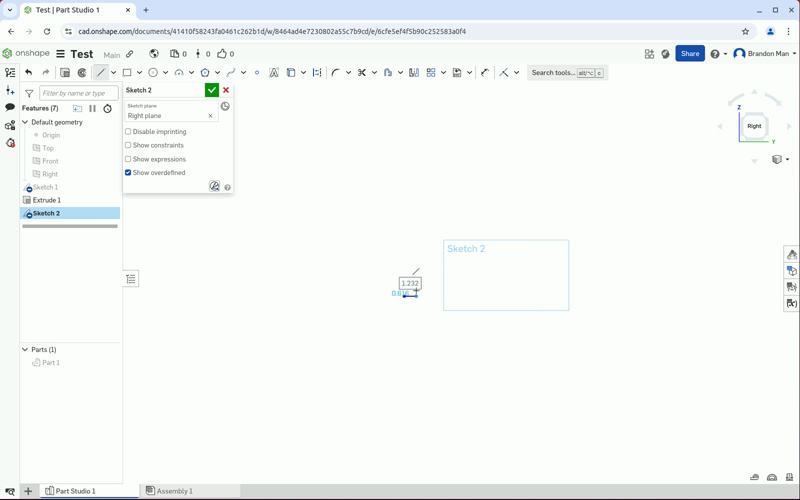
scroll(6)
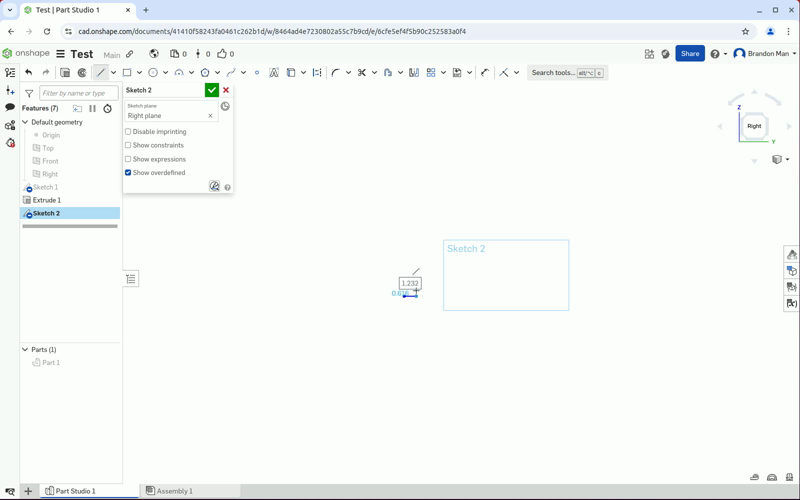
scroll(6)
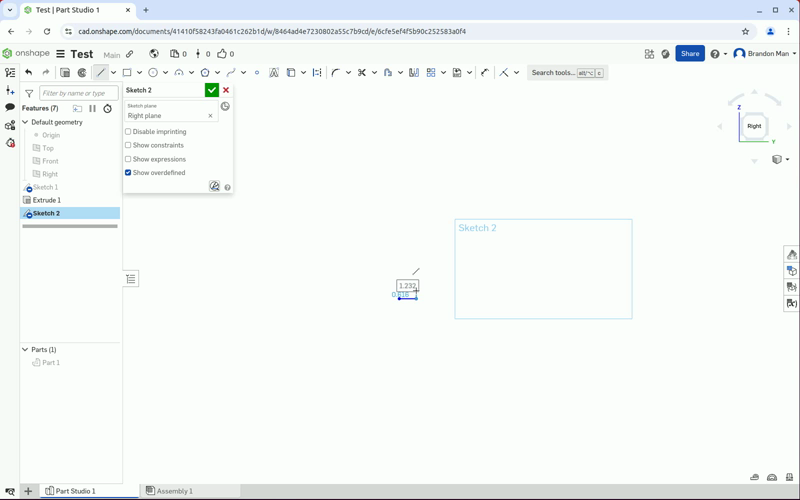
scroll(6)
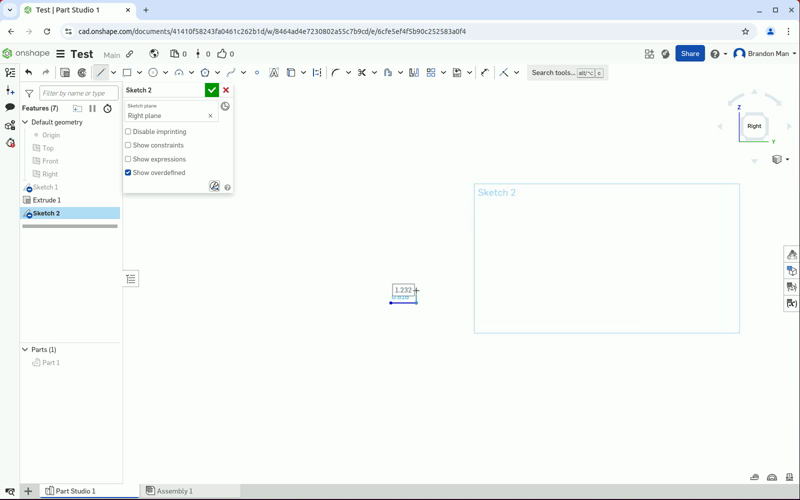
scroll(6)
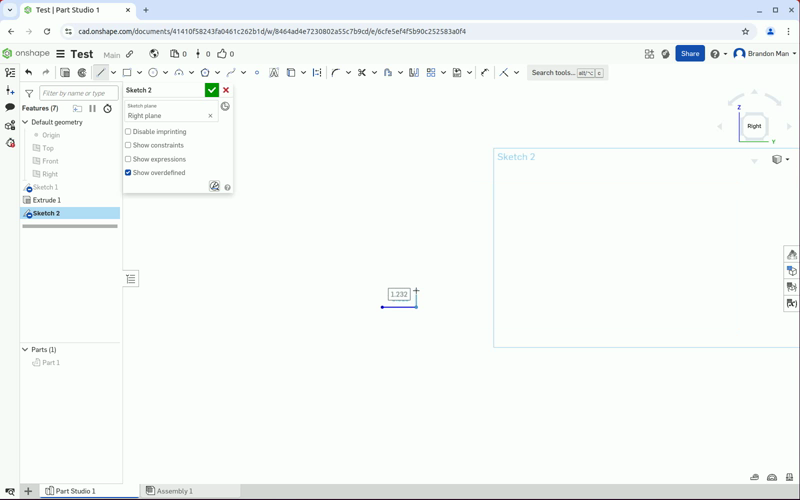
scroll(6)
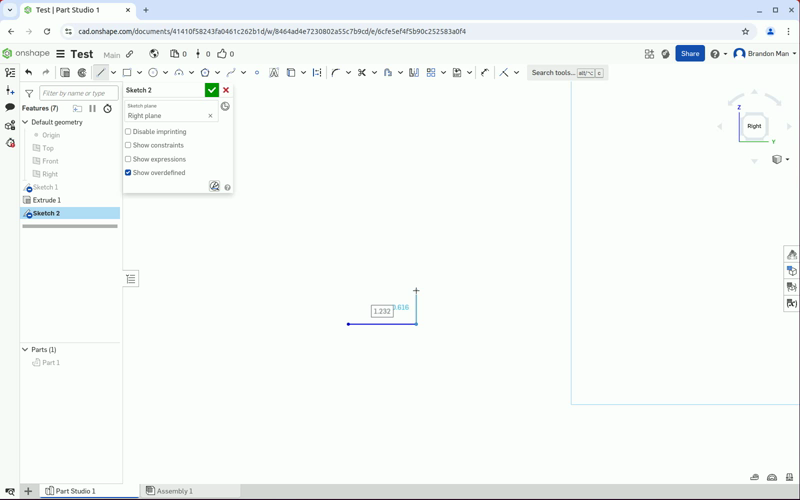
click(416, 290)
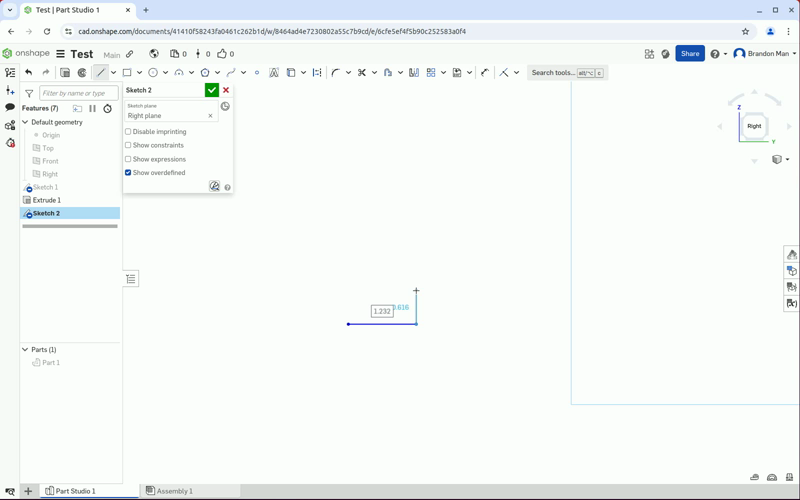
scroll(-6)
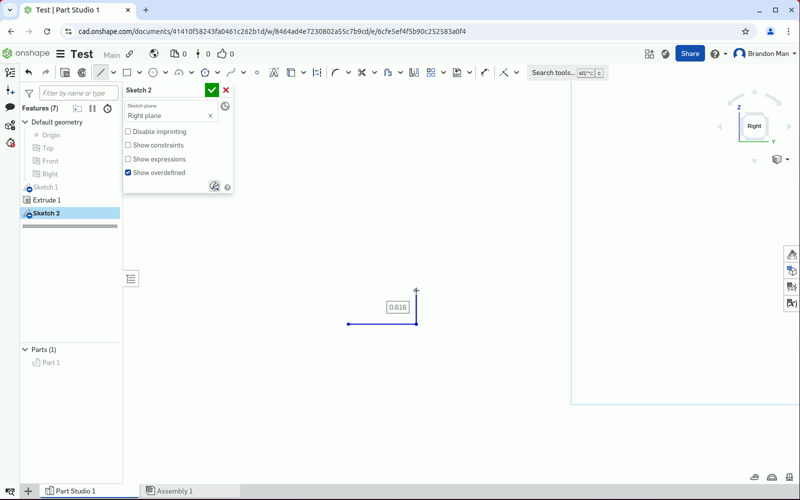
scroll(-6)
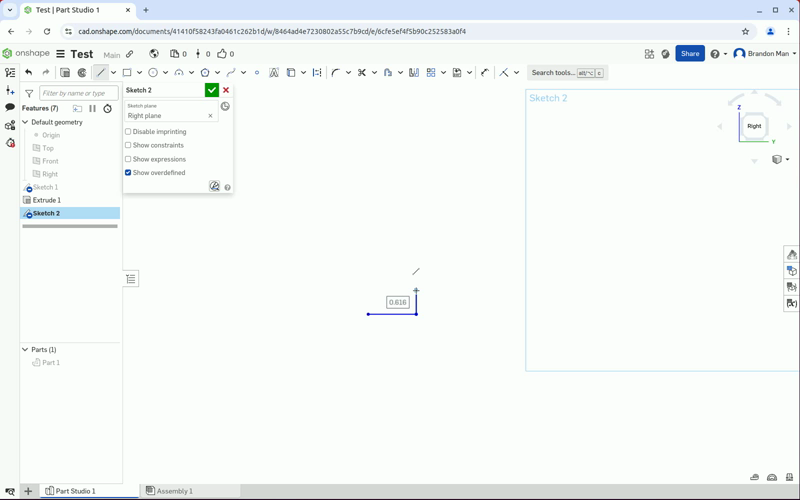
scroll(-6)
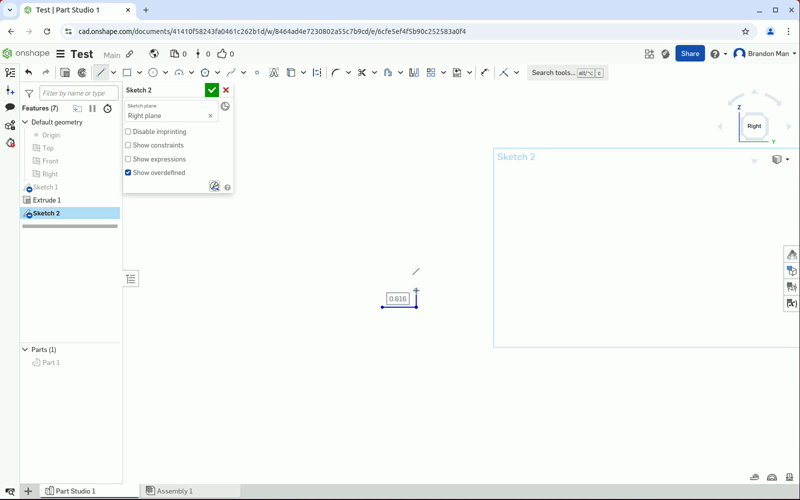
scroll(-6)
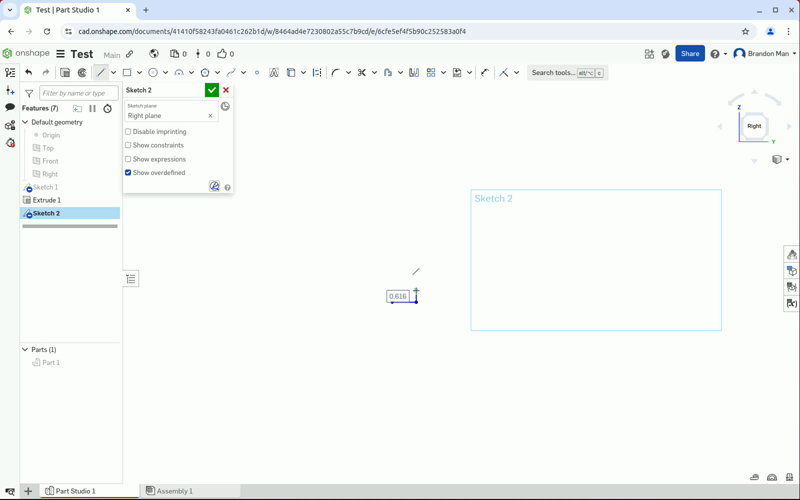
scroll(-6)
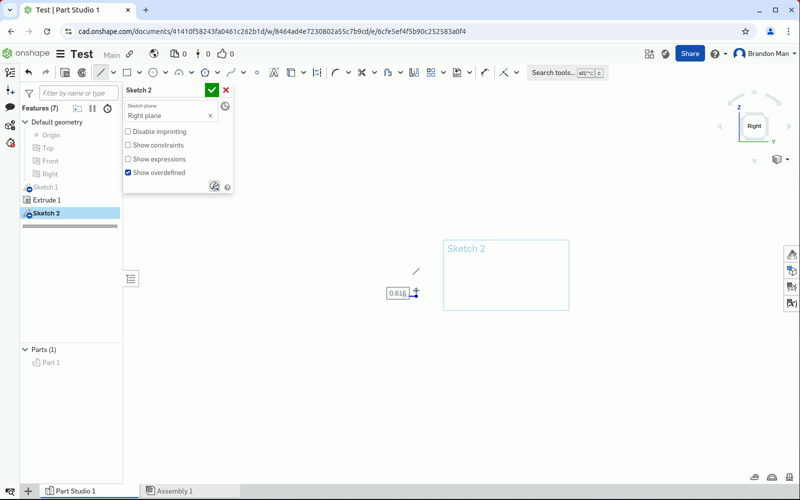
scroll(-6)
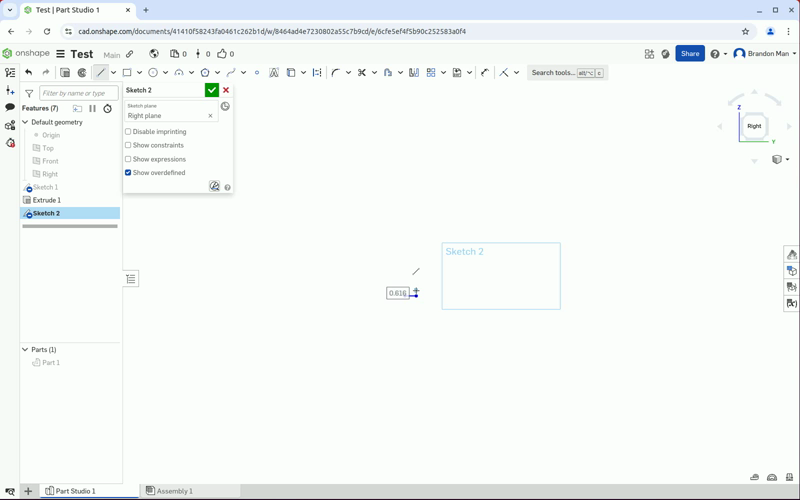
scroll(-6)
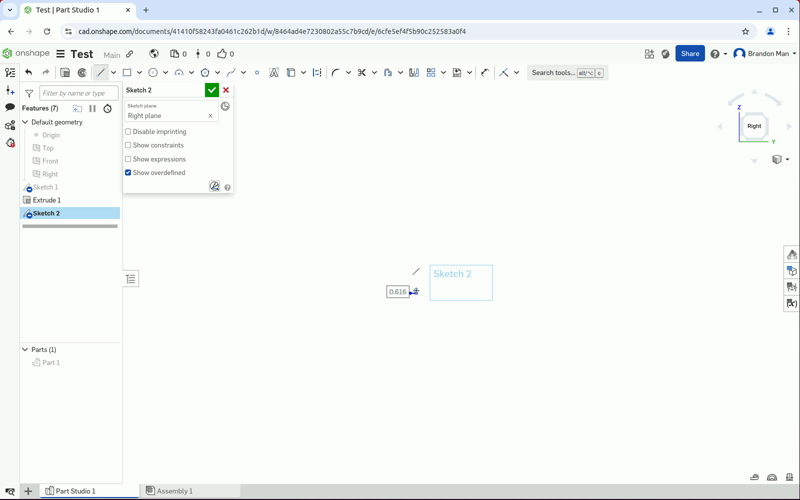
key_up(shift)
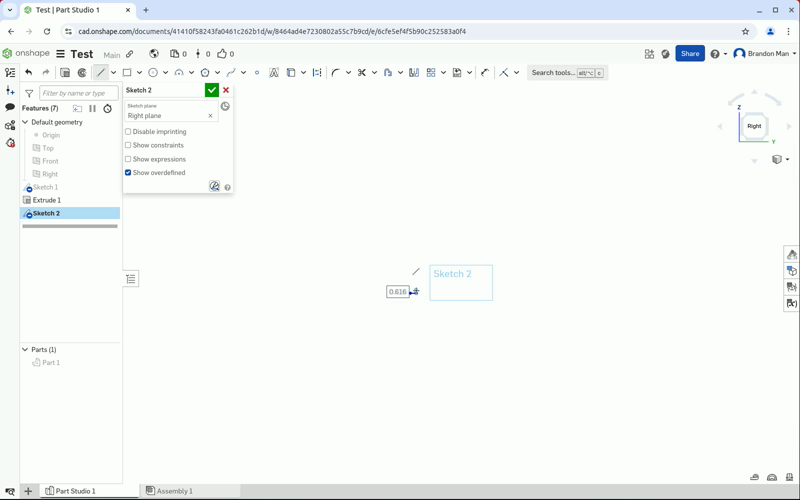
key_down(shift)
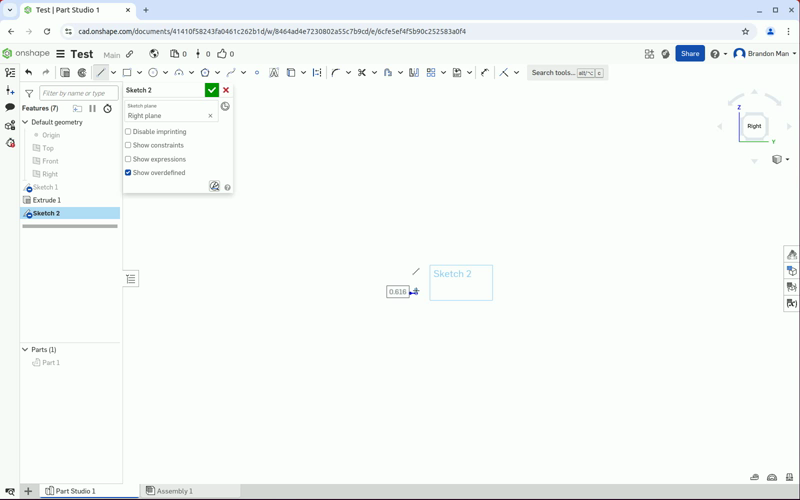
mouse_move(446, 290)
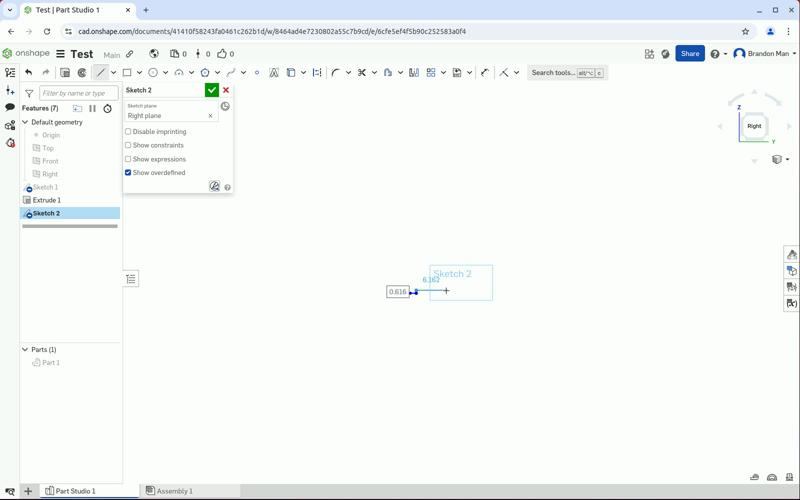
mouse_move(410, 290)
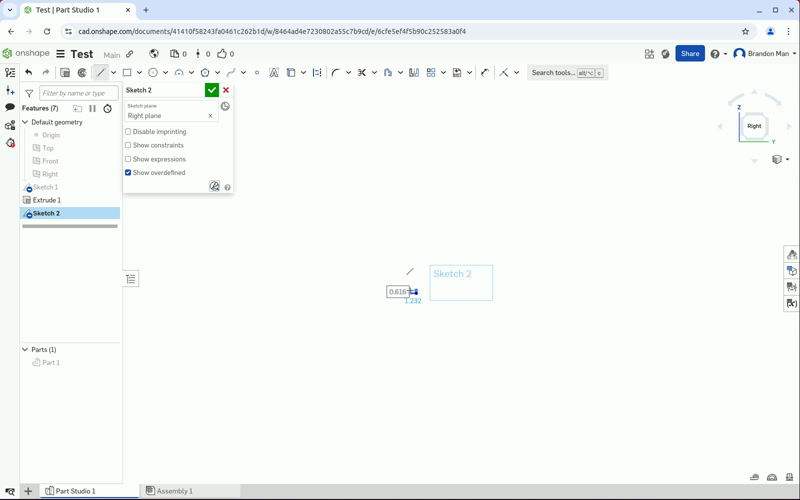
scroll(6)
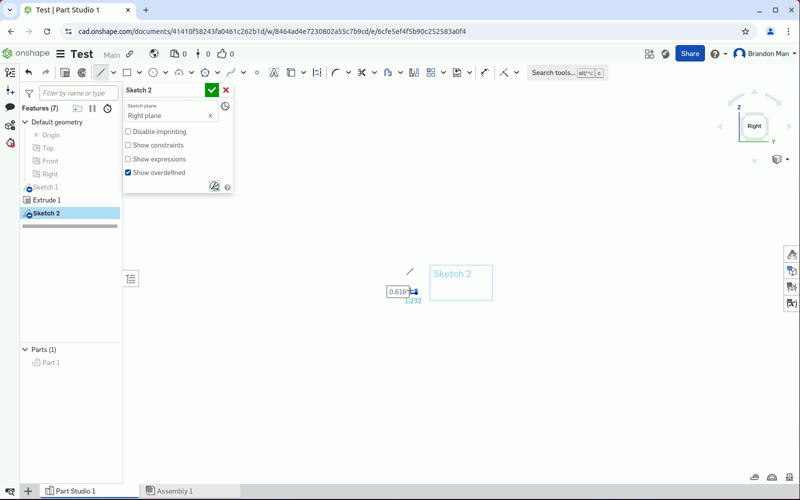
scroll(6)
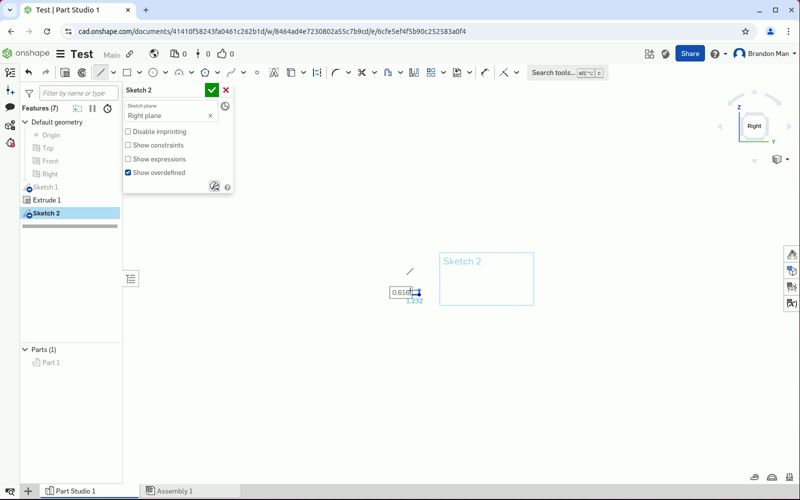
scroll(6)
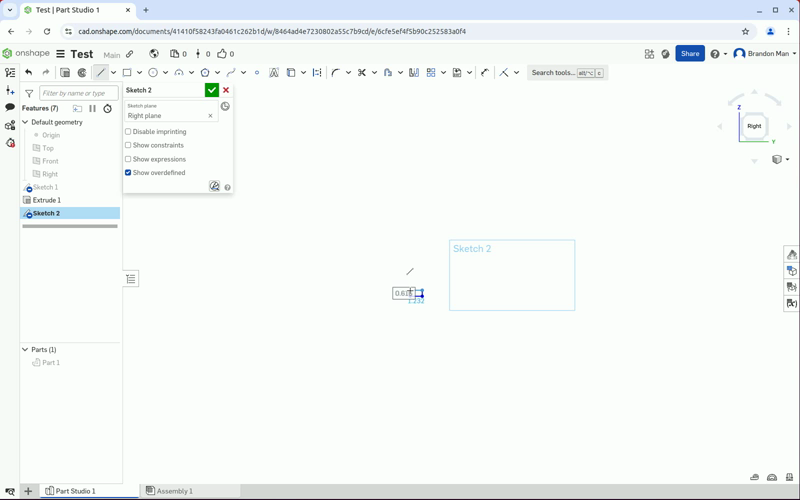
scroll(6)
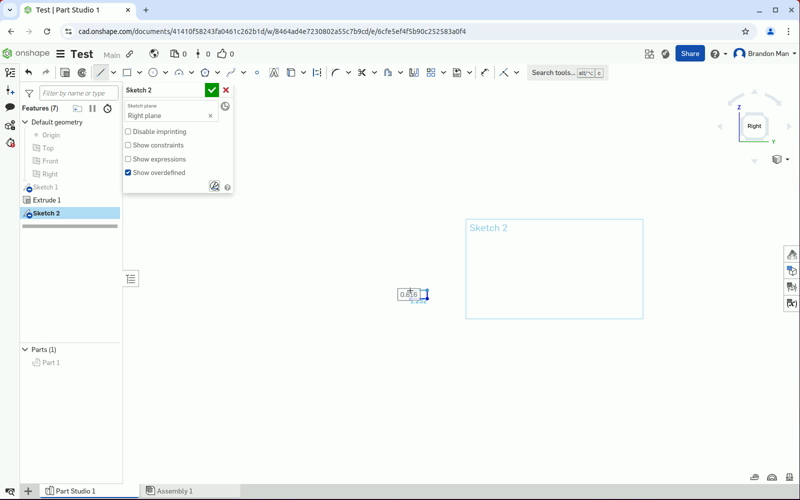
scroll(6)
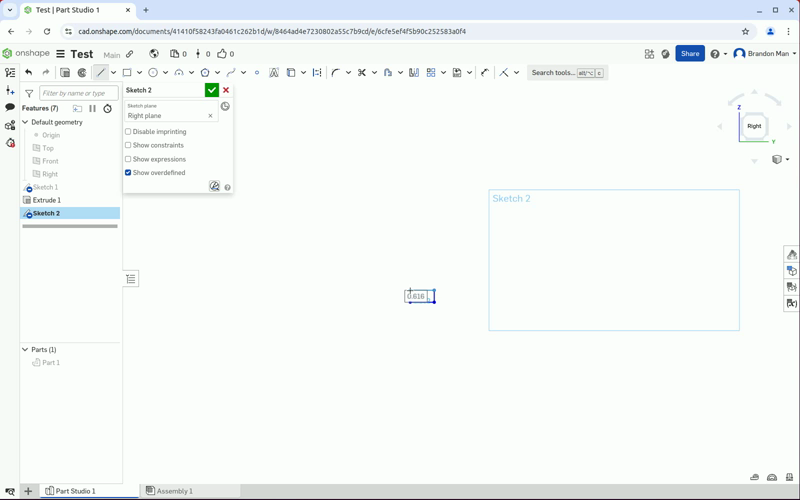
scroll(6)
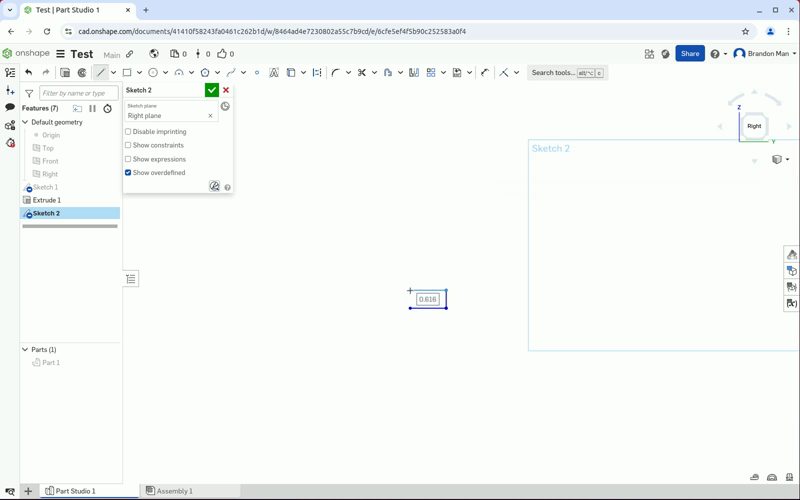
scroll(6)
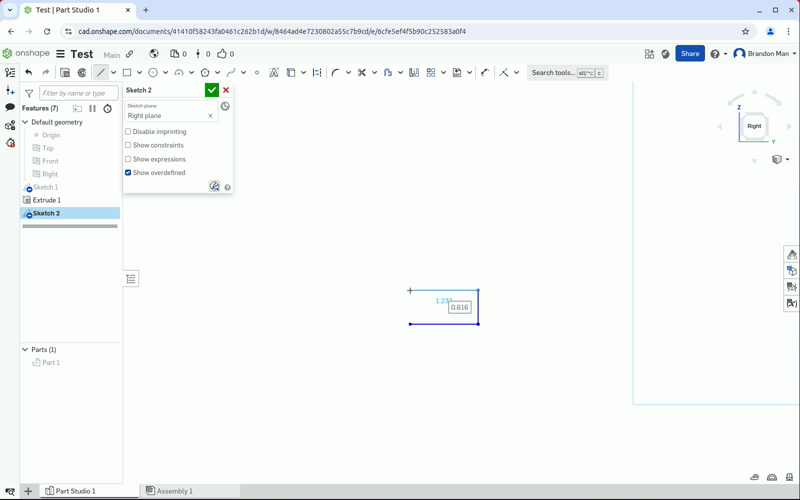
click(410, 290)
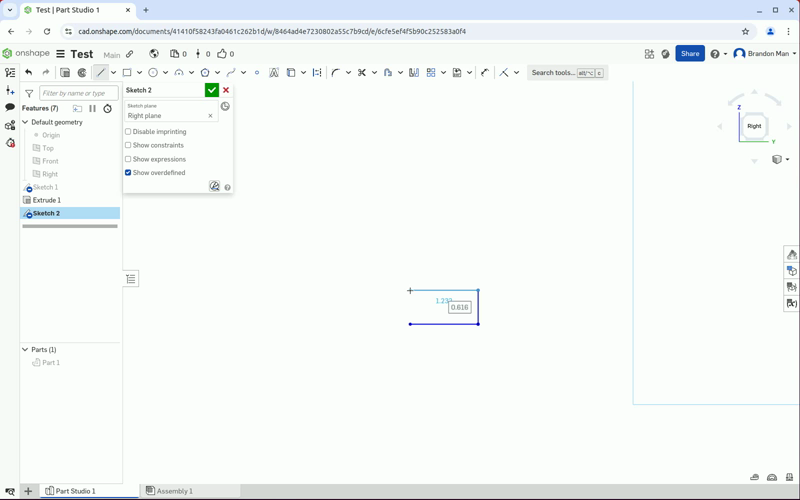
scroll(-6)
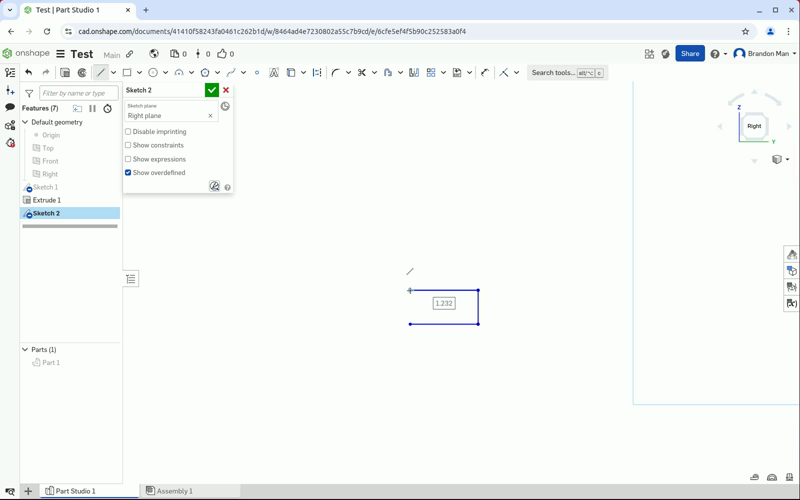
scroll(-6)
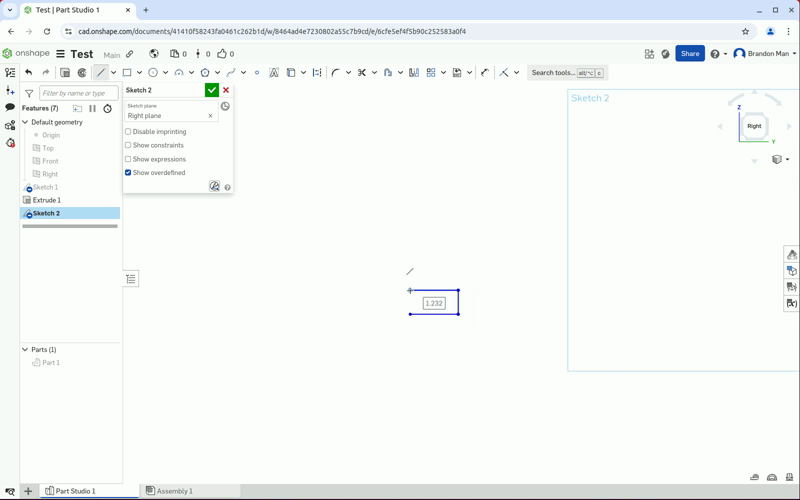
scroll(-6)
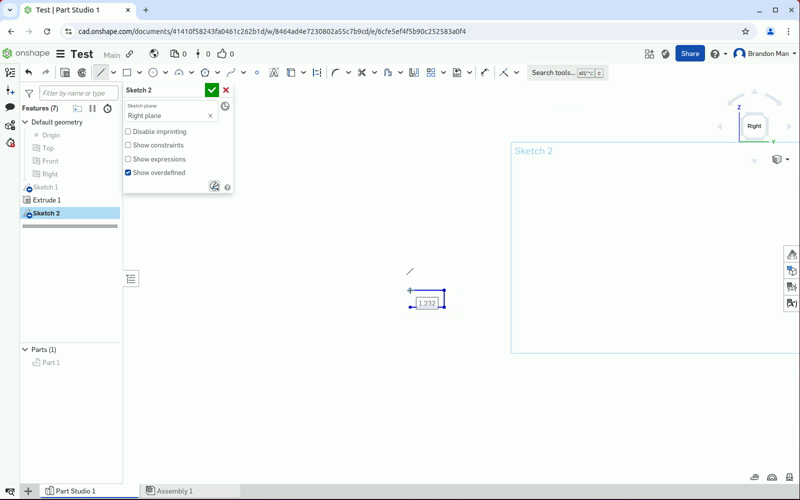
scroll(-6)
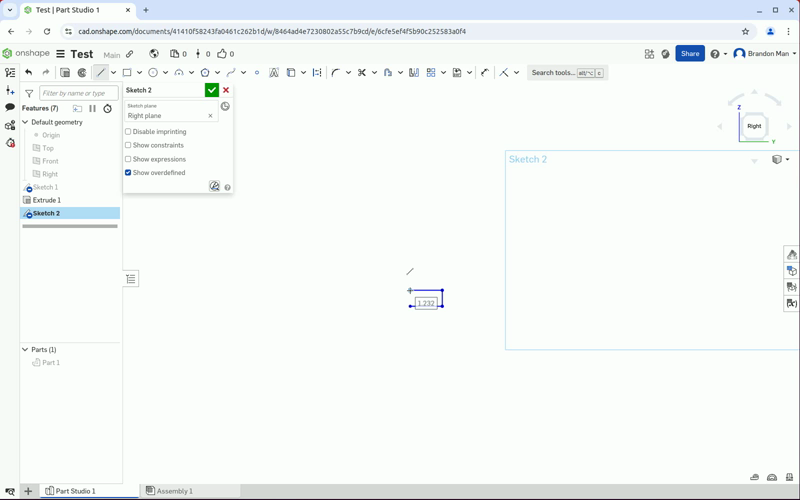
scroll(-6)
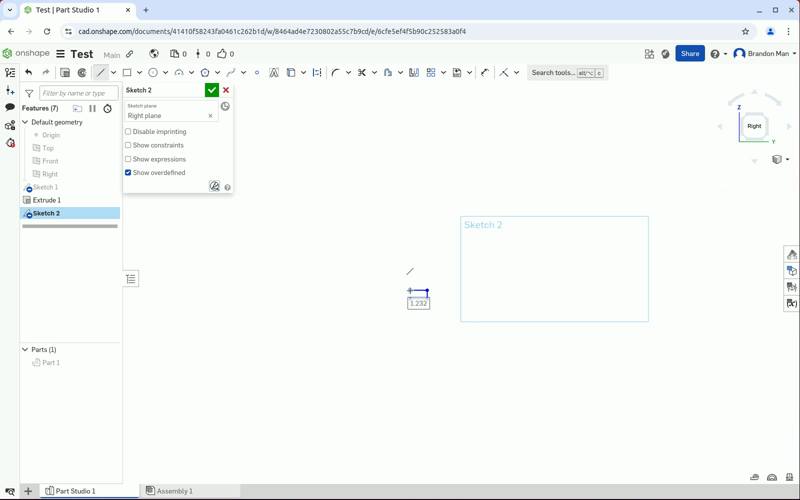
scroll(-6)
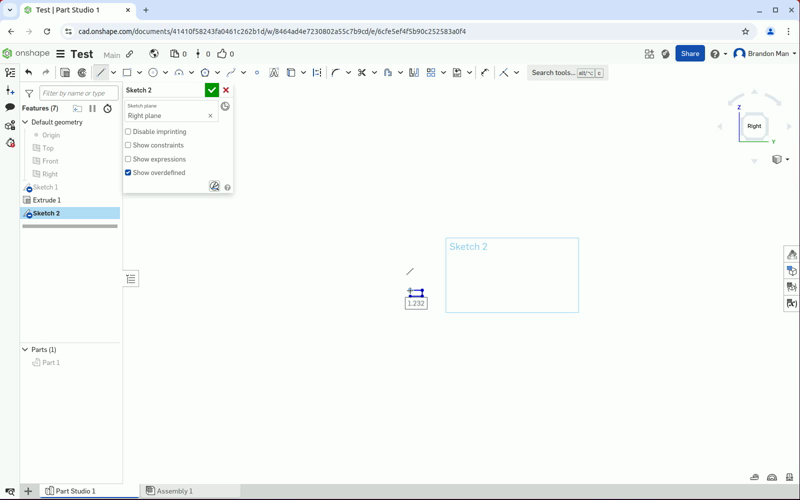
scroll(-6)
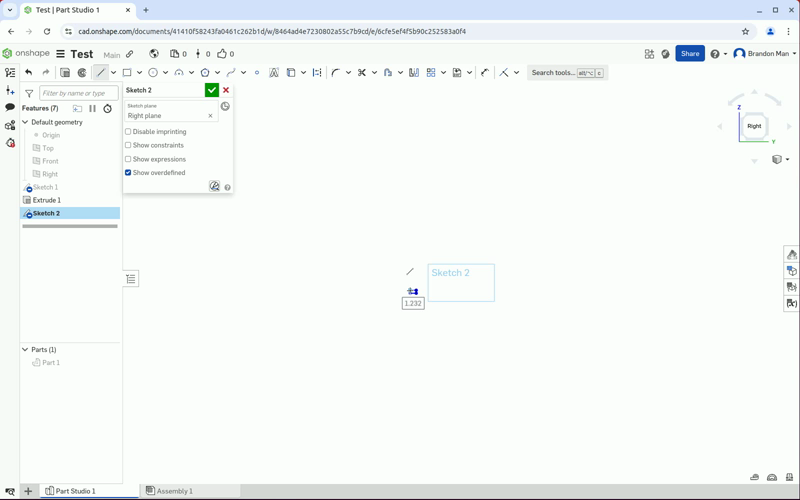
key_up(shift)
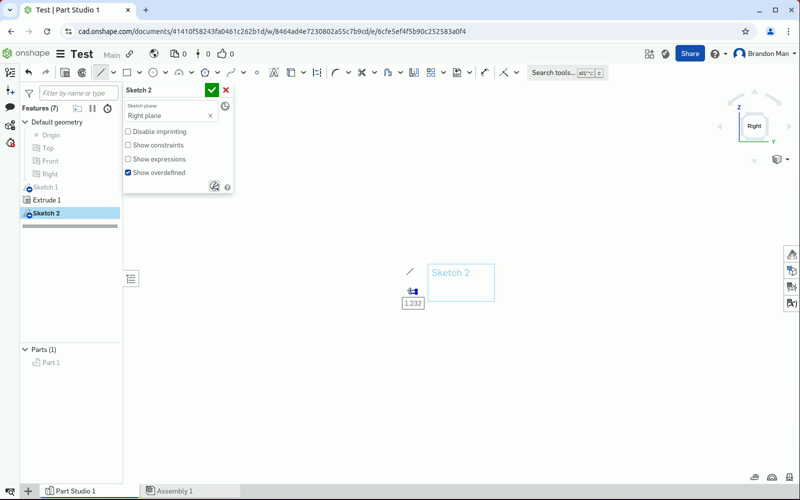
mouse_move(440, 290)
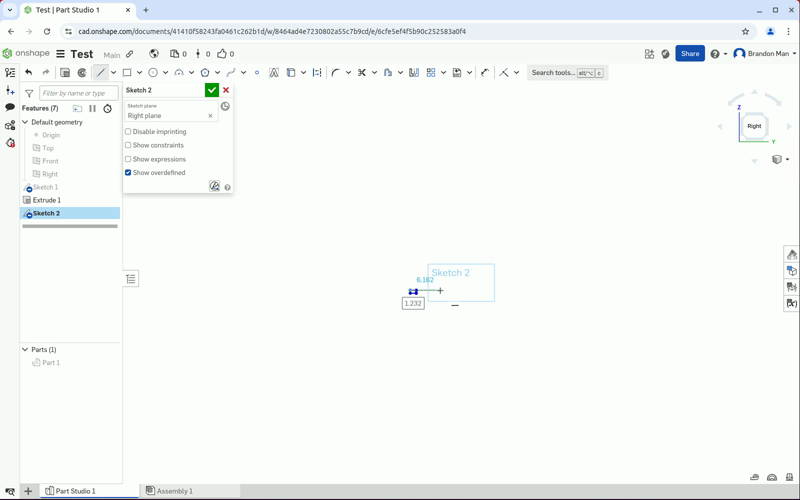
key_down(shift)
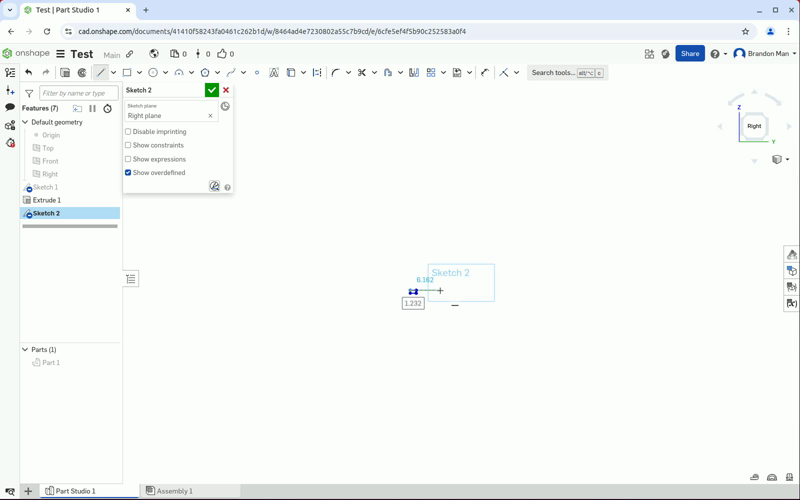
mouse_move(410, 293)
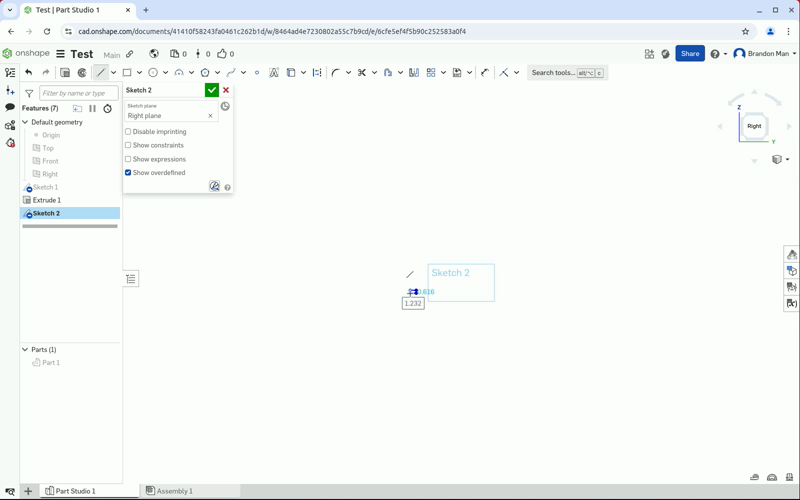
scroll(6)
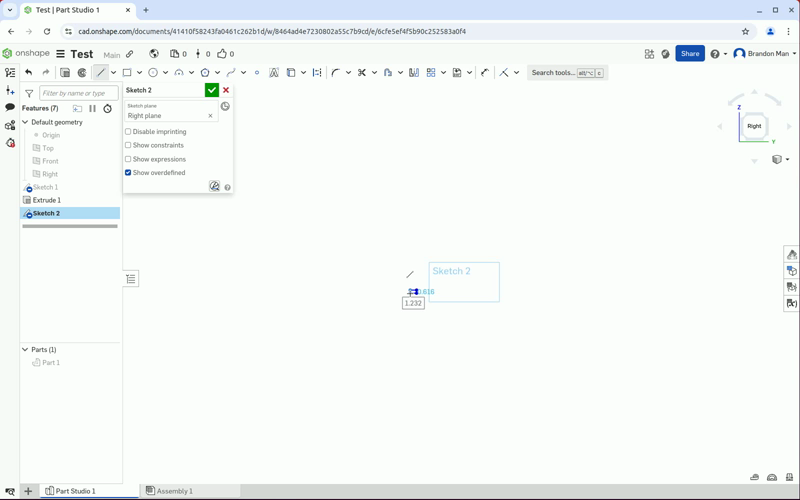
scroll(6)
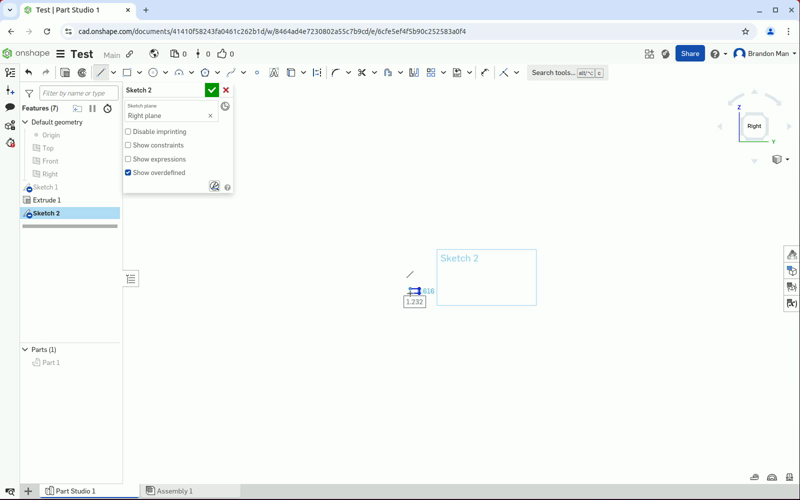
scroll(6)
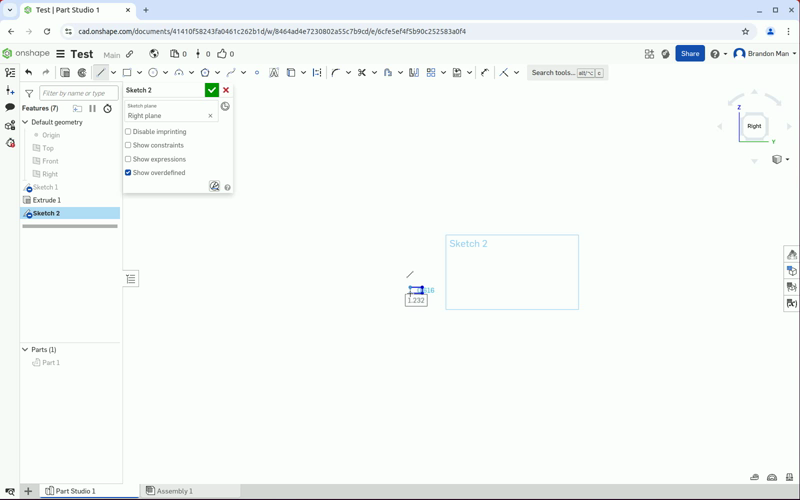
scroll(6)
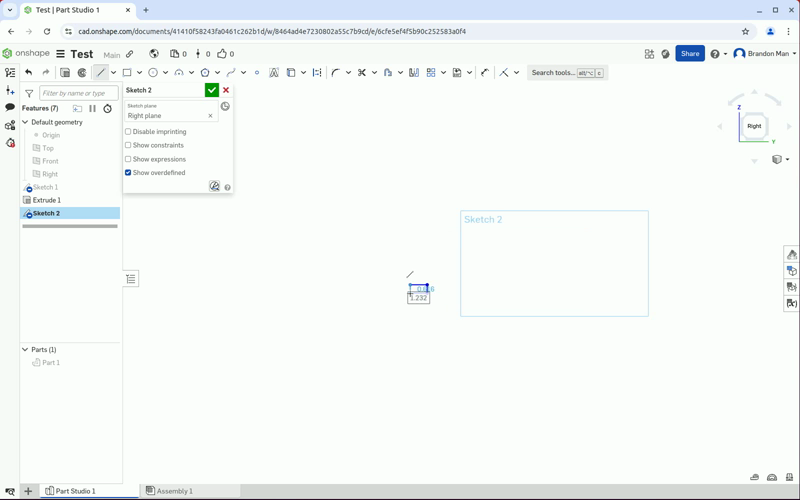
scroll(6)
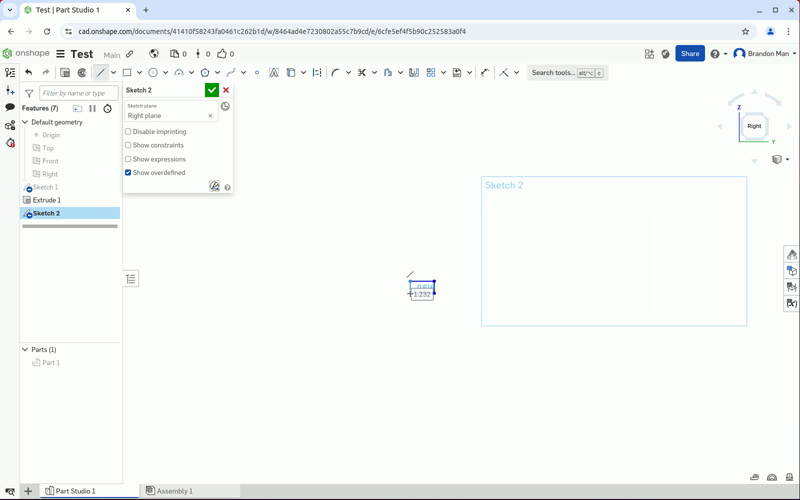
scroll(6)
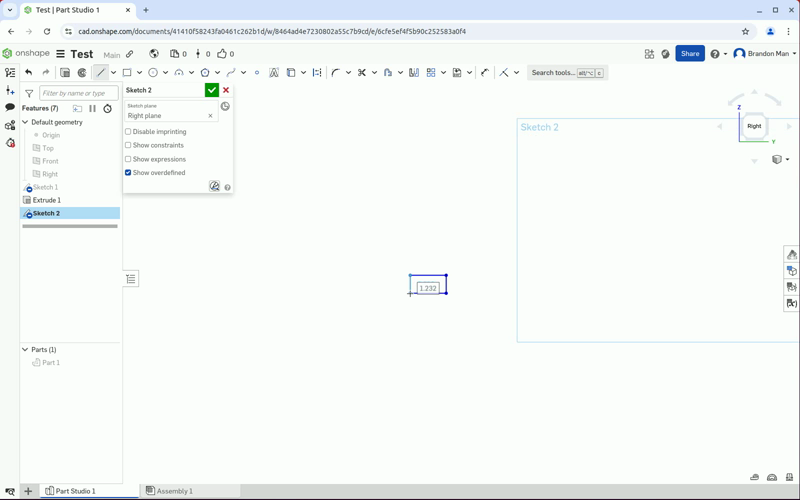
scroll(6)
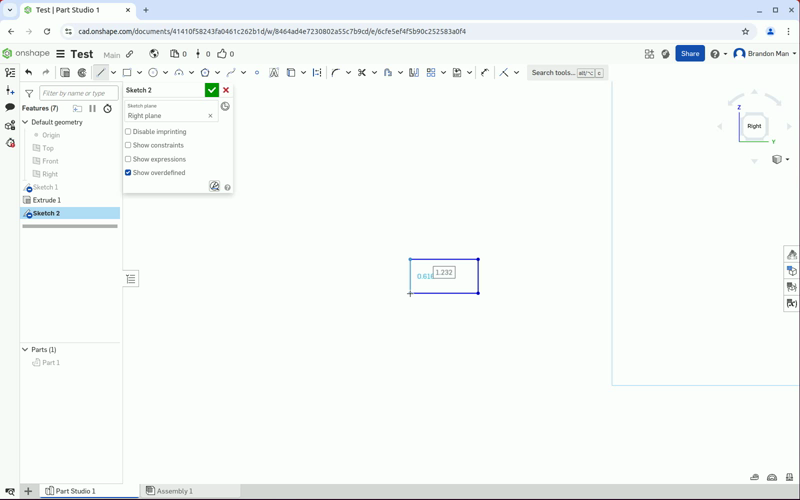
key_up(shift)
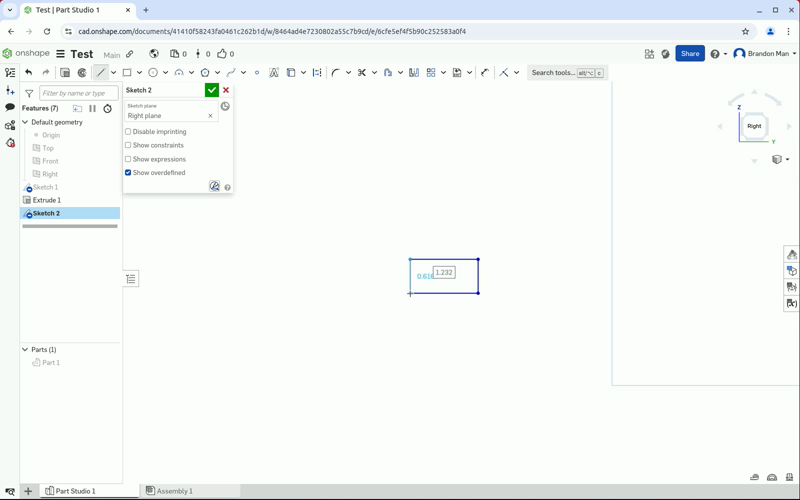
click(410, 293)
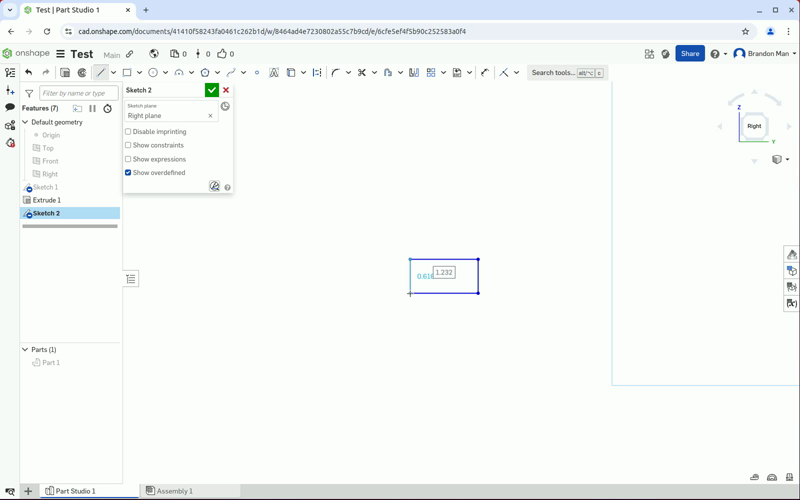
scroll(-6)
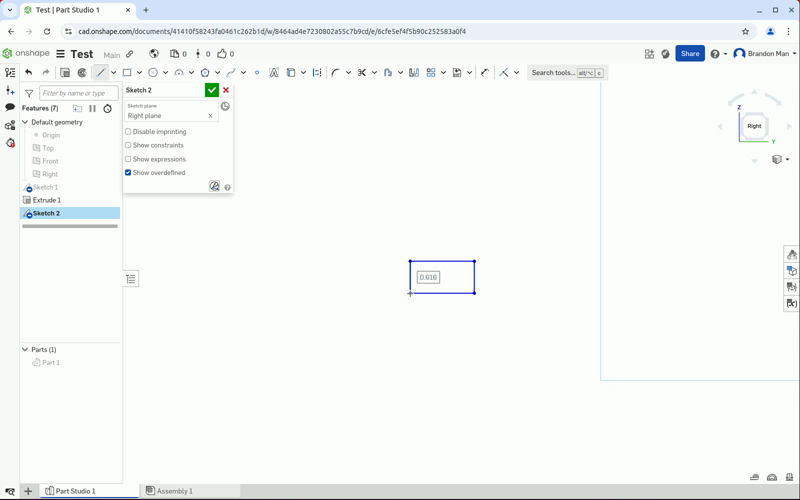
scroll(-6)
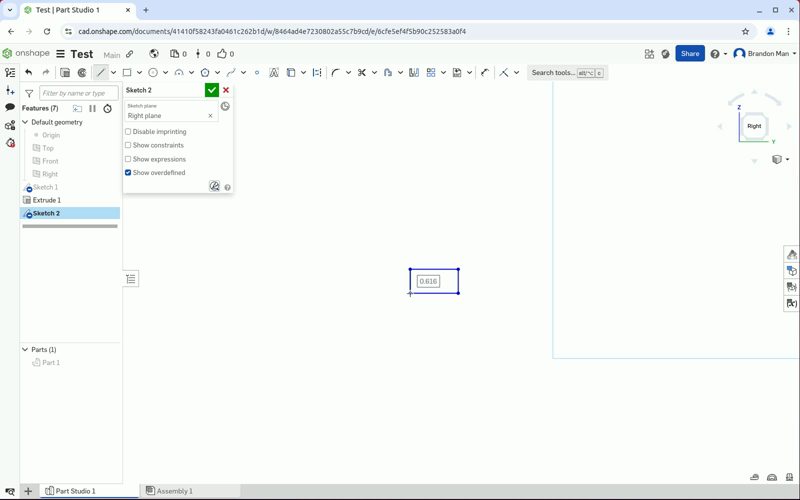
scroll(-6)
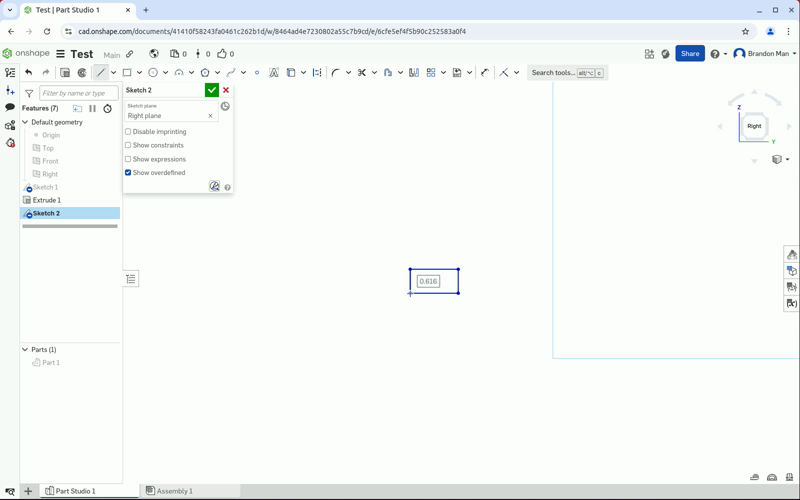
scroll(-6)
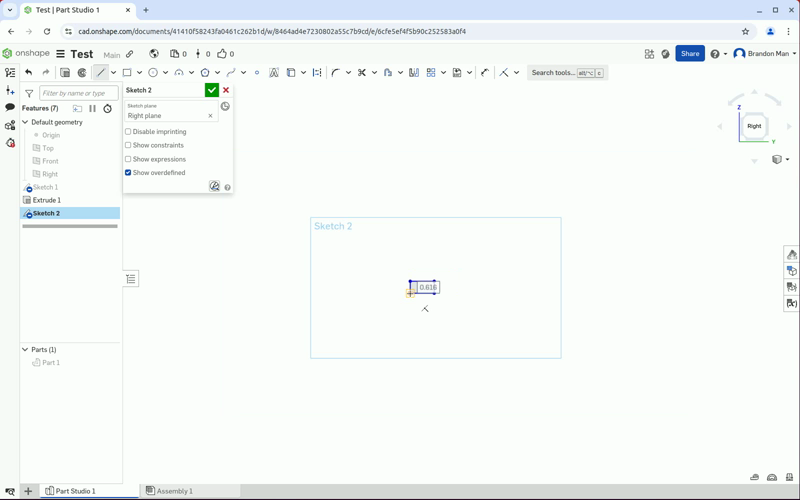
scroll(-6)
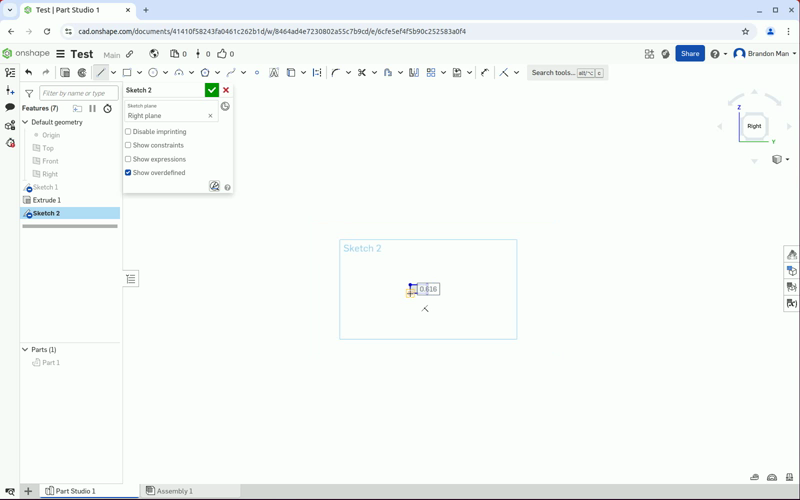
scroll(-6)
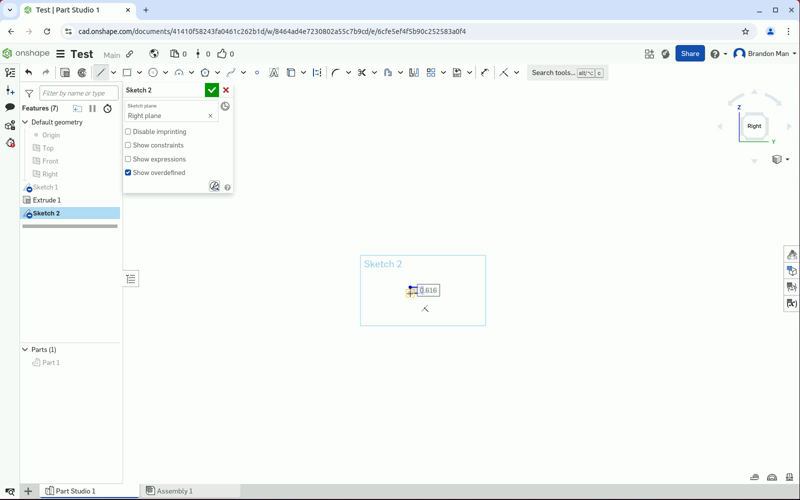
scroll(-6)
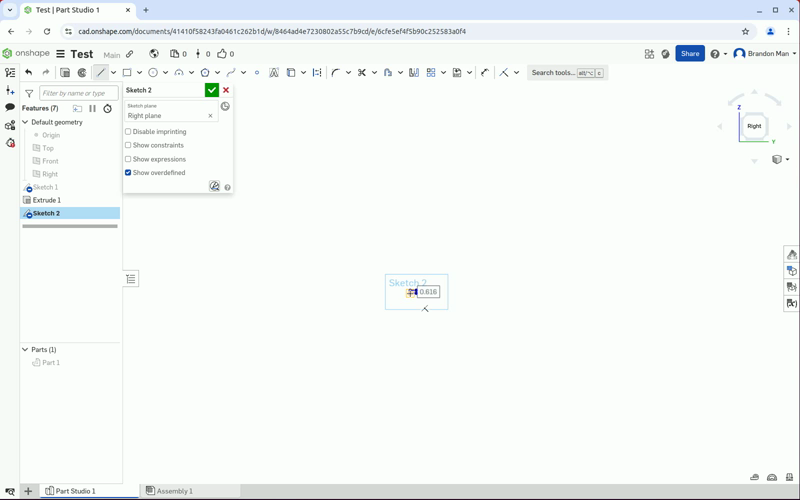
key(esc)
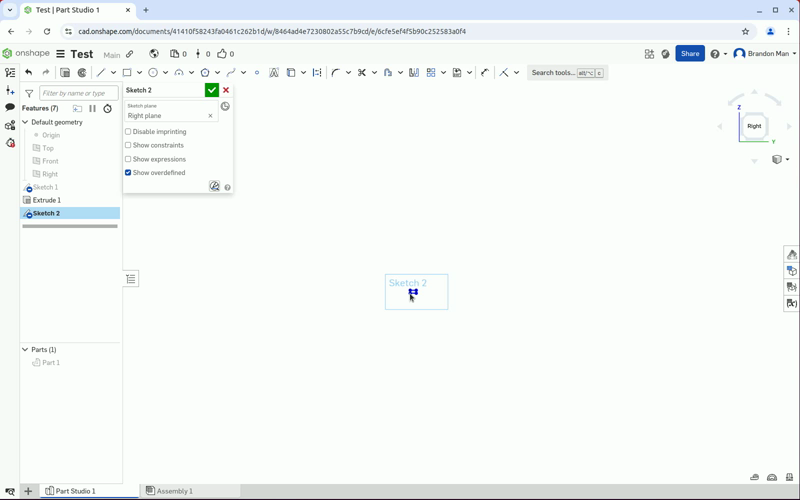
mouse_move(411, 292)
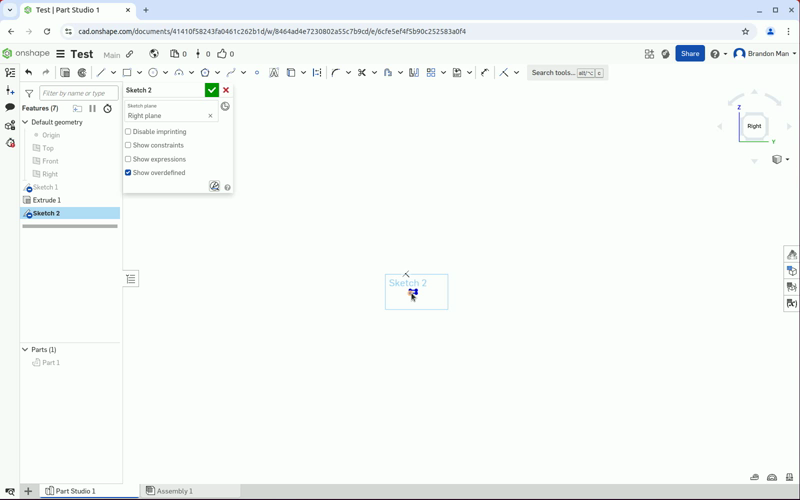
scroll(6)
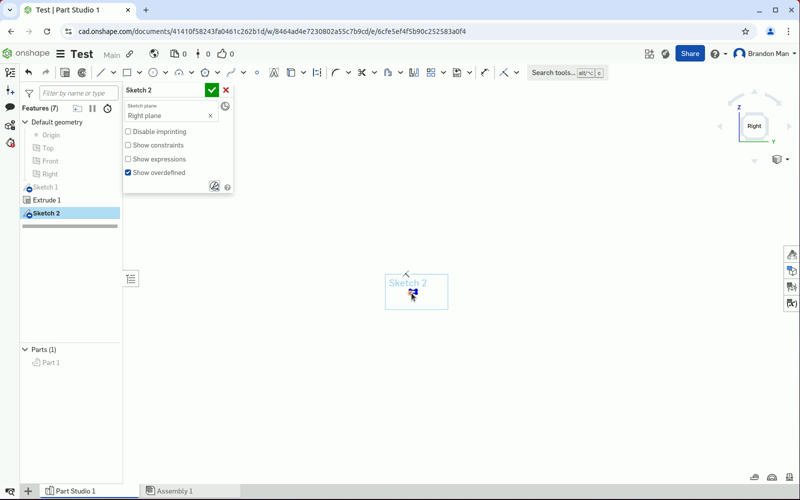
scroll(6)
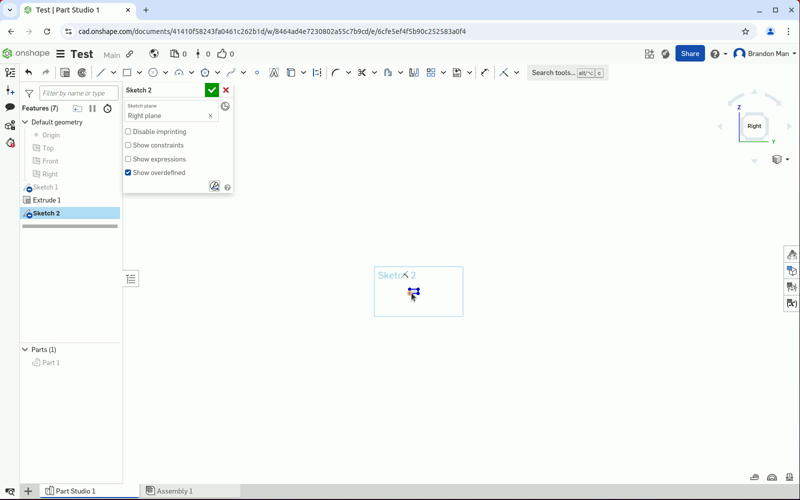
scroll(6)
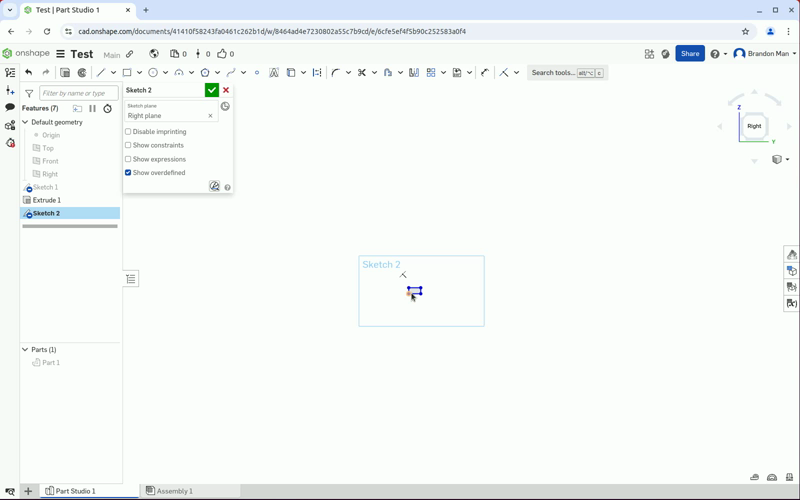
scroll(6)
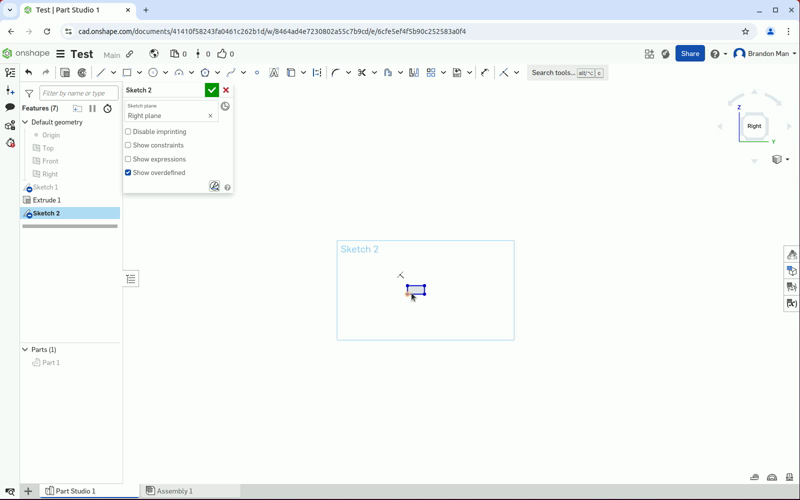
scroll(6)
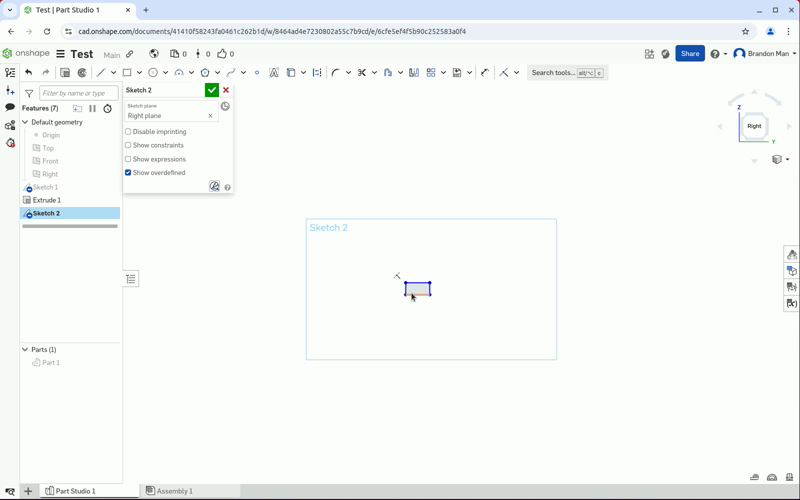
scroll(6)
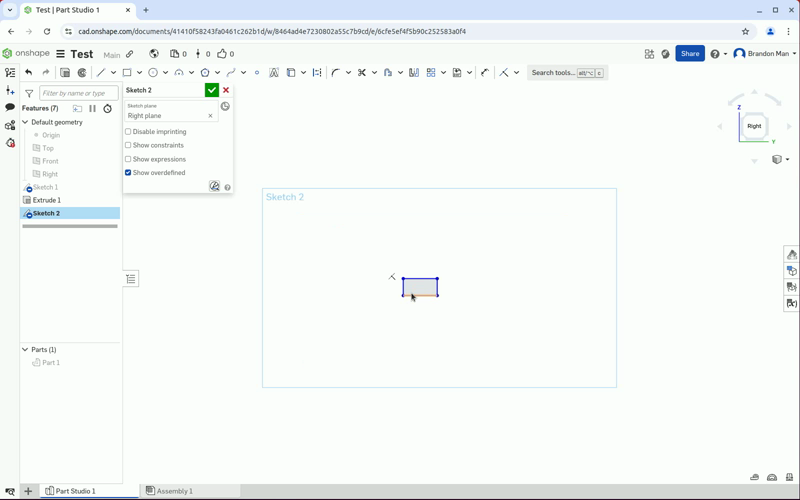
scroll(6)
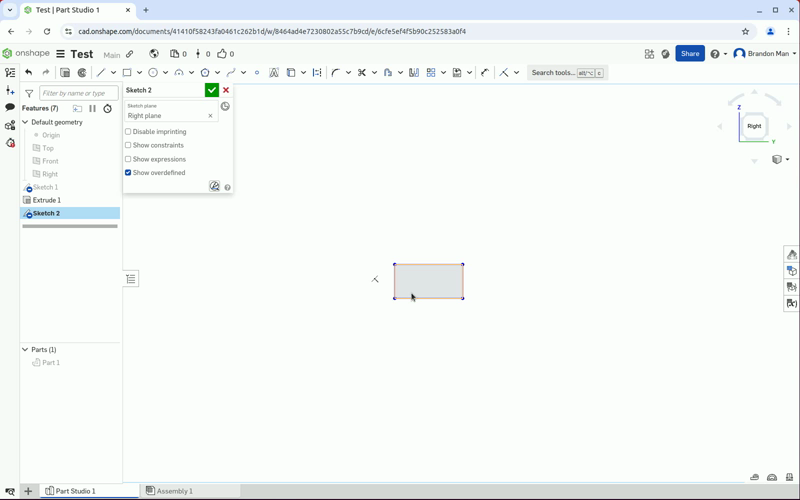
click(411, 292)
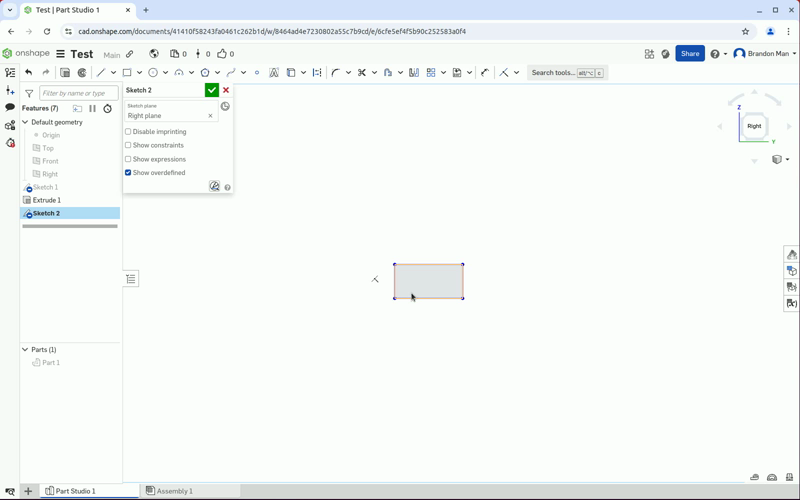
scroll(-6)
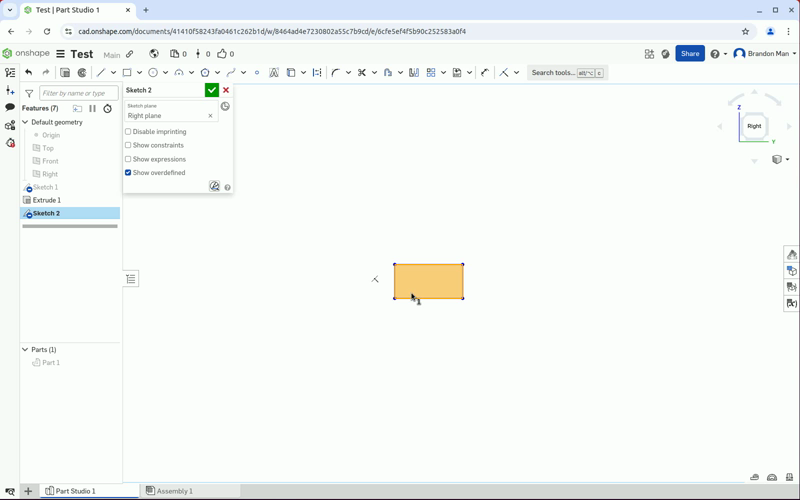
scroll(-6)
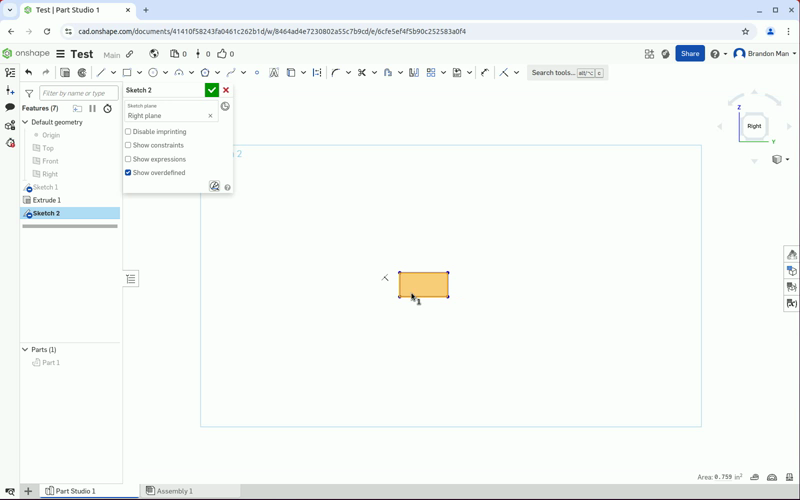
scroll(-6)
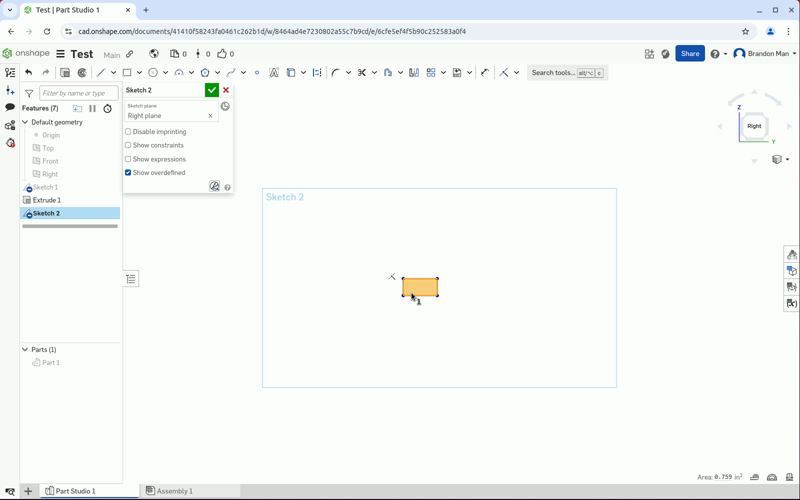
scroll(-6)
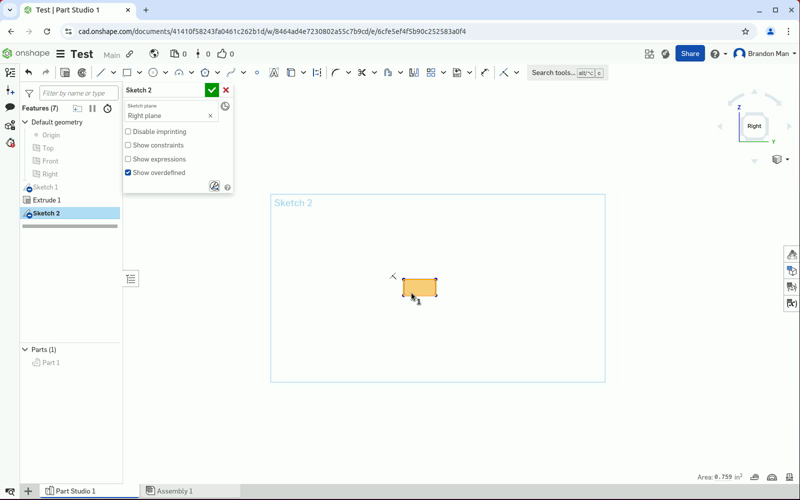
scroll(-6)
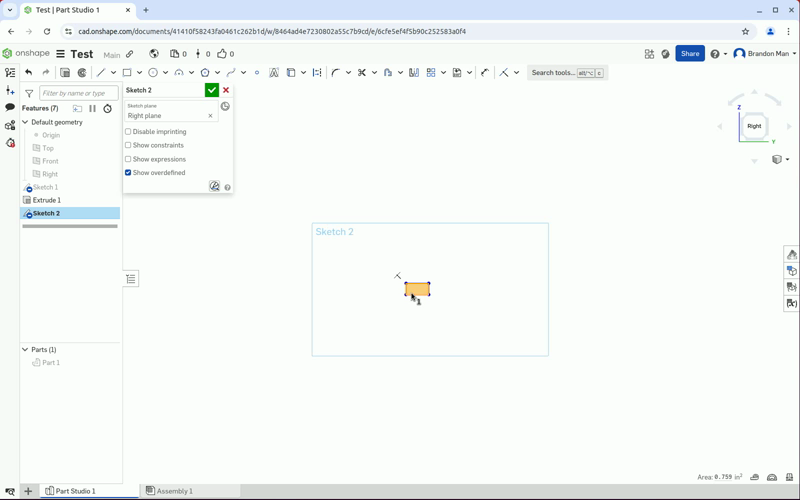
scroll(-6)
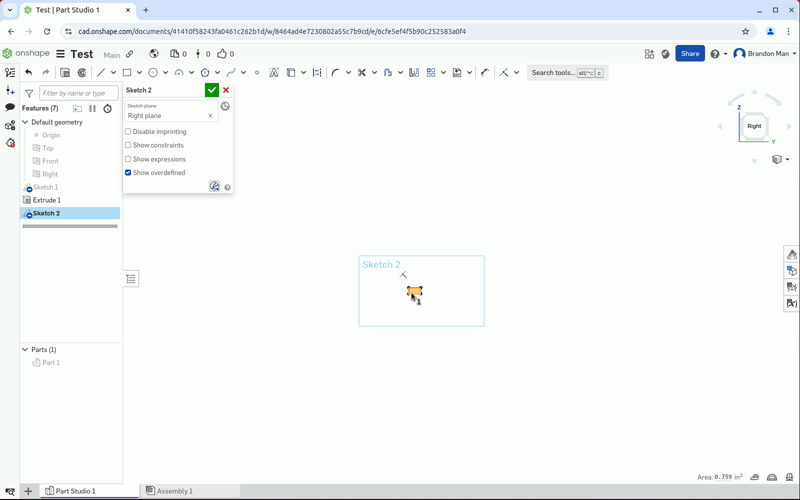
scroll(-6)
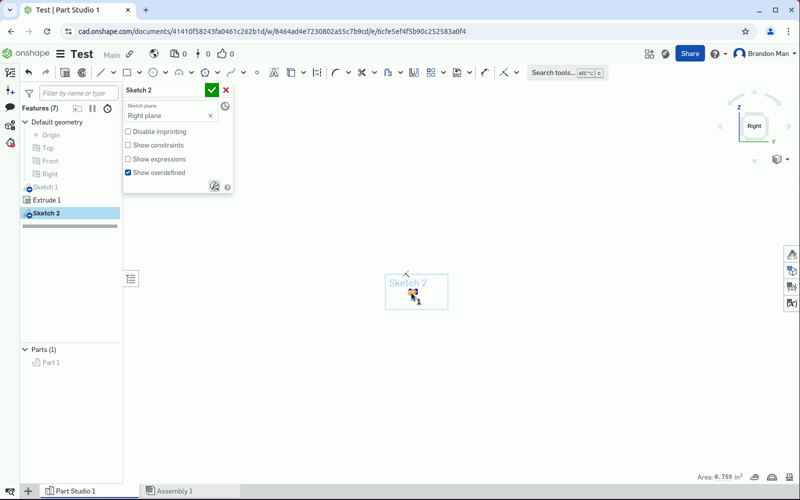
mouse_move(73, 352)
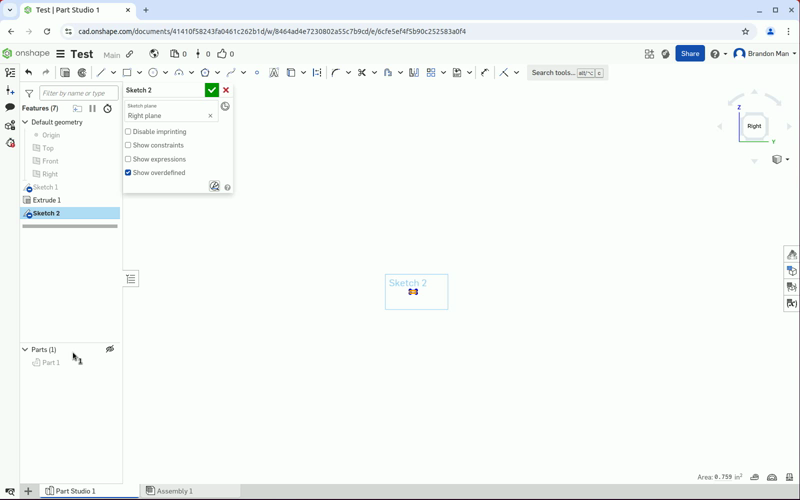
key(shift+y)
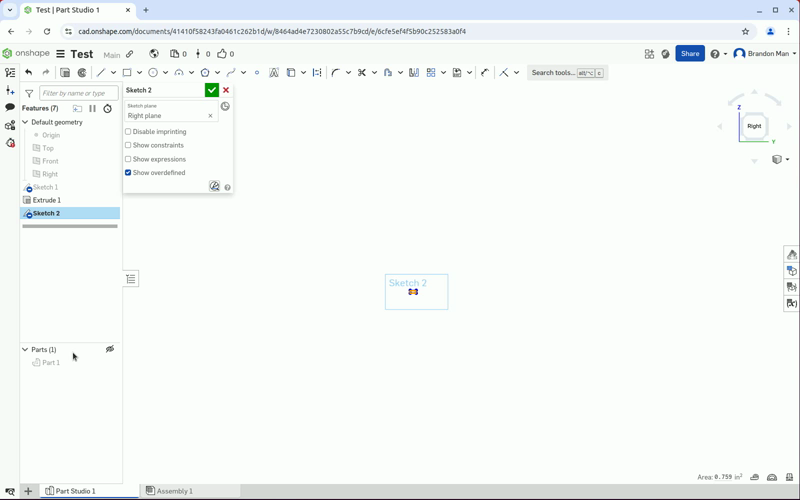
key(shift+e)
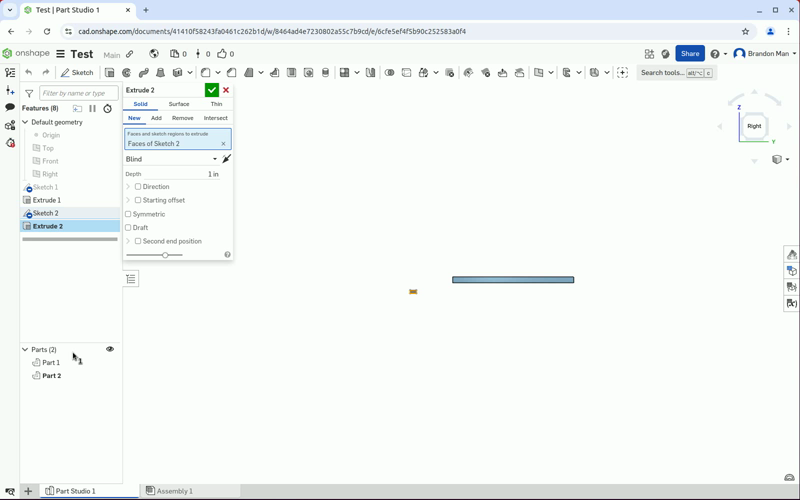
mouse_move(143, 106)
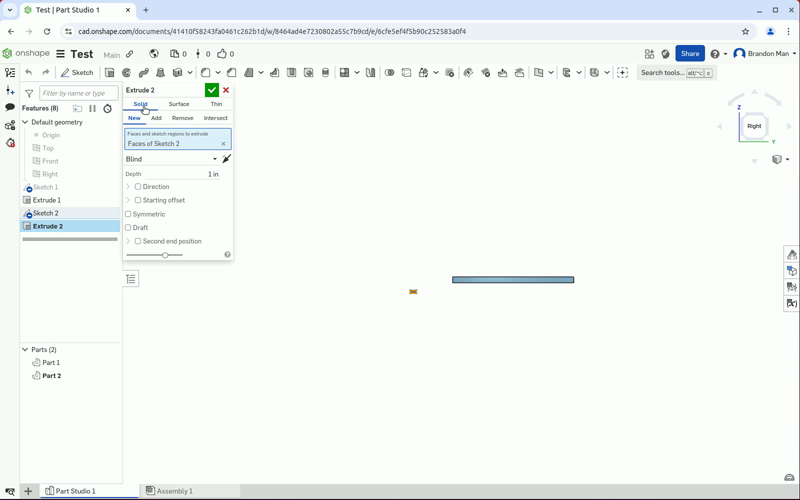
click(143, 106)
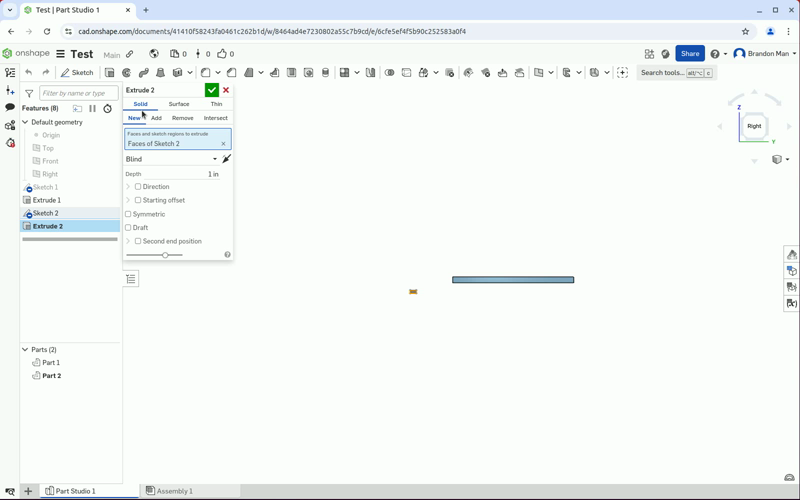
mouse_move(137, 120)
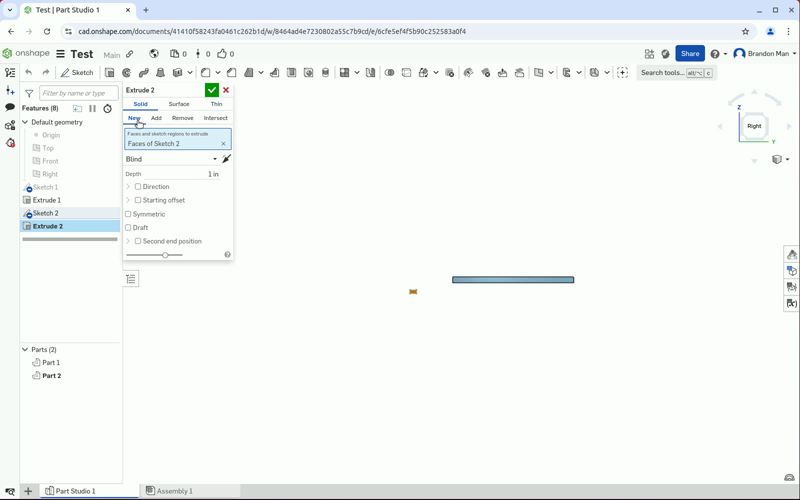
click(137, 120)
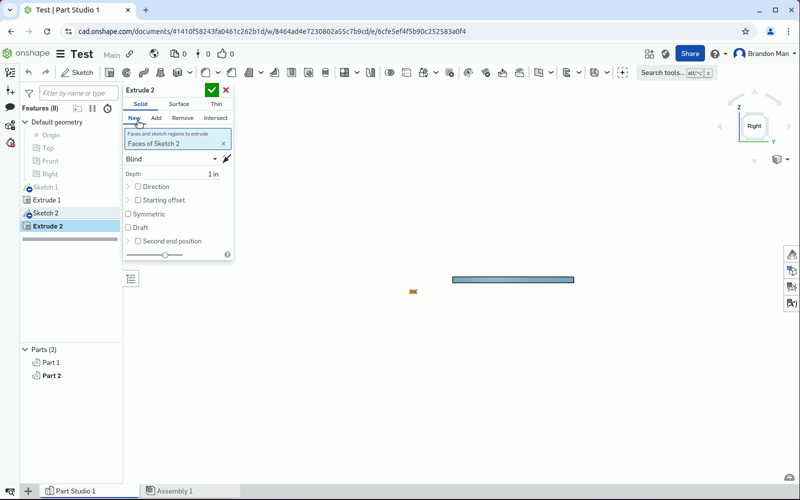
key(tab, 4)
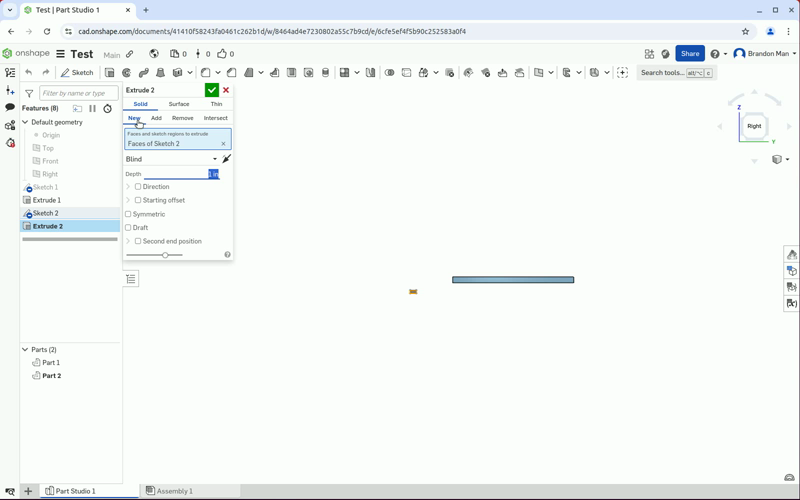
text(19.257)
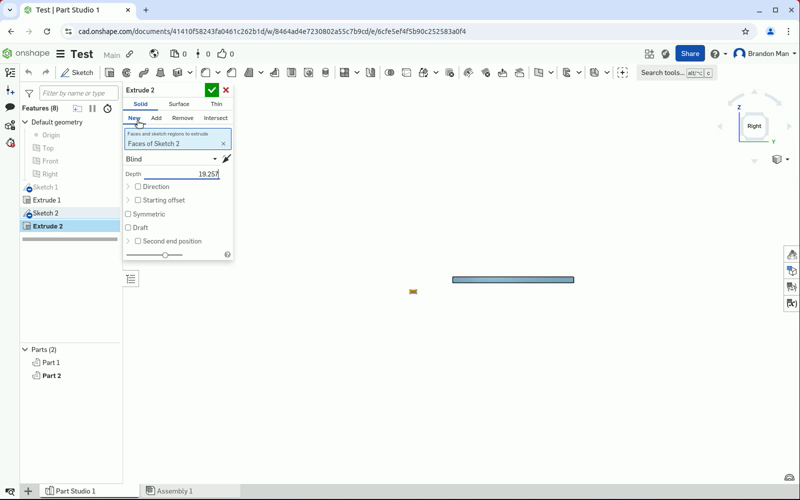
key(enter)
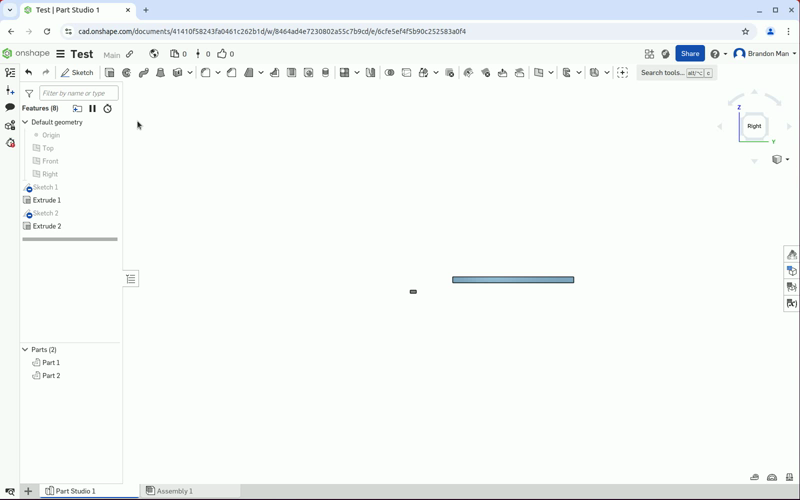
key(shift+h)
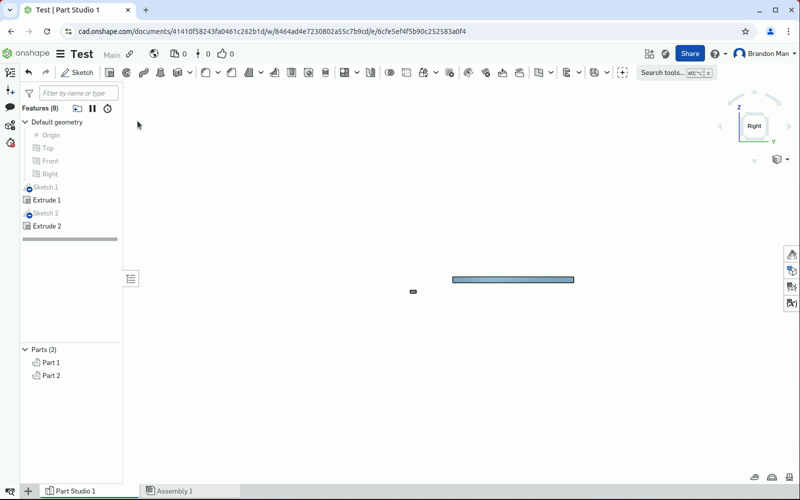
key(shift+h)
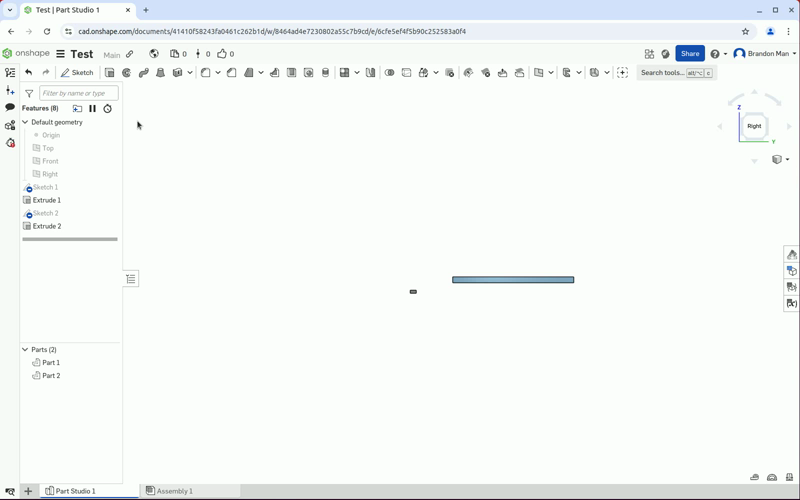
mouse_move(73, 189)
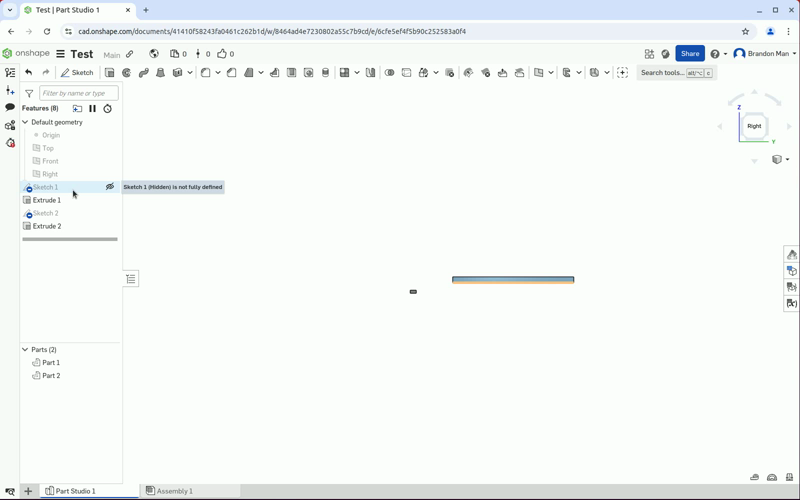
click(73, 189)
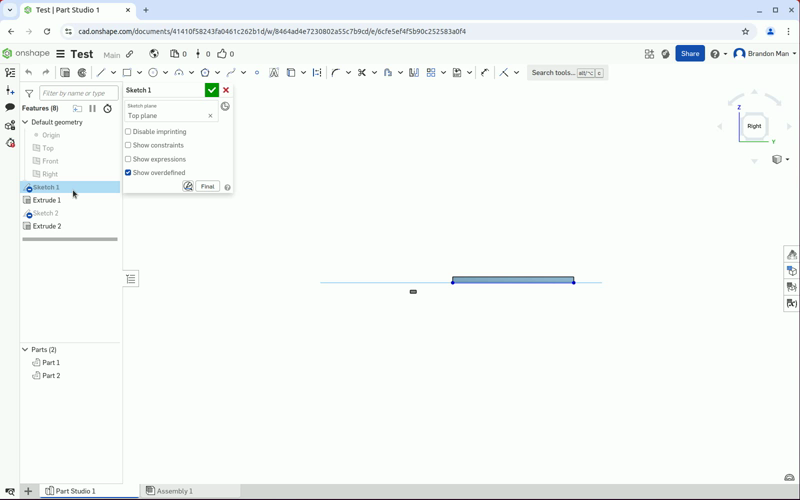
mouse_move(229, 92)
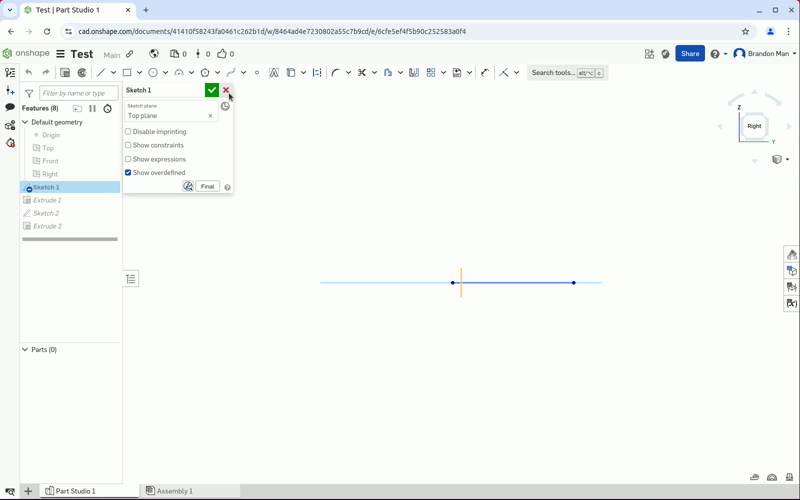
click(229, 92)
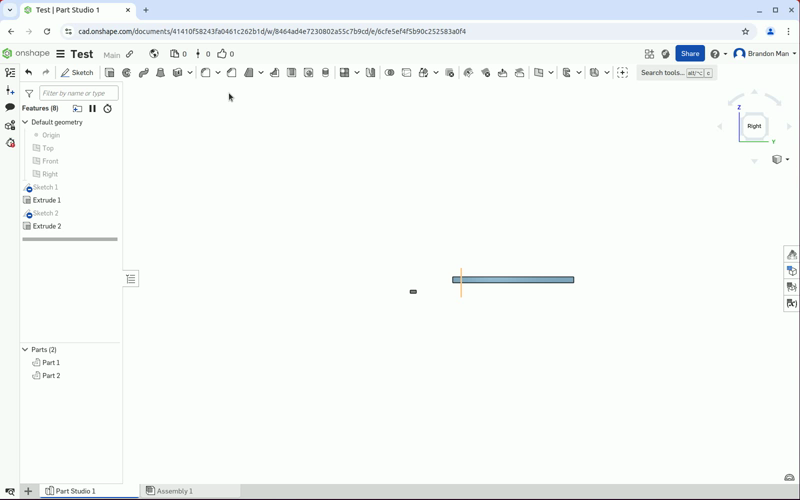
mouse_move(73, 352)
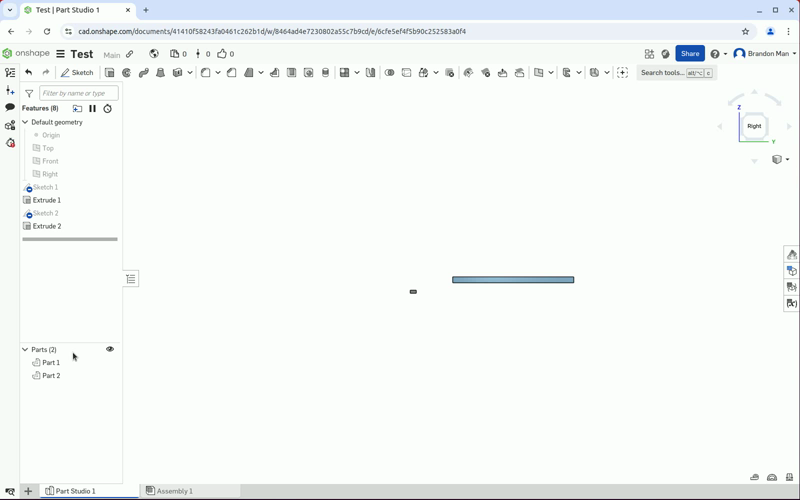
key(y)
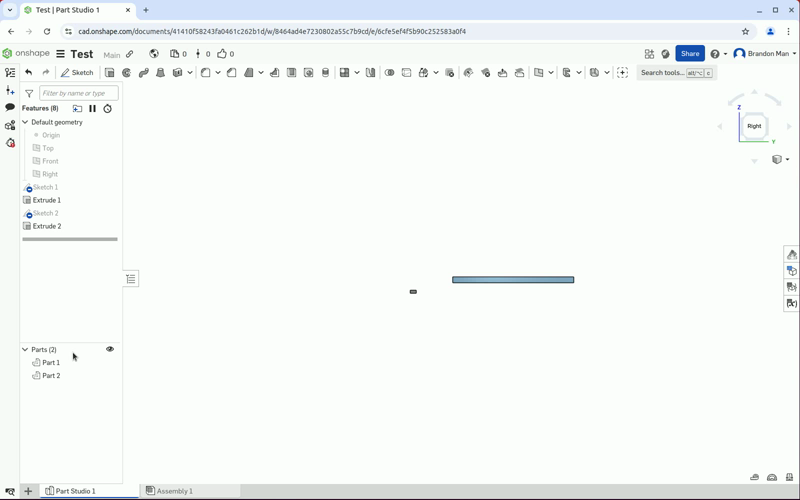
key(shift+p)
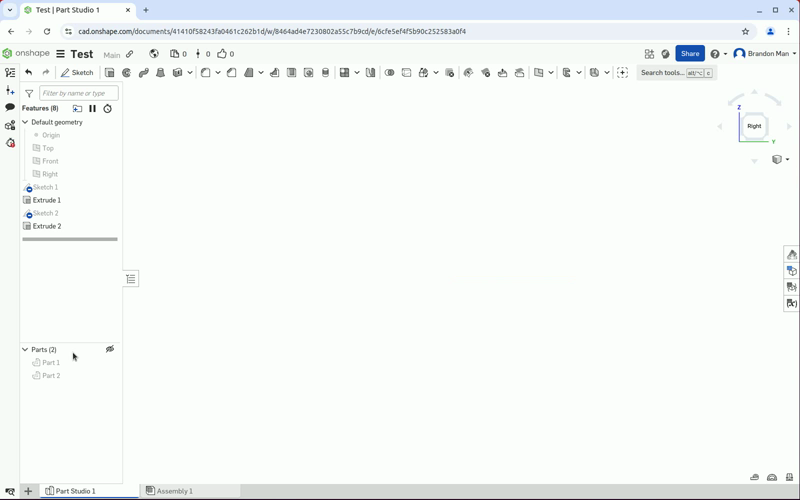
key(space)
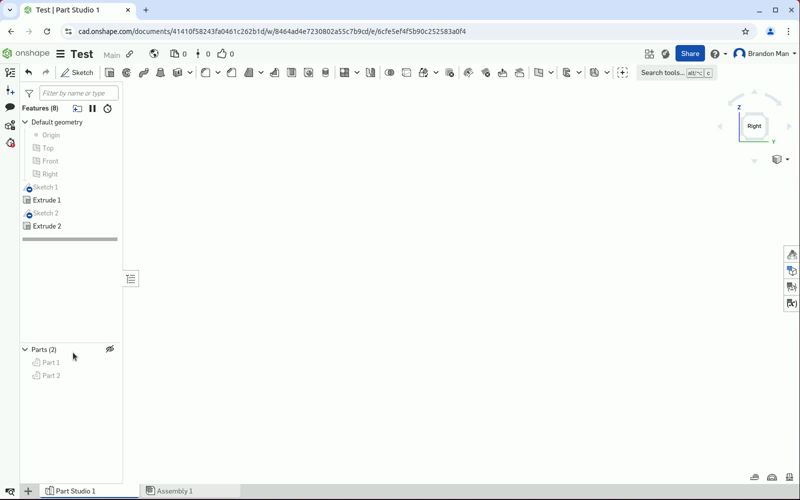
key_down(shift)
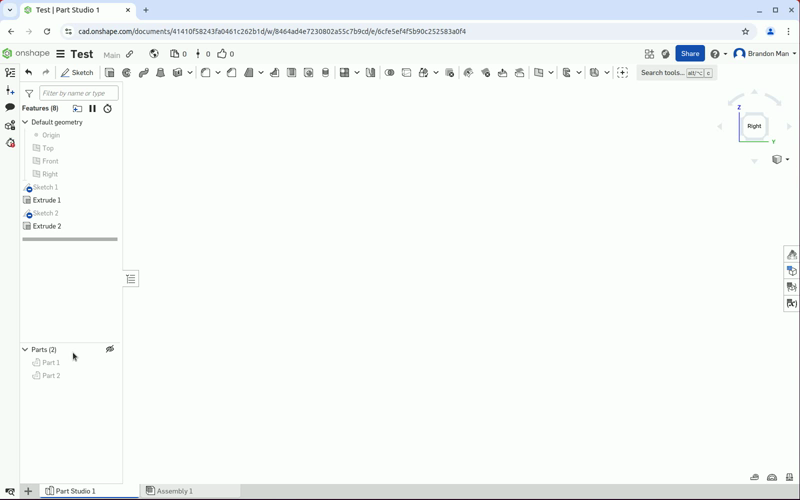
key(right)
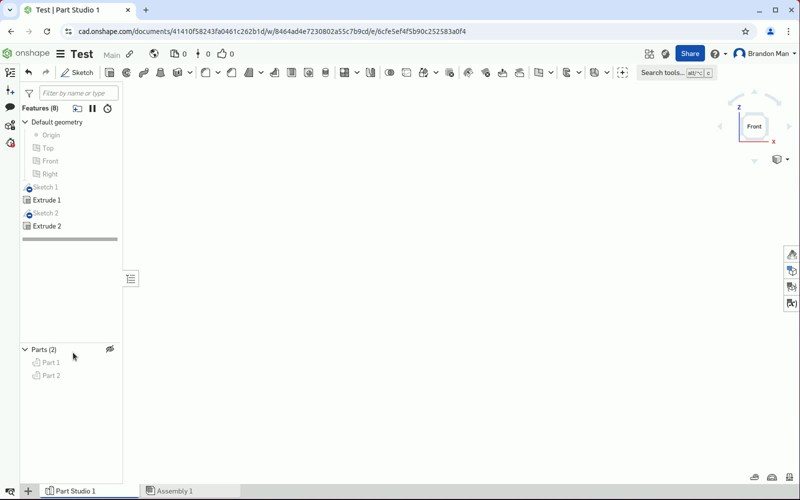
key_up(shift)
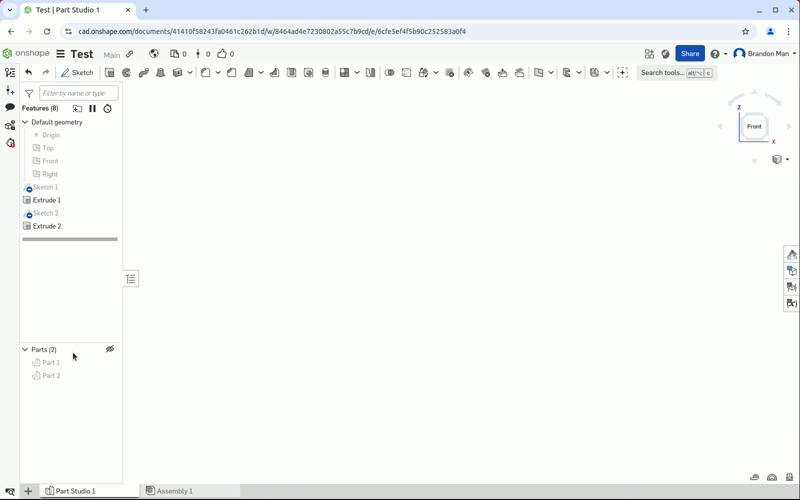
key(space)
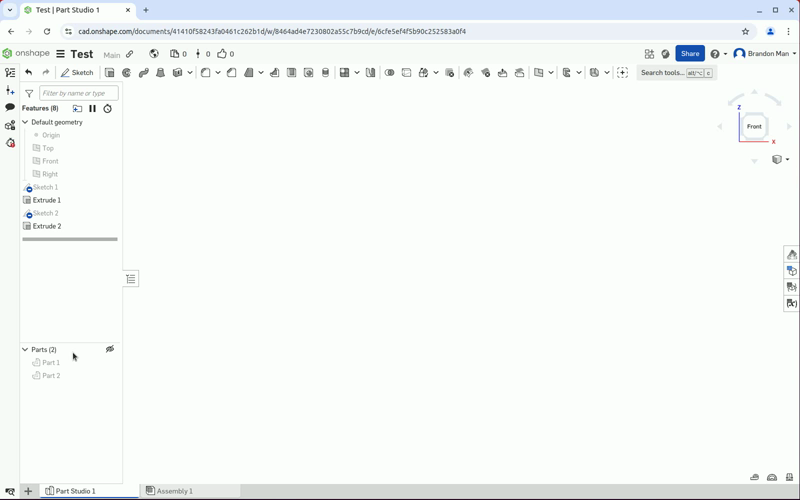
key_down(shift)
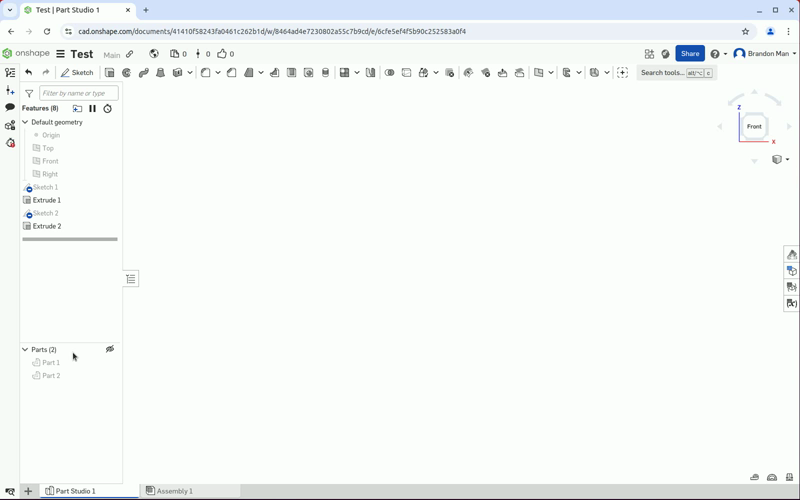
key(down)
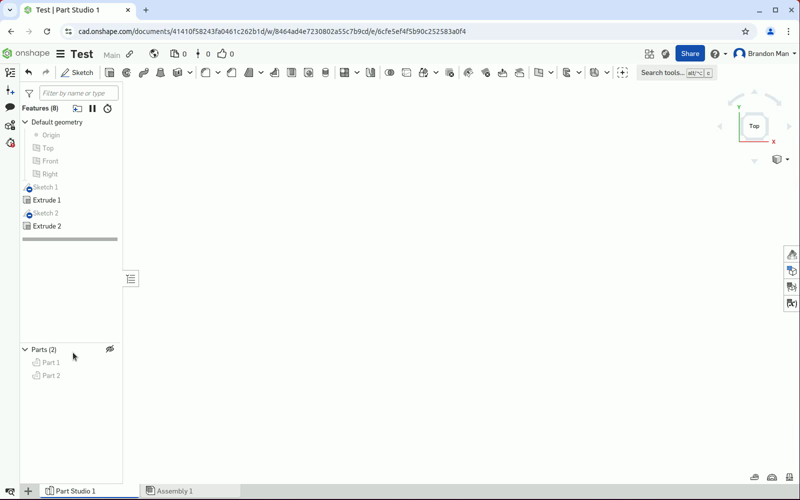
key_up(shift)
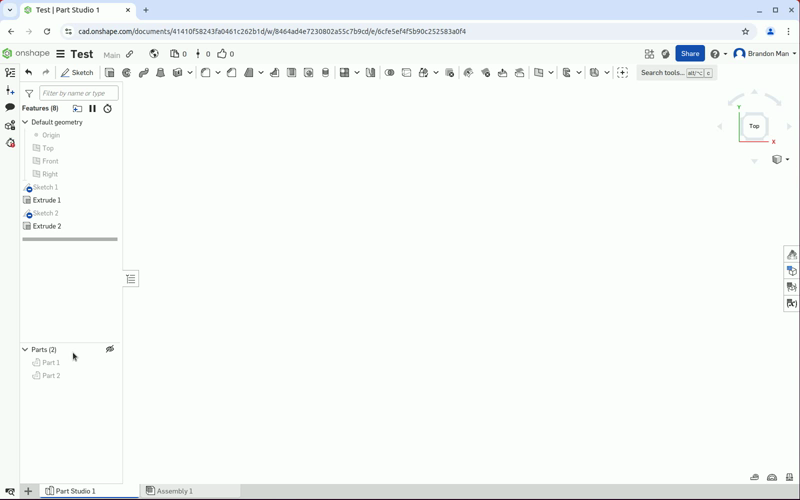
mouse_move(73, 352)
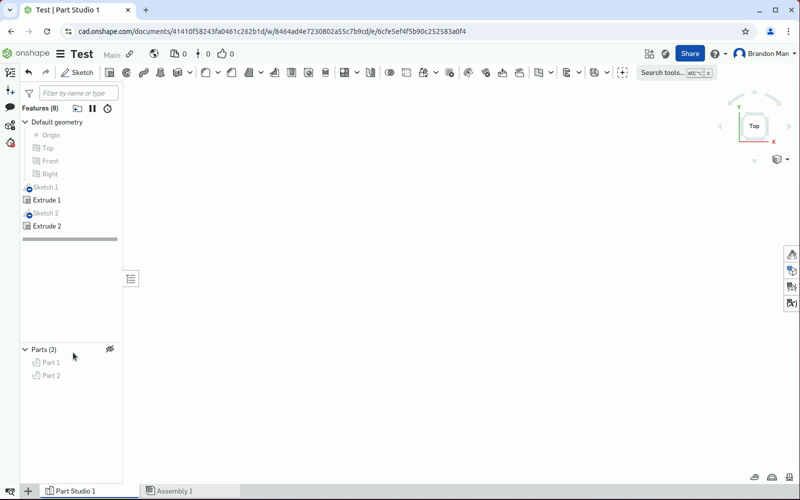
key(shift+y)
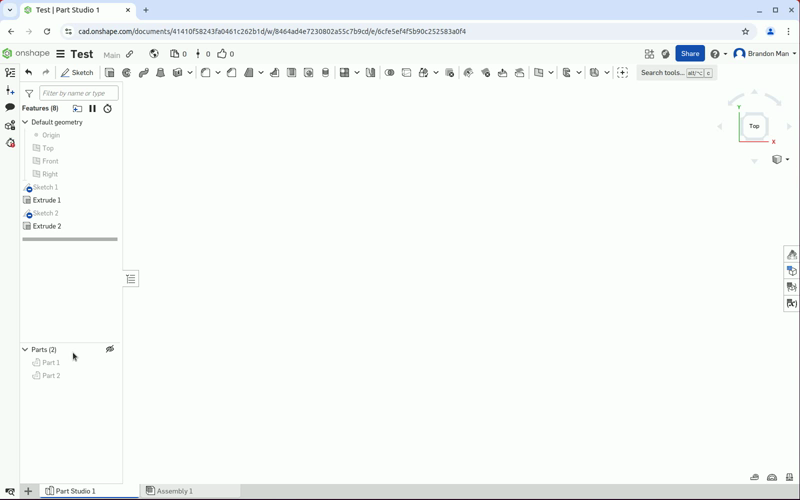
key(shift+s)
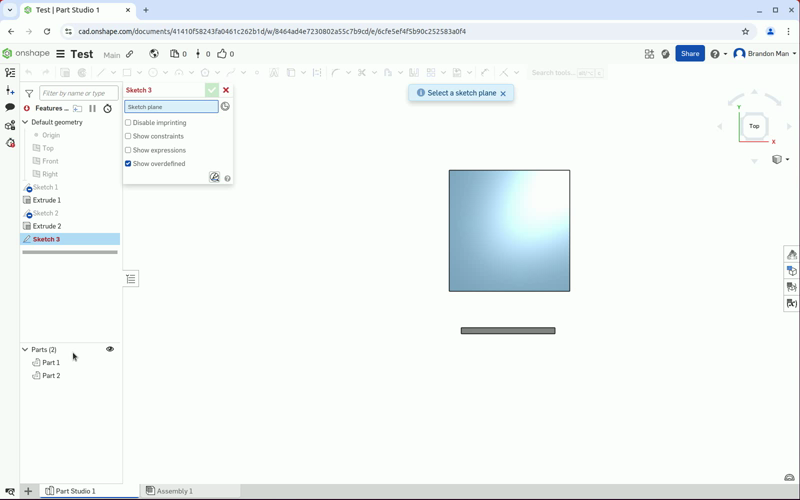
mouse_move(73, 150)
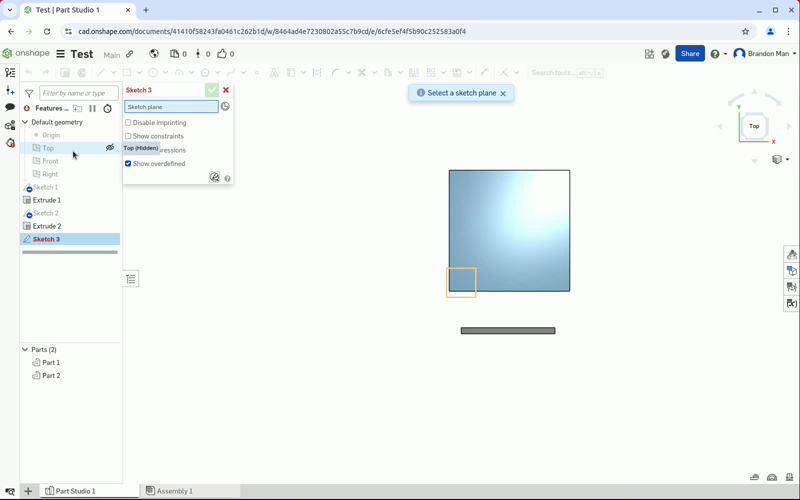
click(73, 150)
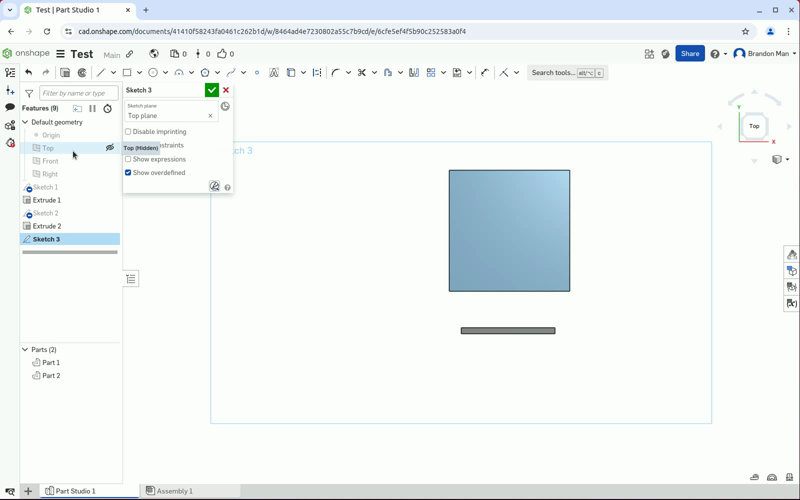
mouse_move(73, 352)
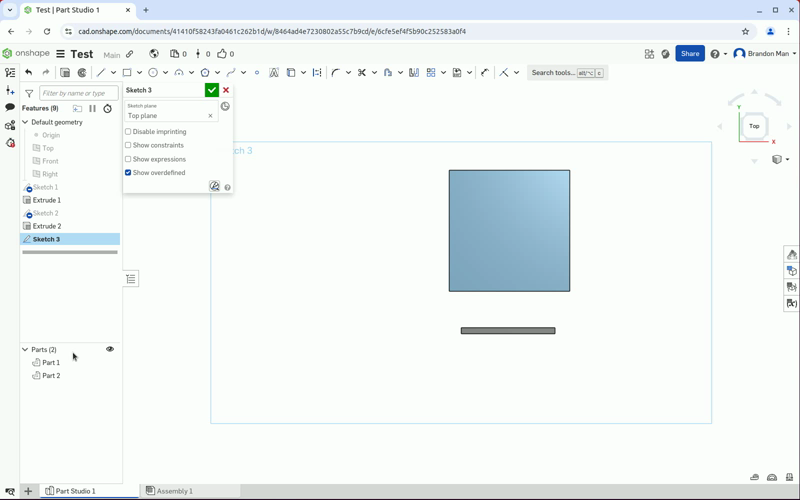
key(y)
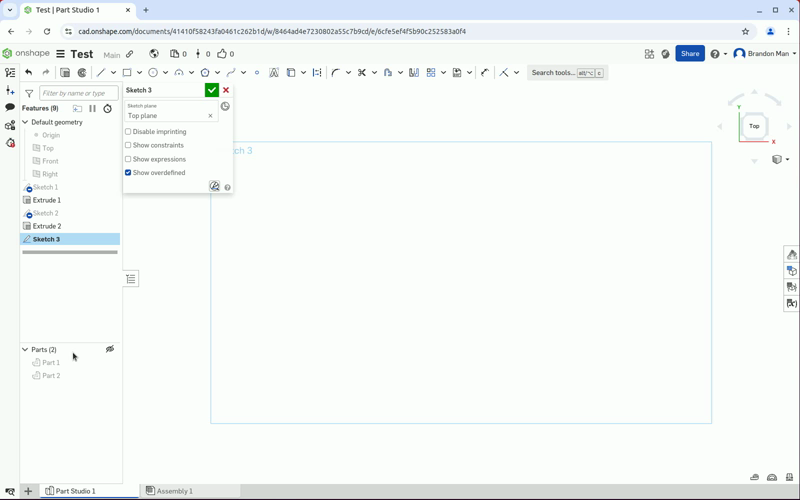
key(l)
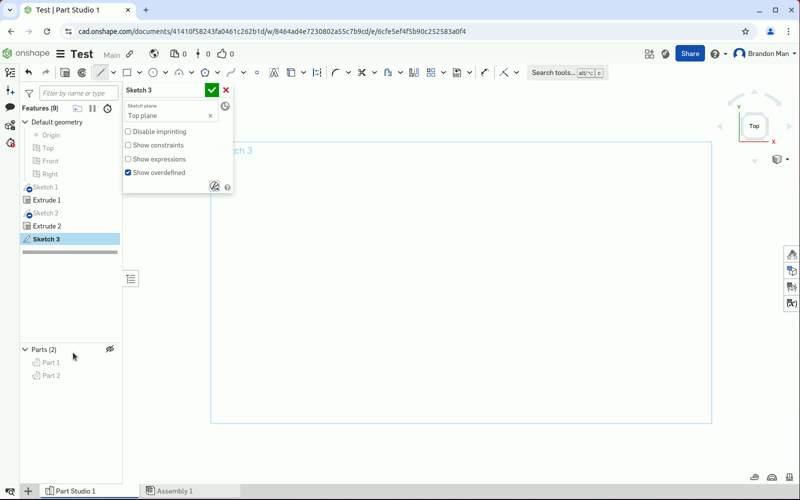
key_down(shift)
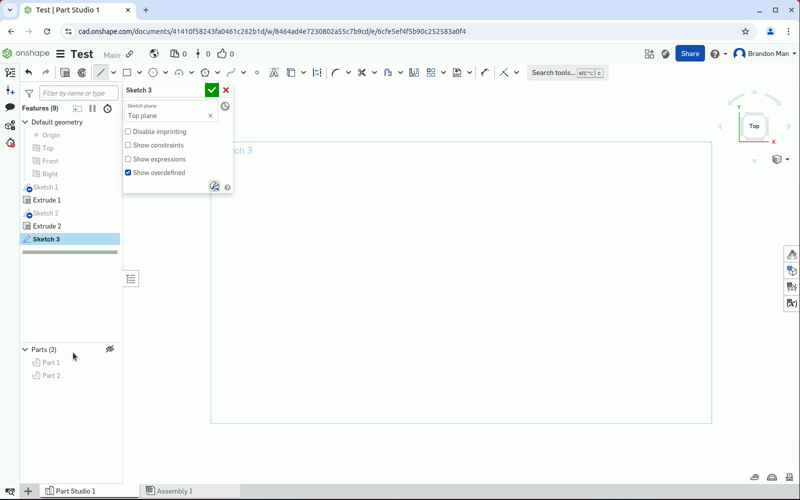
mouse_move(348, 288)
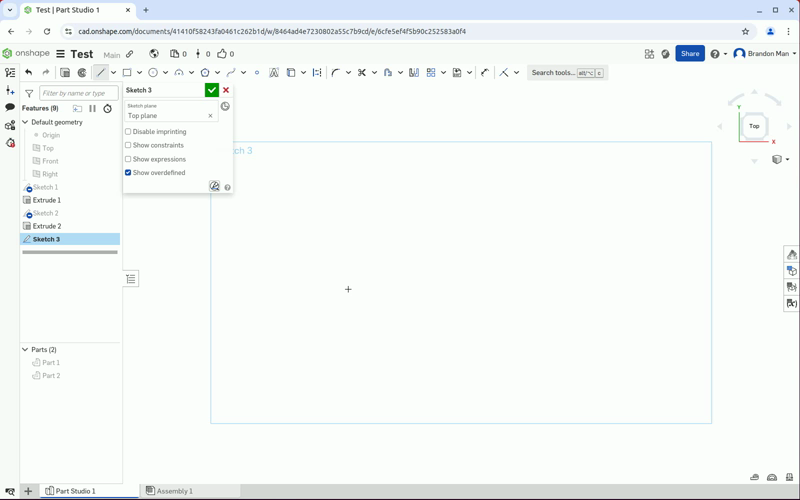
click(348, 288)
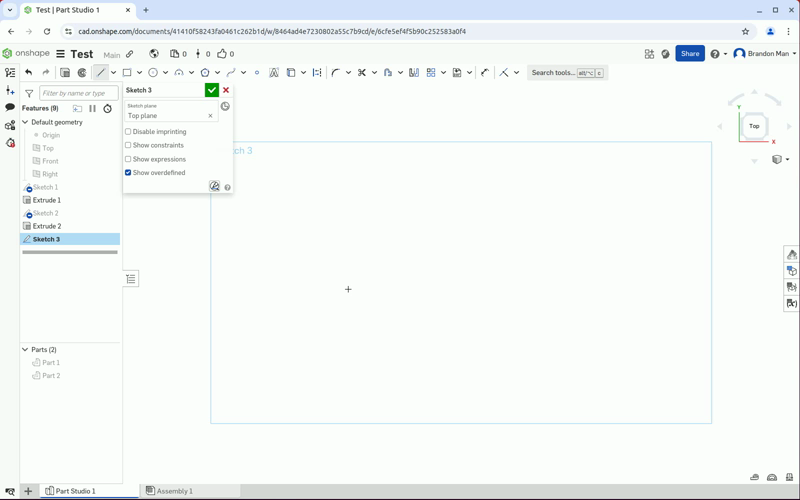
key_up(shift)
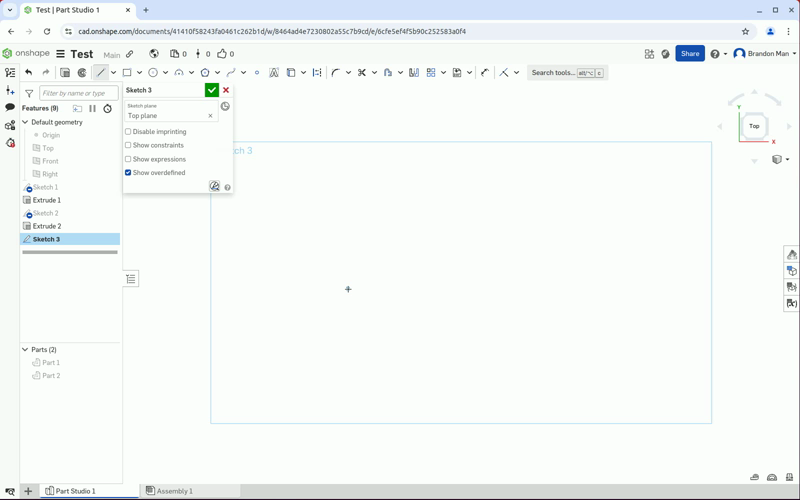
key_down(shift)
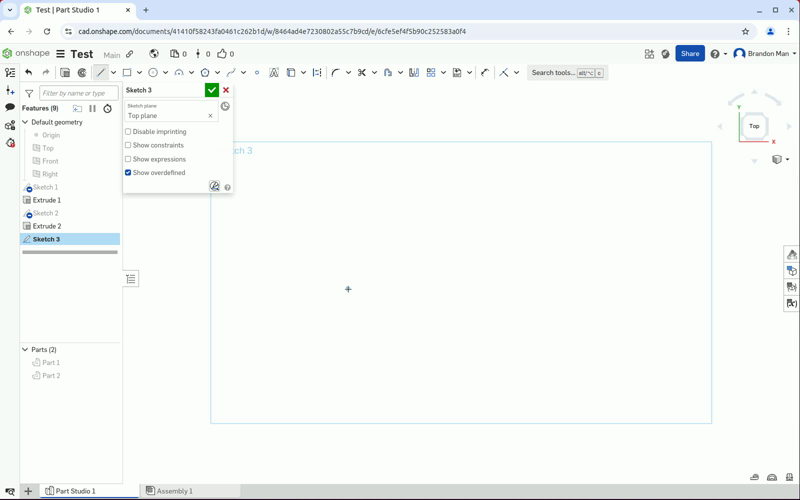
mouse_move(438, 288)
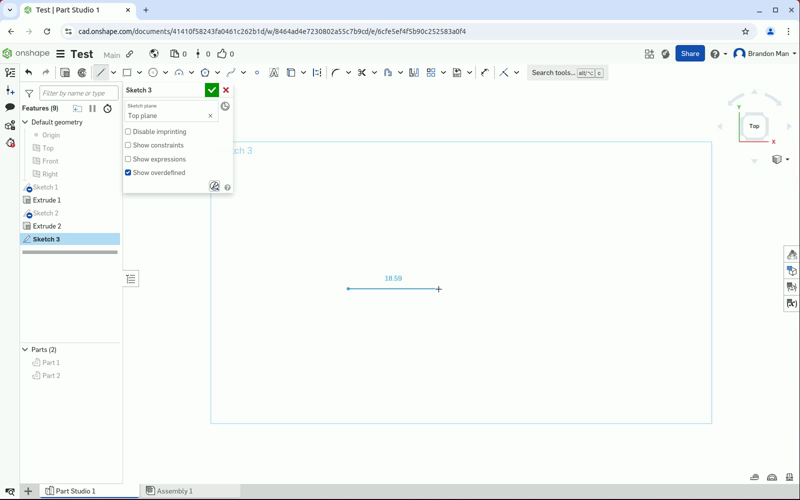
click(438, 288)
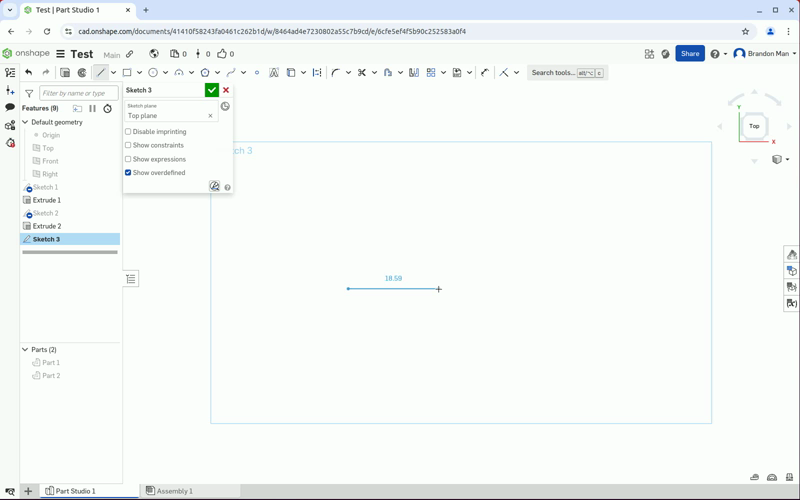
key_up(shift)
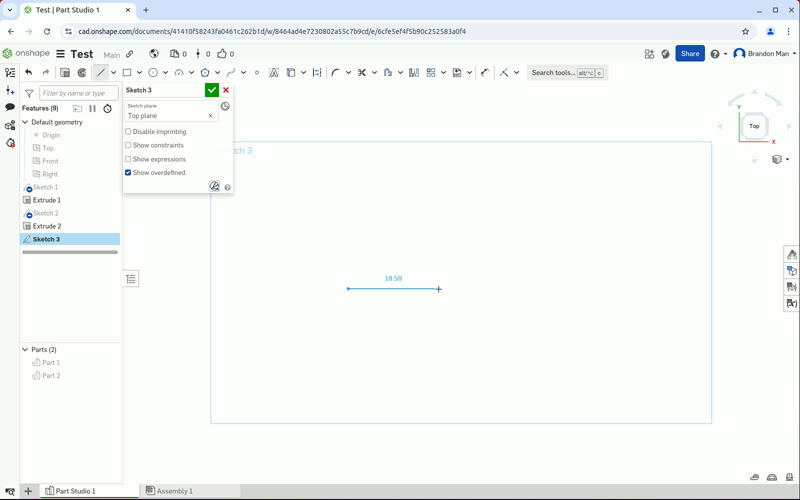
key_down(shift)
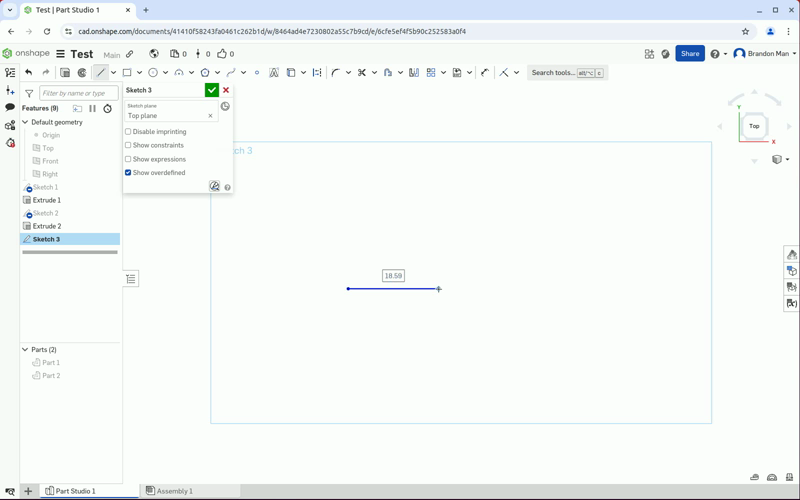
mouse_move(468, 288)
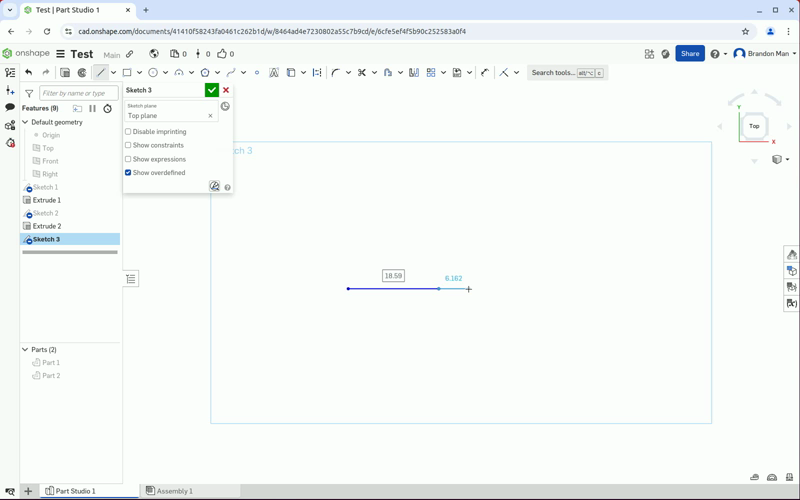
mouse_move(438, 258)
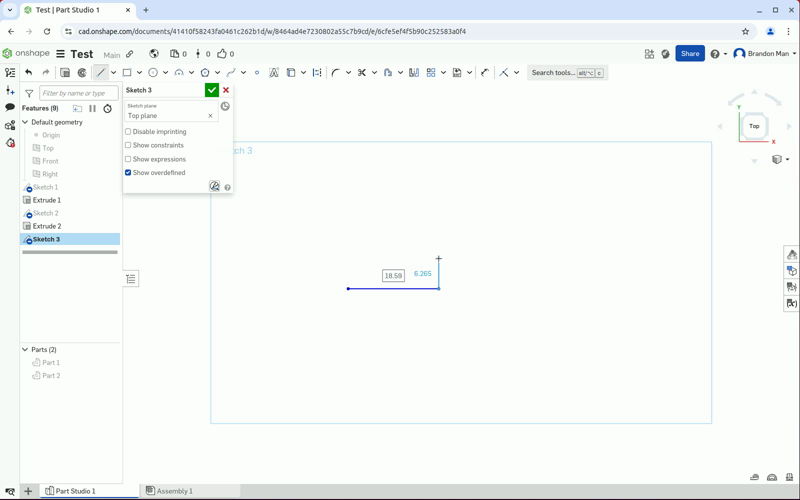
click(438, 258)
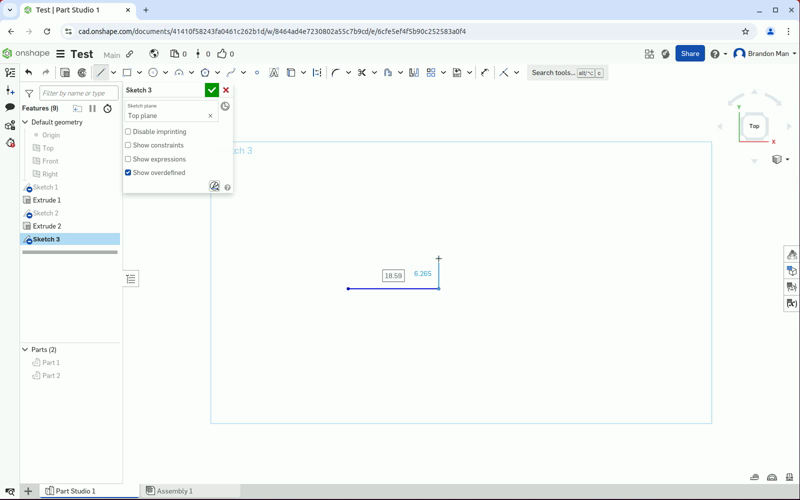
key_up(shift)
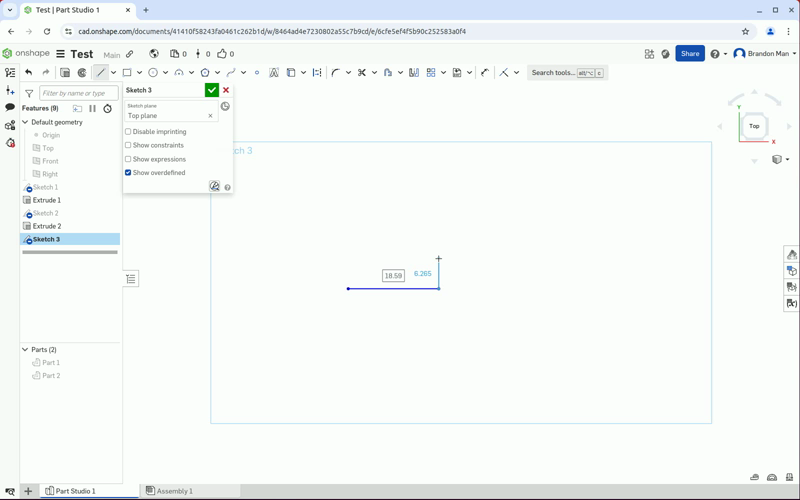
key_down(shift)
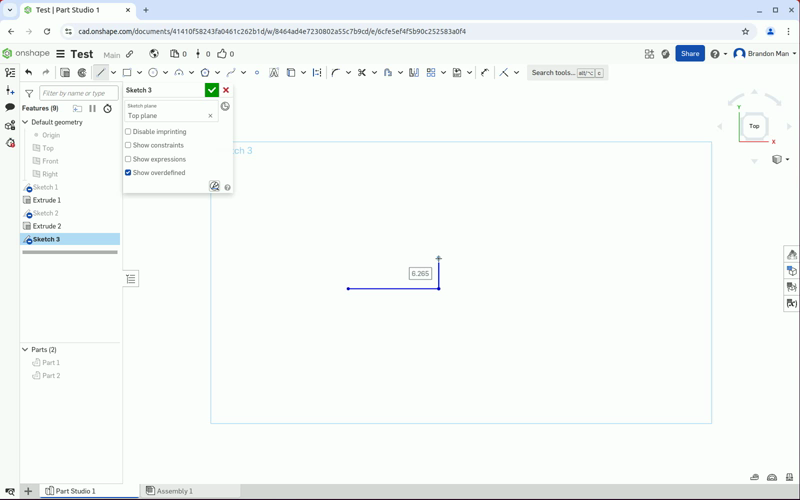
mouse_move(348, 258)
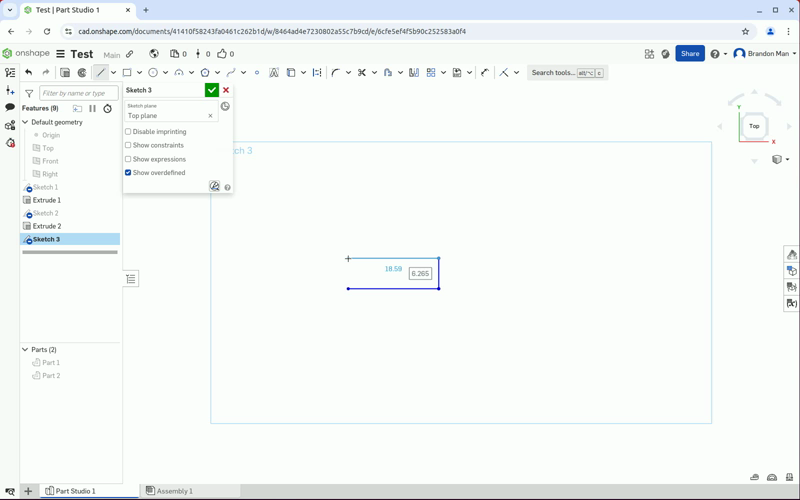
click(348, 258)
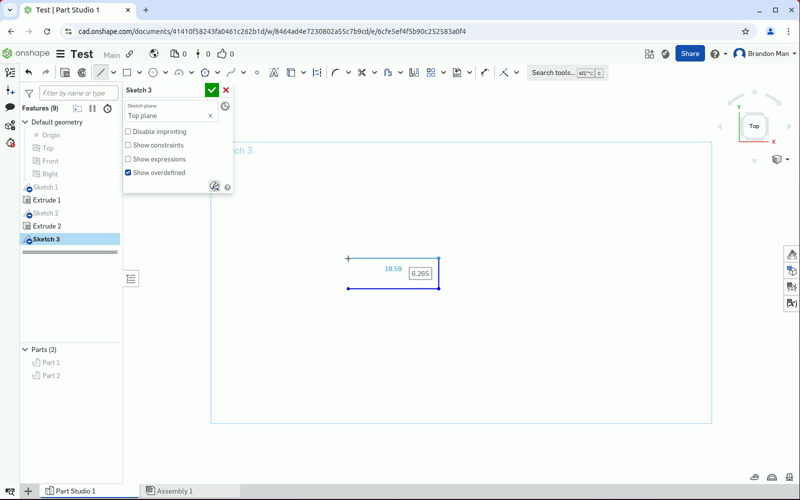
key_up(shift)
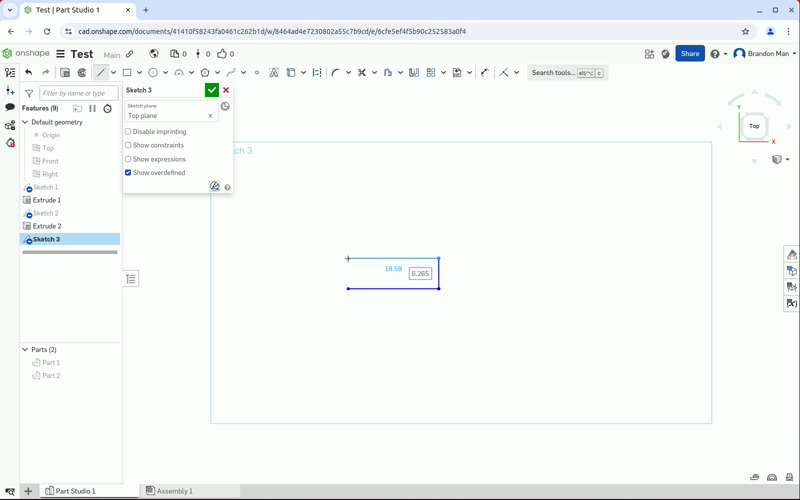
mouse_move(378, 258)
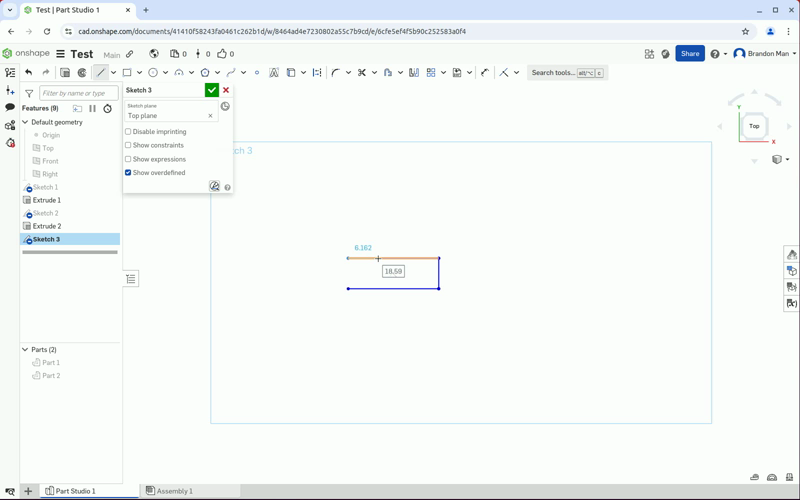
key_down(shift)
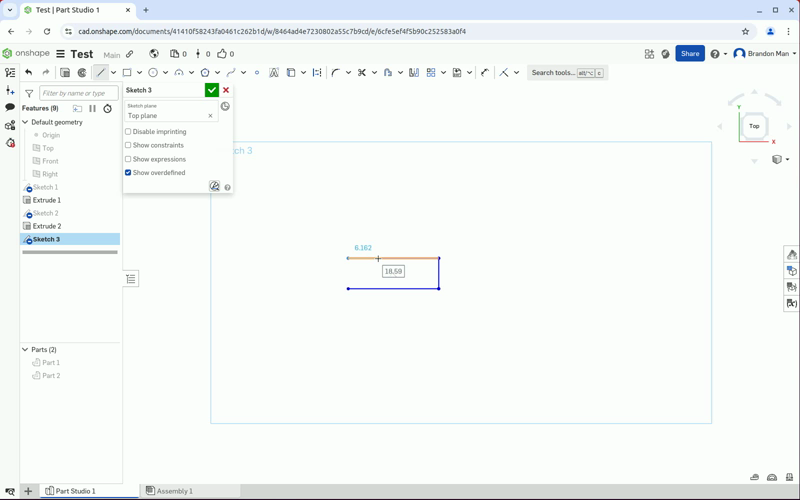
mouse_move(348, 288)
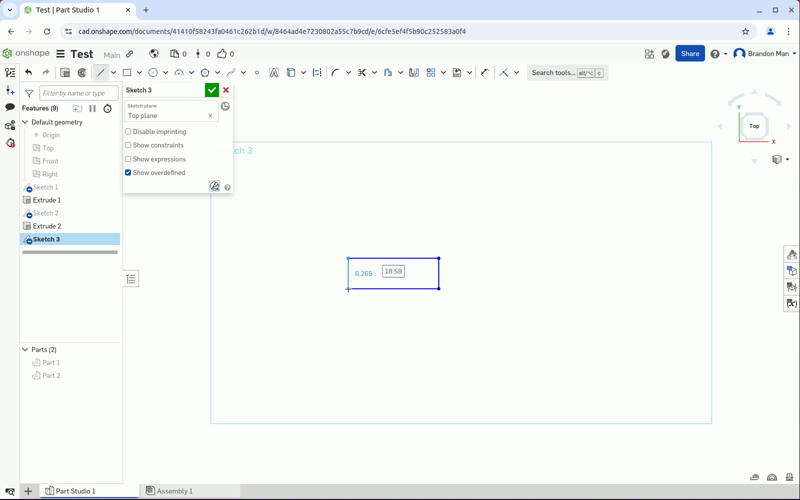
key_up(shift)
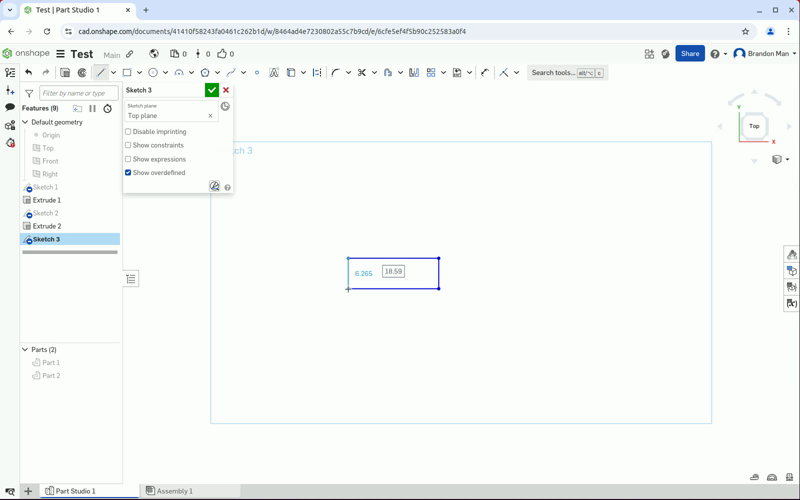
click(348, 288)
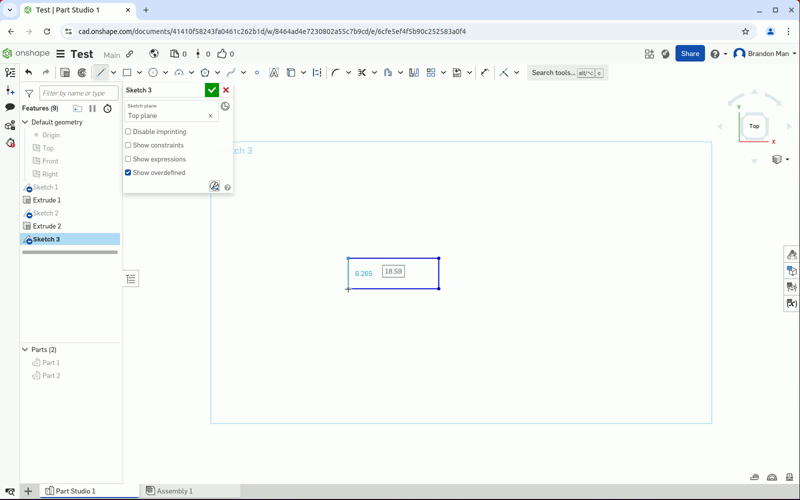
key(esc)
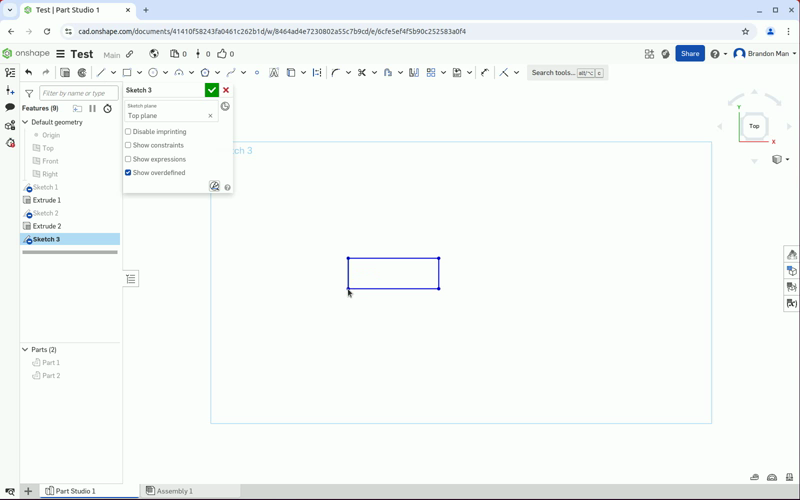
mouse_move(402, 278)
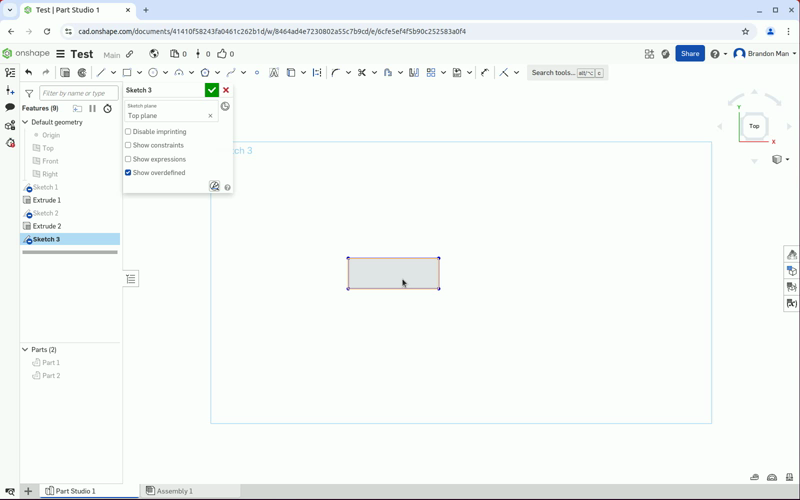
click(402, 278)
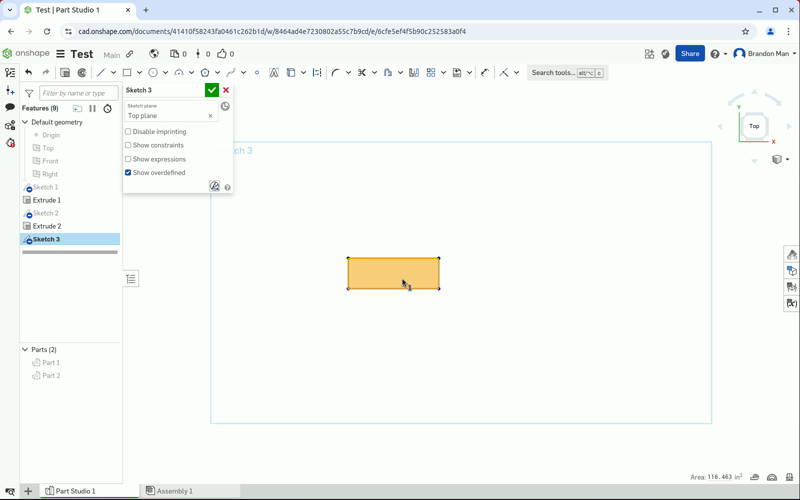
mouse_move(73, 352)
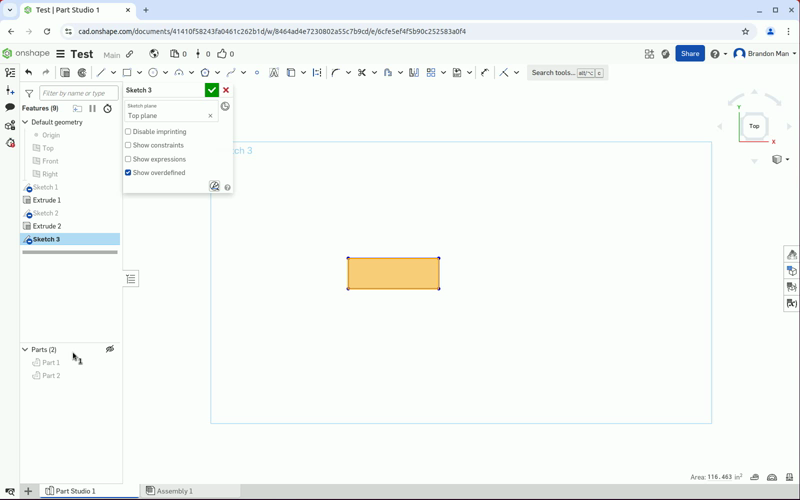
key(shift+y)
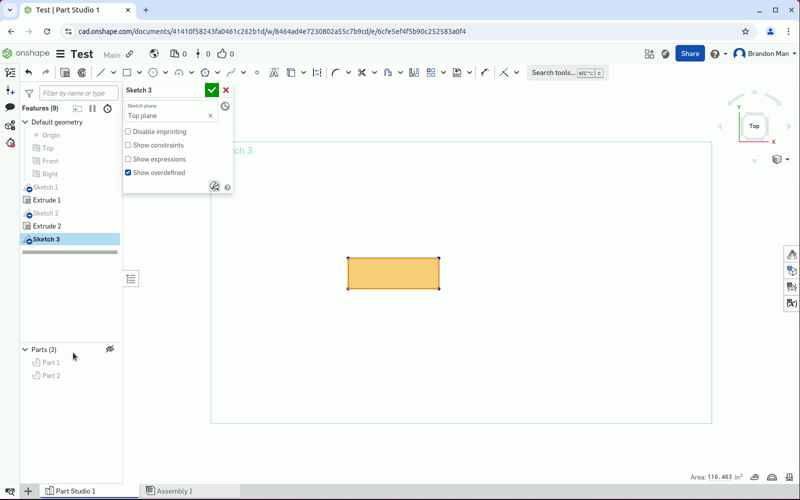
key(shift+e)
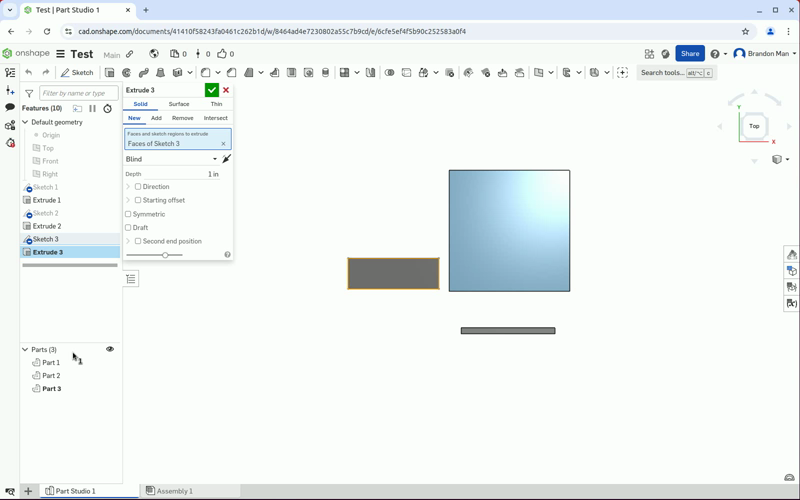
mouse_move(143, 106)
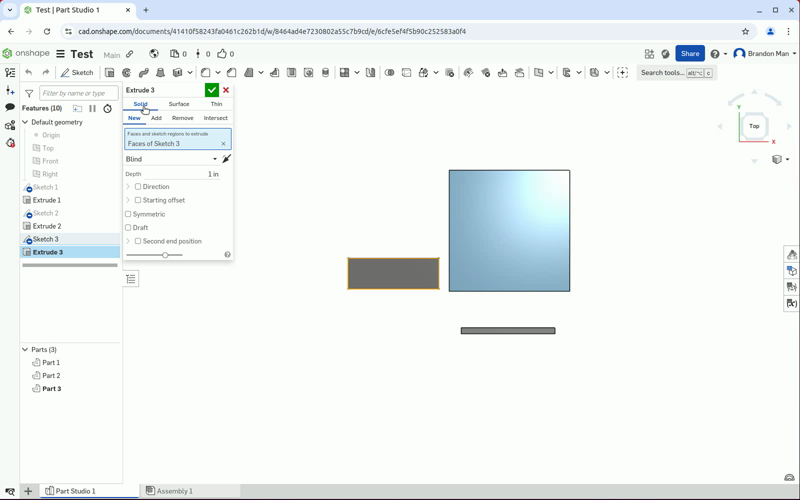
click(143, 106)
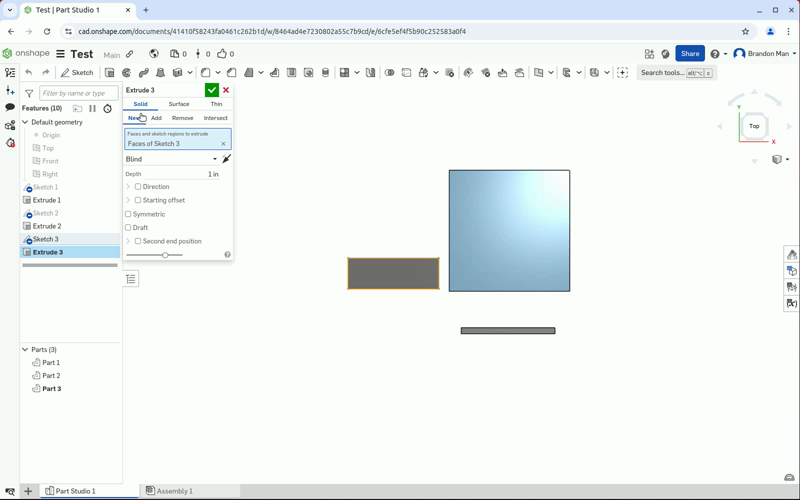
mouse_move(137, 120)
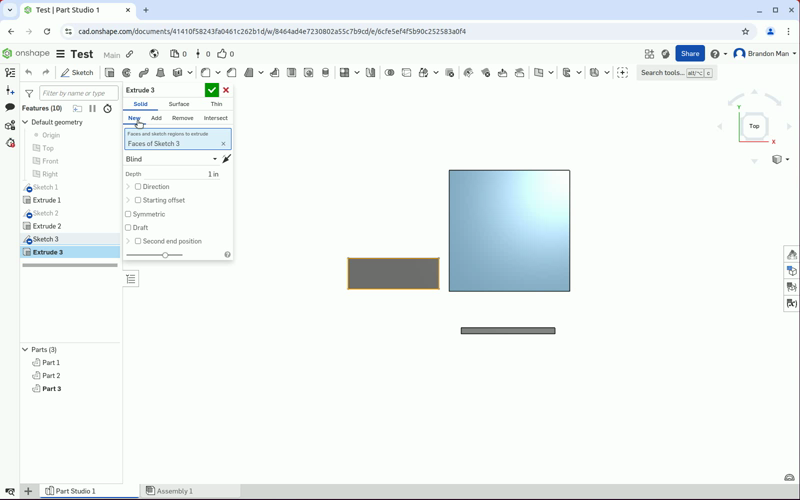
click(137, 120)
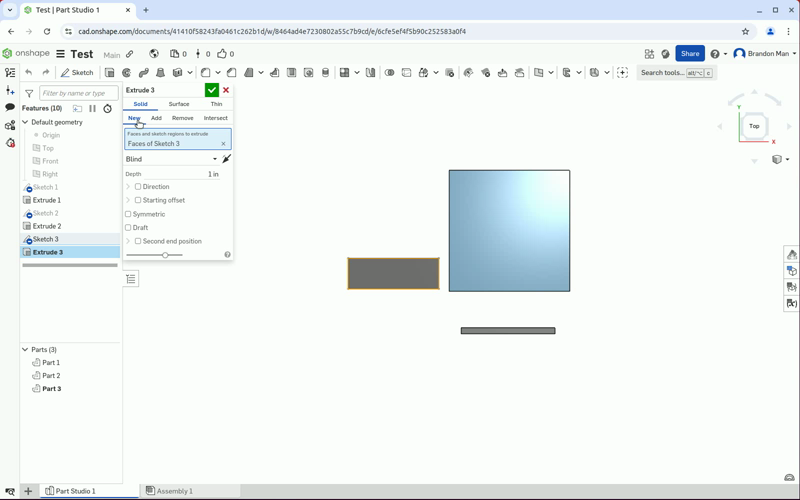
key(tab, 4)
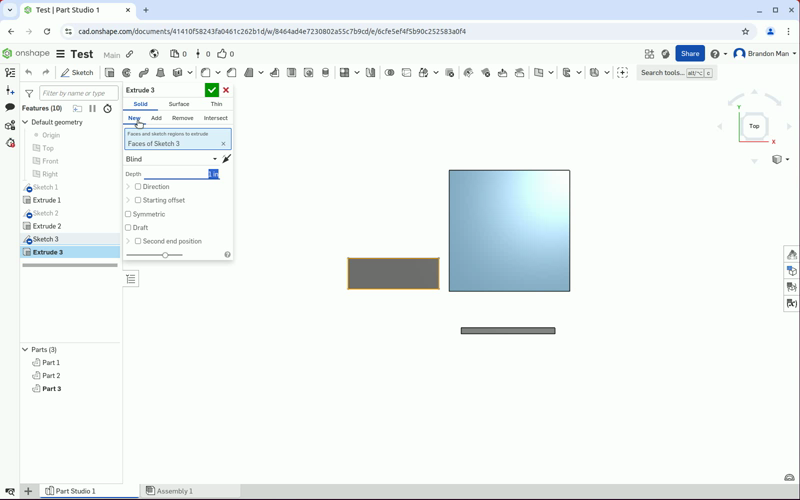
text(1.204)
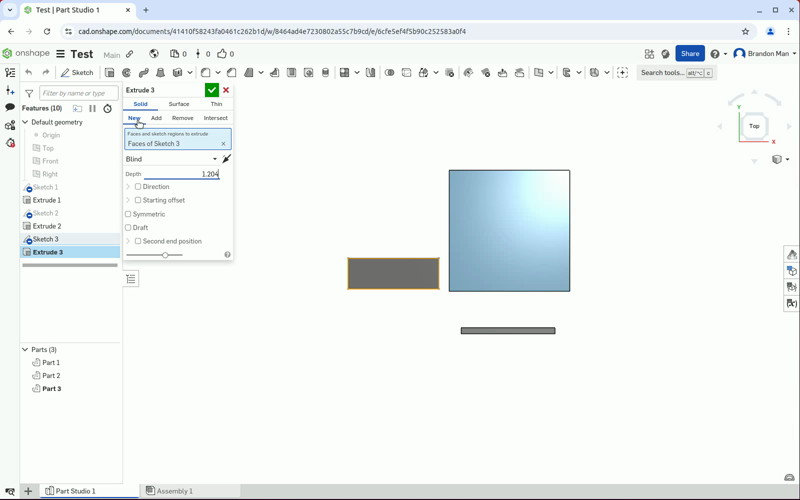
key(enter)
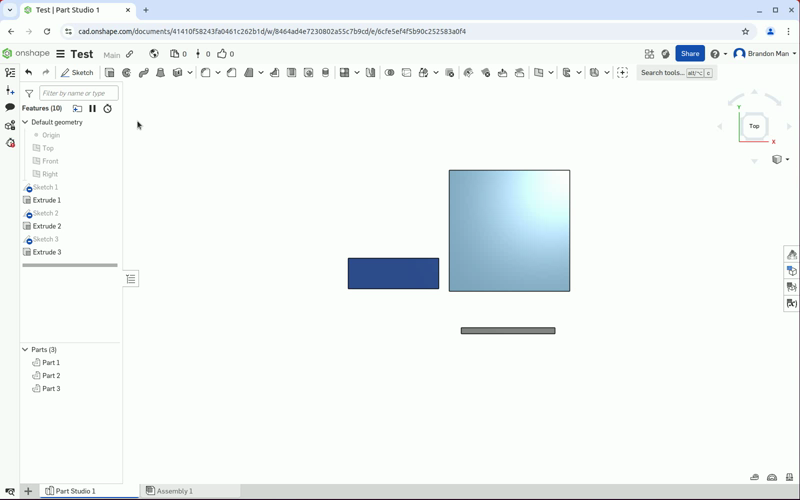
key(shift+h)
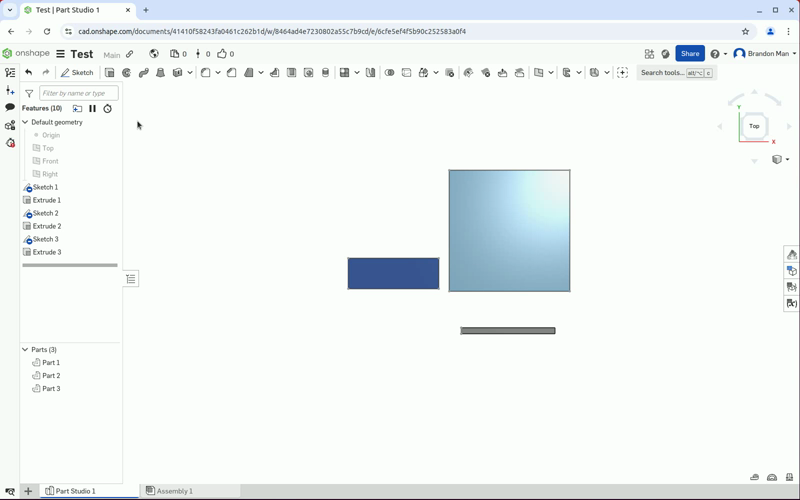
key(shift+h)
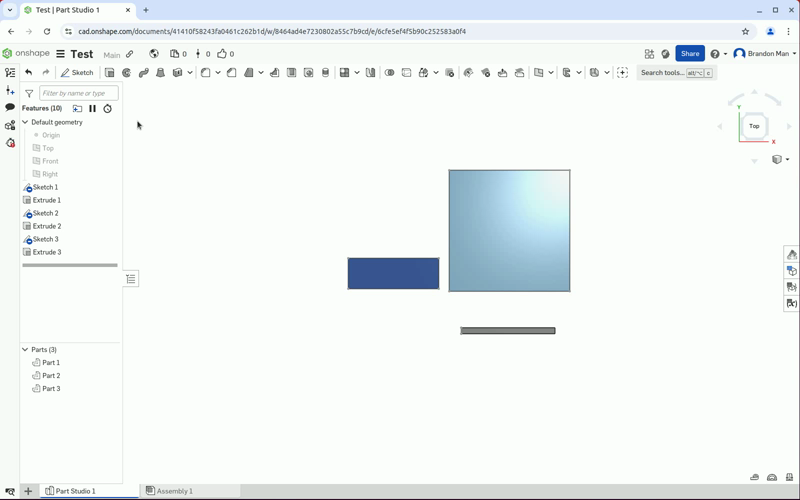
key(shift+7)
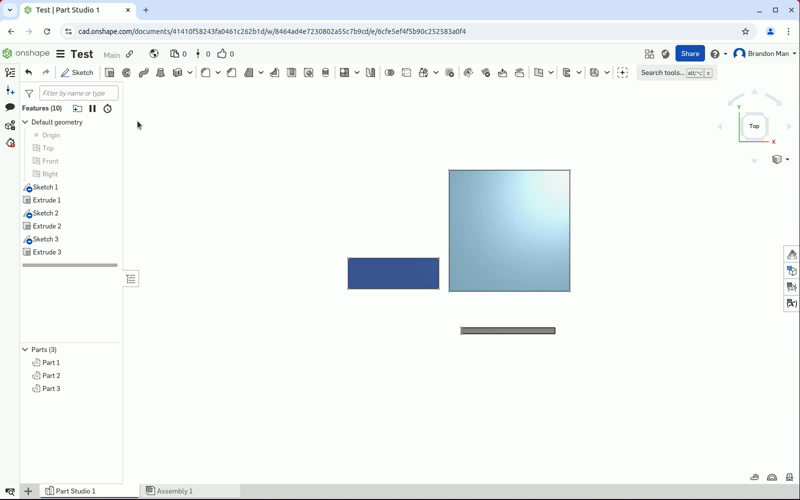
key(up, 3)
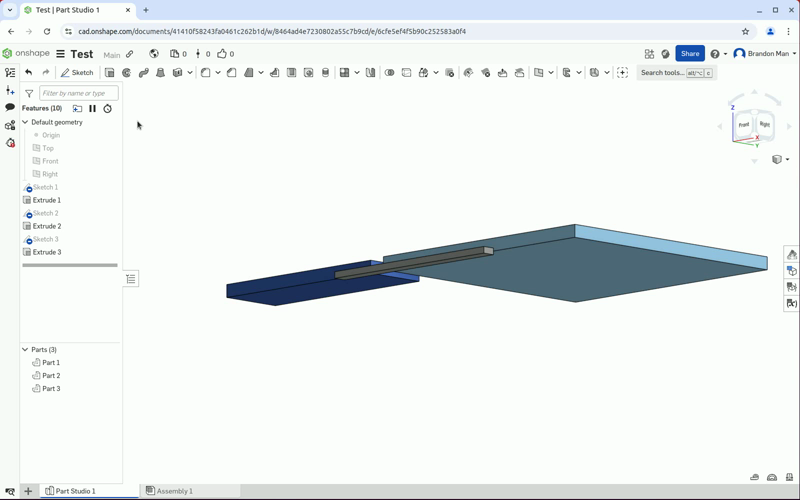
key(left, 3)
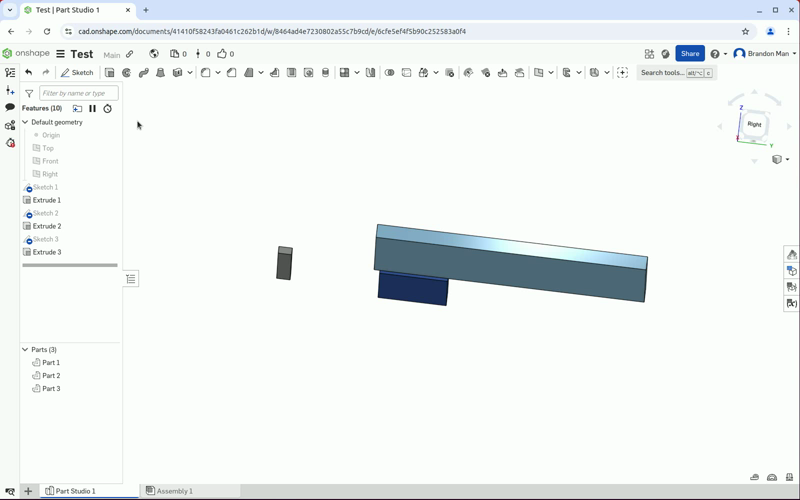
key(right, 3)
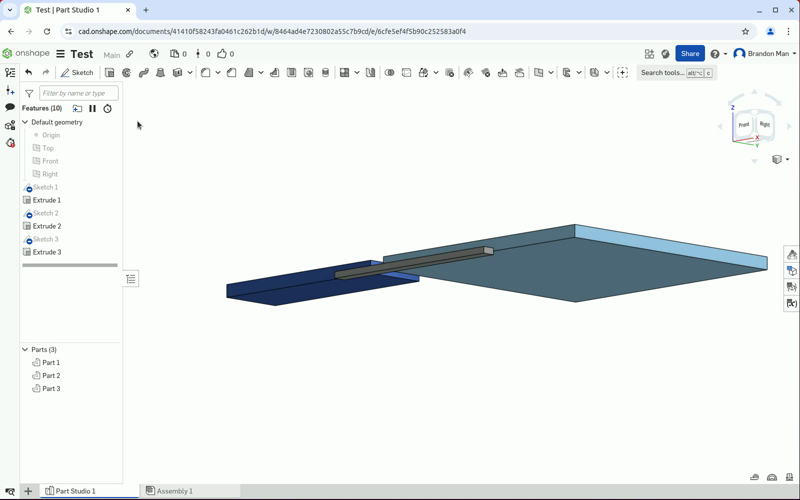
key(down, 3)
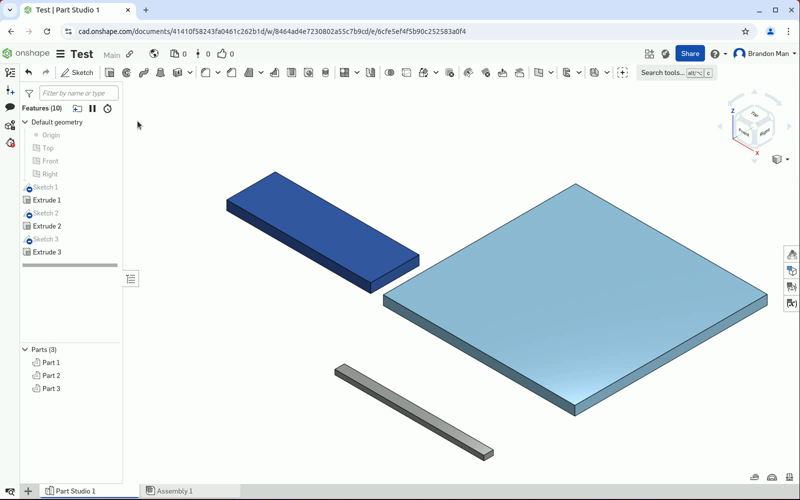
mouse_move(73, 189)
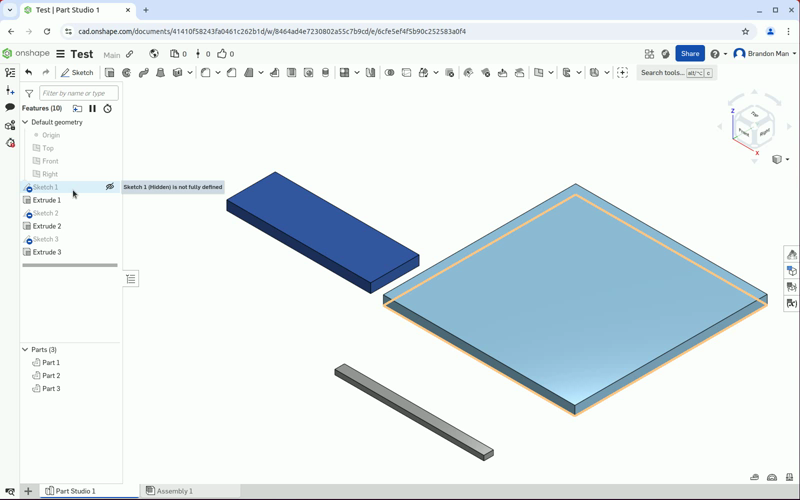
click(73, 189)